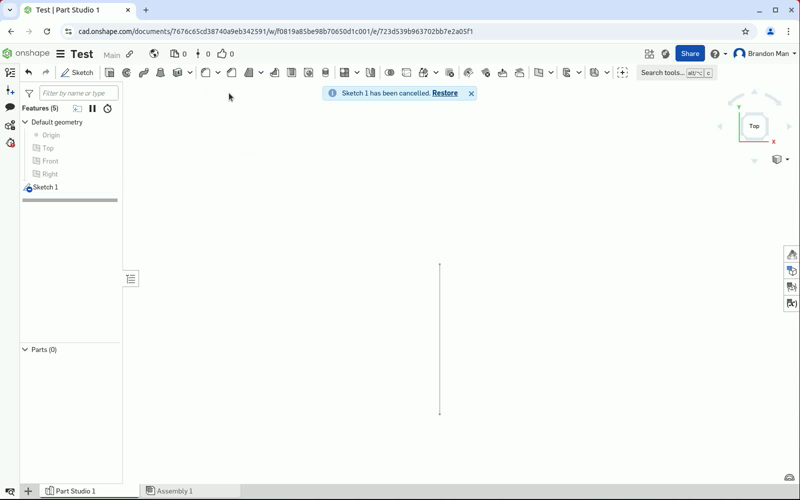
key(shift+h)
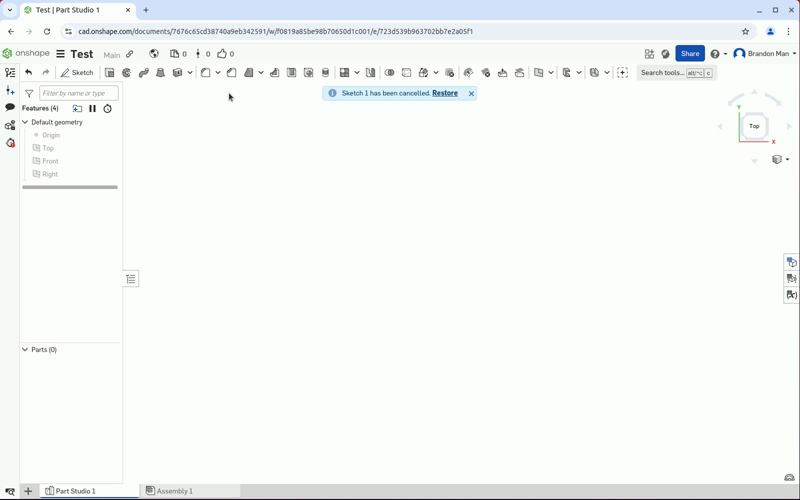
mouse_move(73, 352)
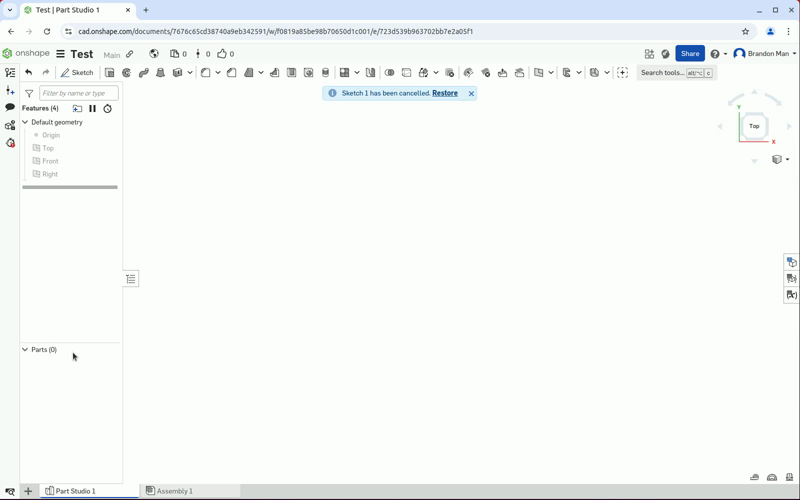
key(y)
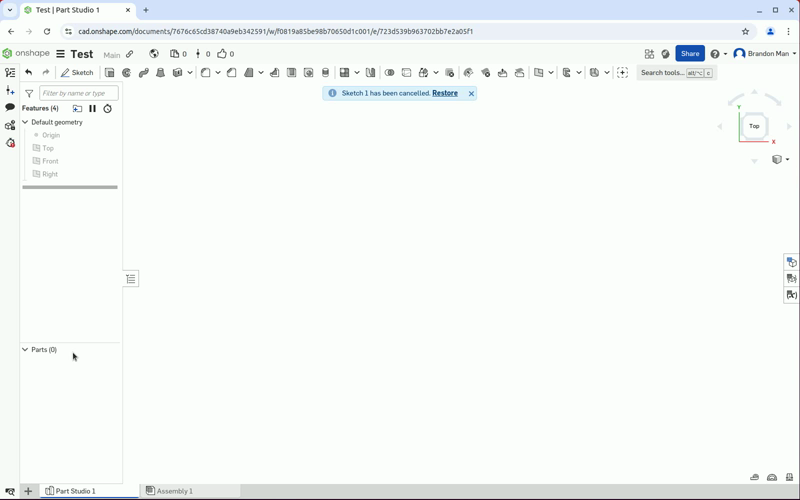
key(shift+p)
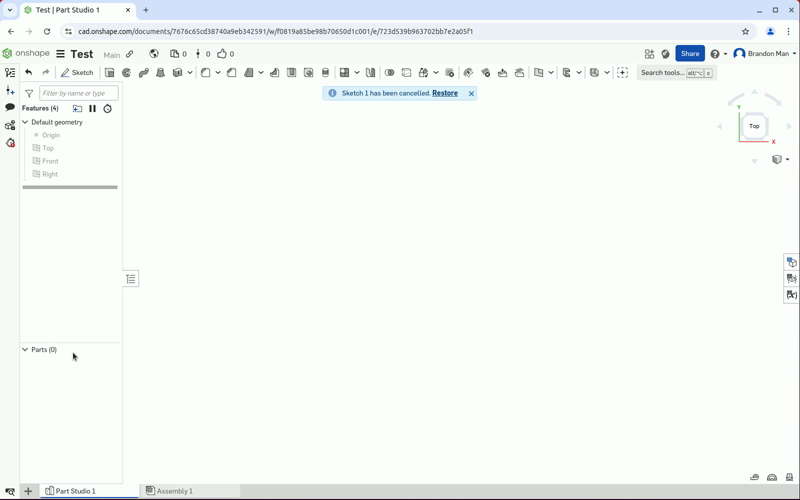
key(space)
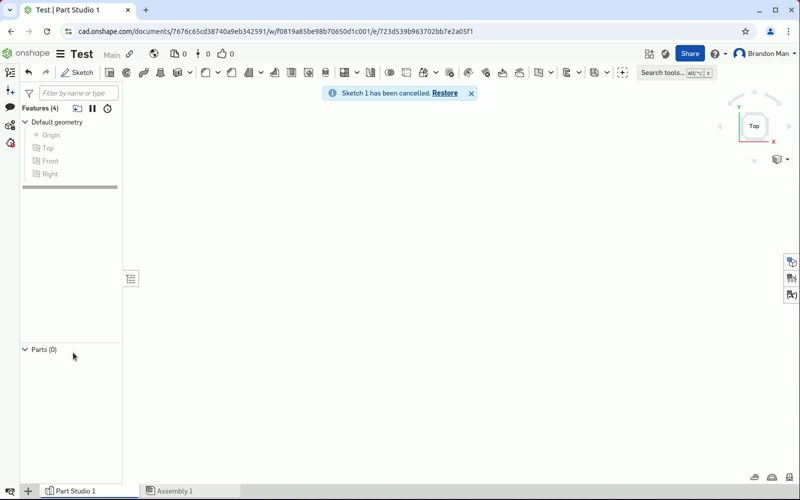
key_down(shift)
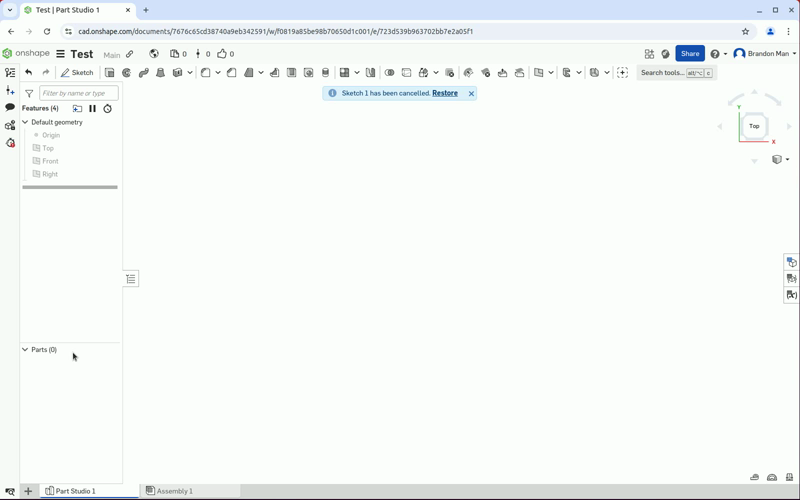
key(up)
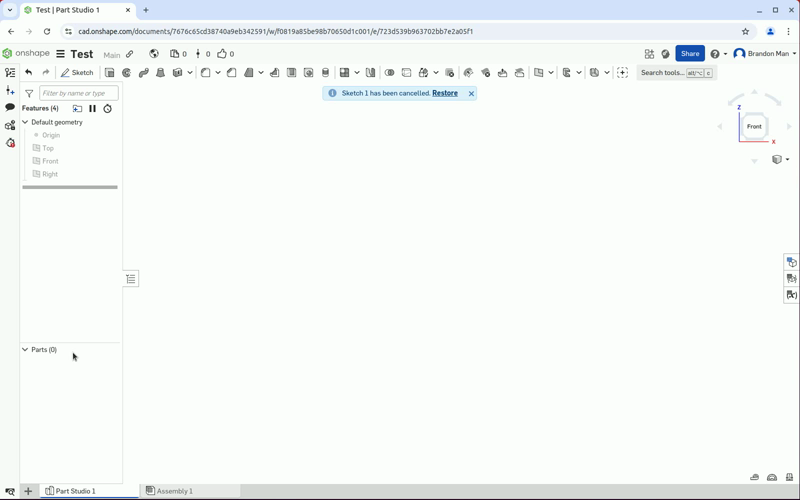
key_up(shift)
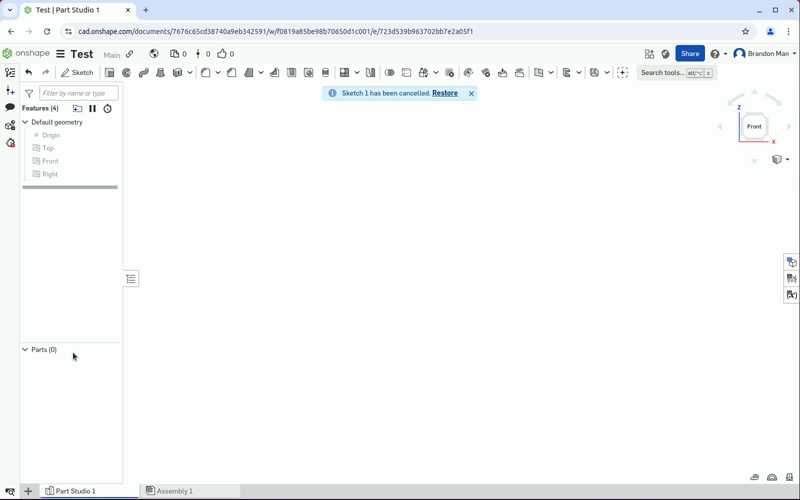
mouse_move(73, 352)
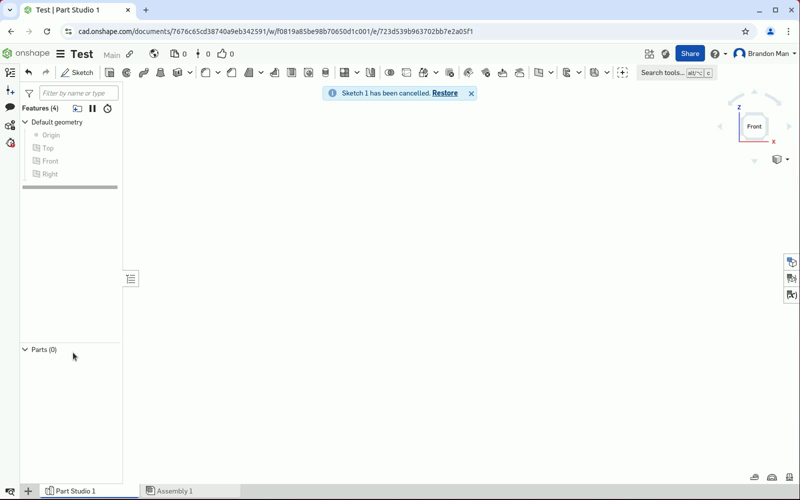
key(shift+y)
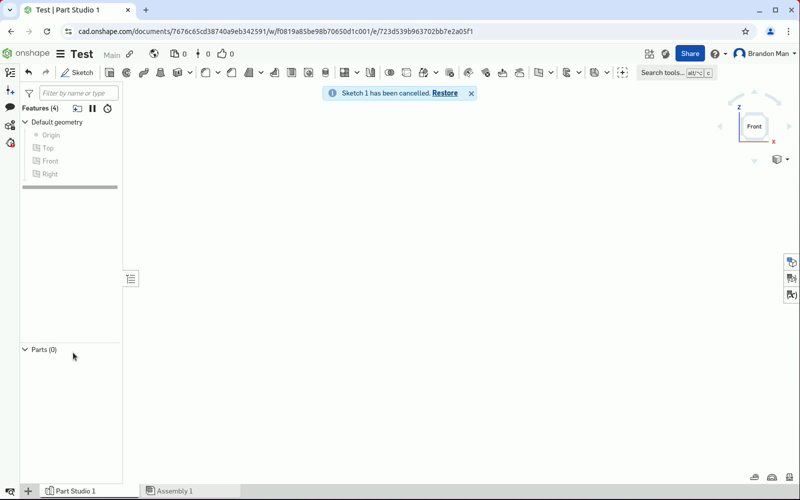
key(shift+s)
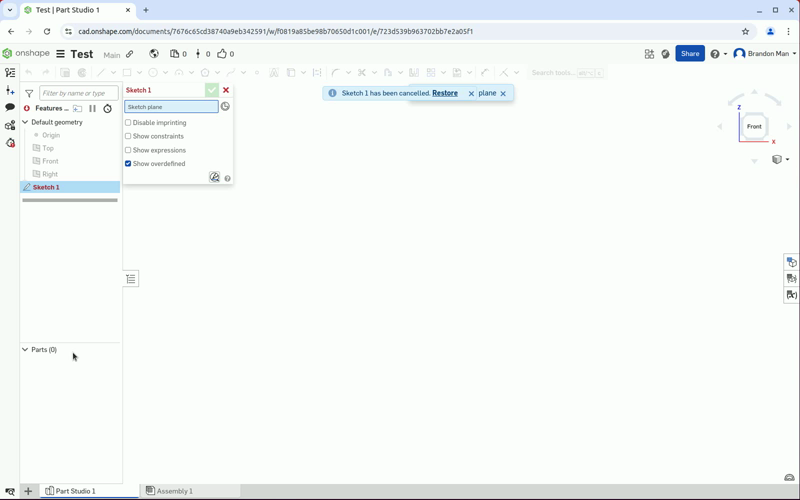
mouse_move(73, 163)
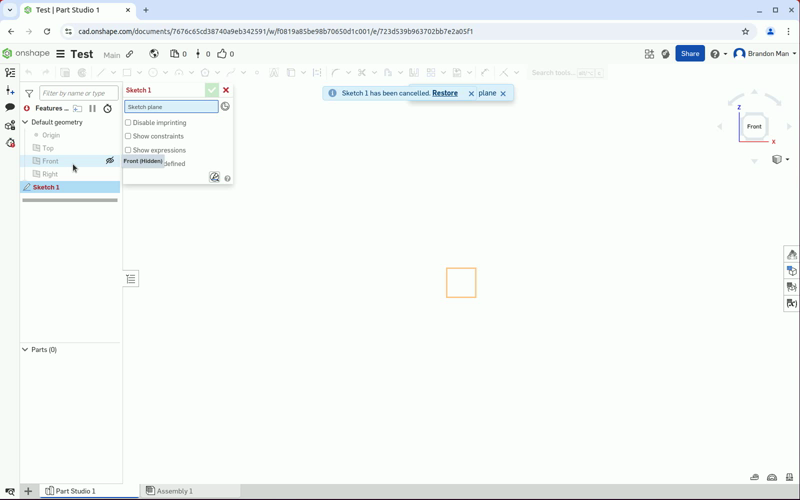
click(73, 163)
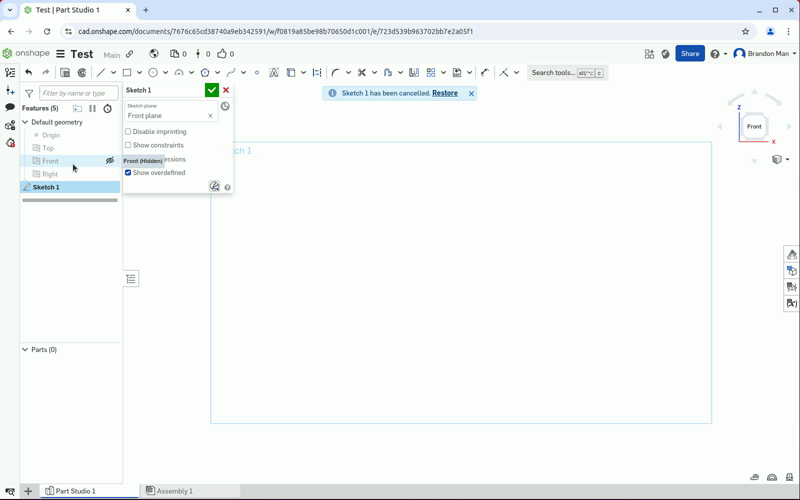
mouse_move(73, 352)
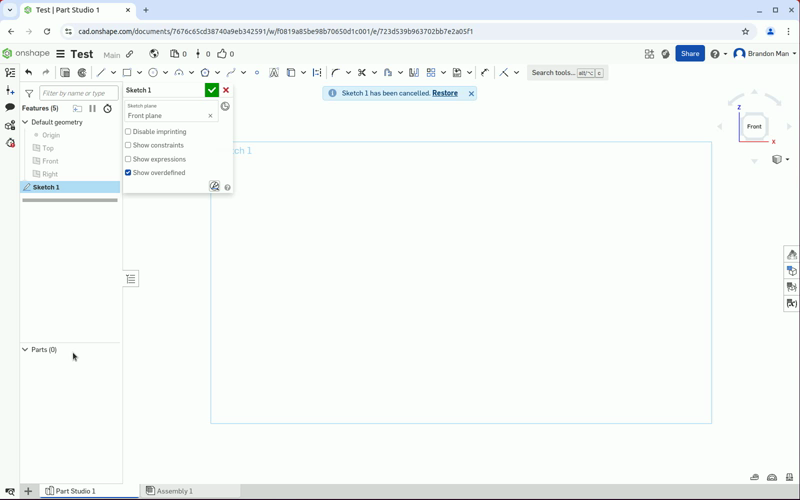
key(y)
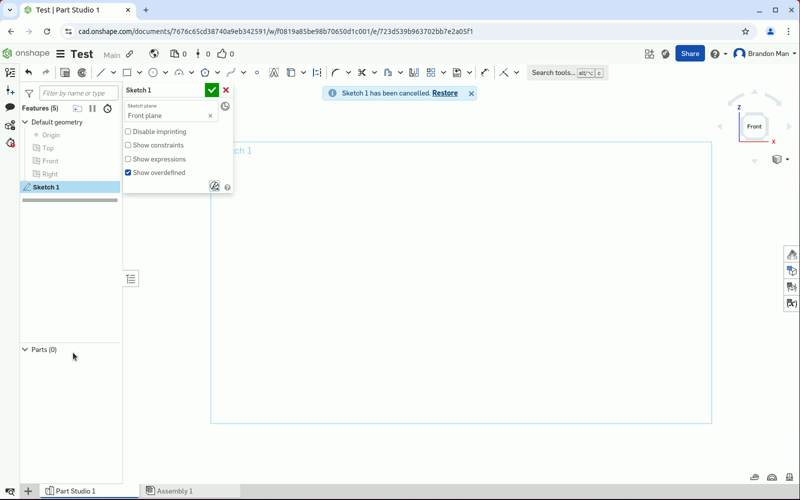
key(l)
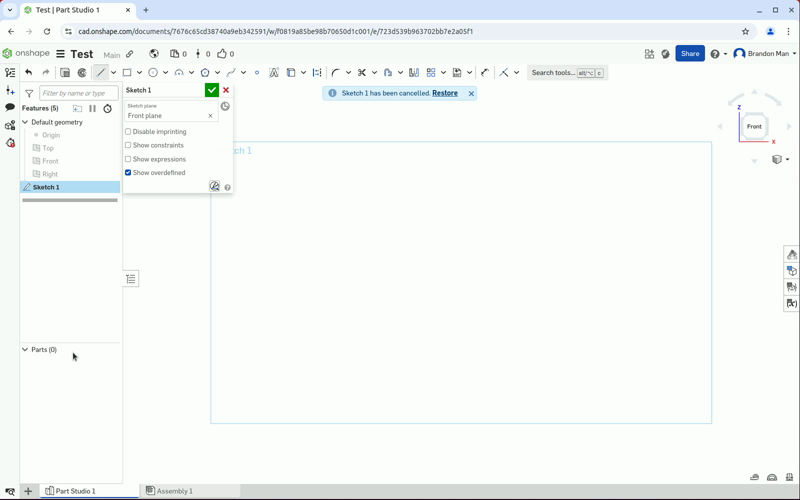
key_down(shift)
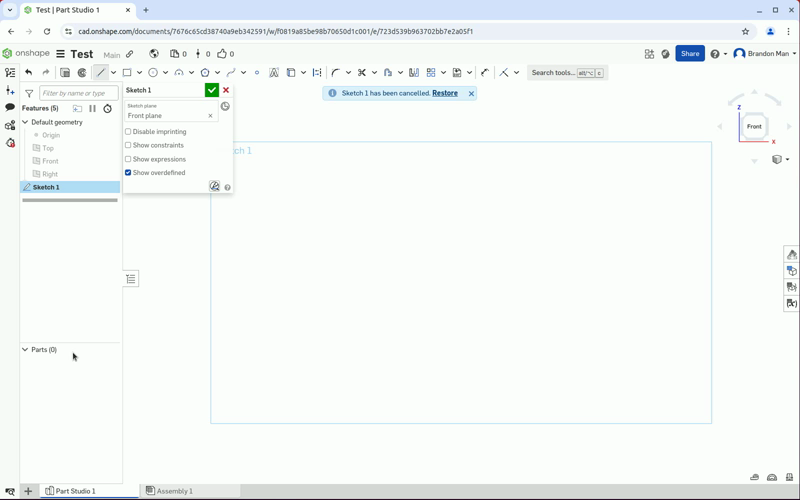
mouse_move(460, 182)
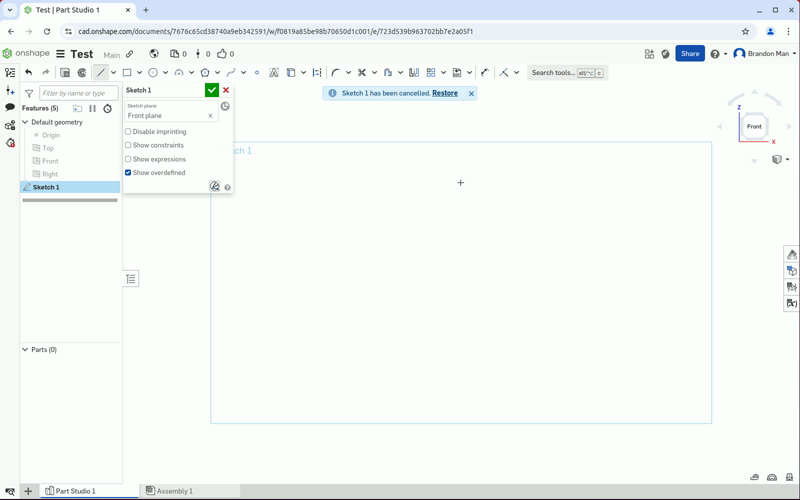
click(460, 182)
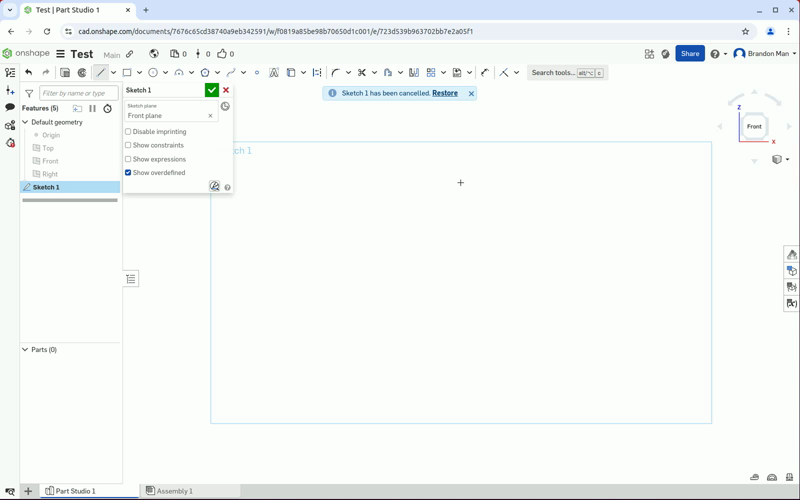
key_up(shift)
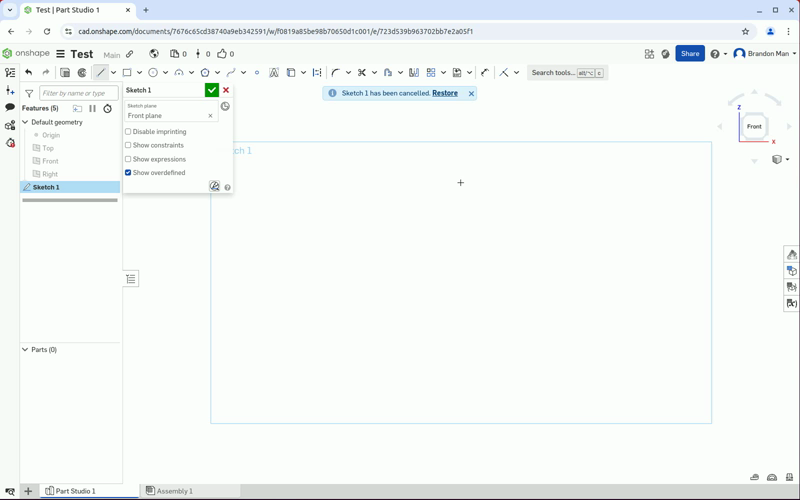
key_down(shift)
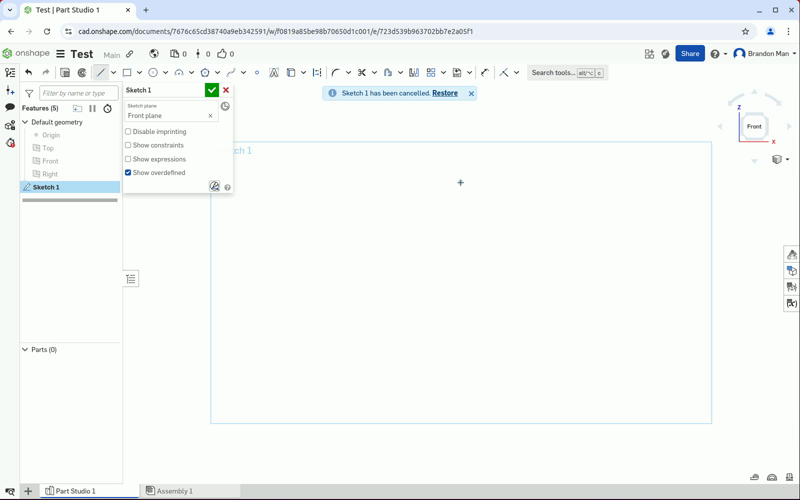
mouse_move(490, 182)
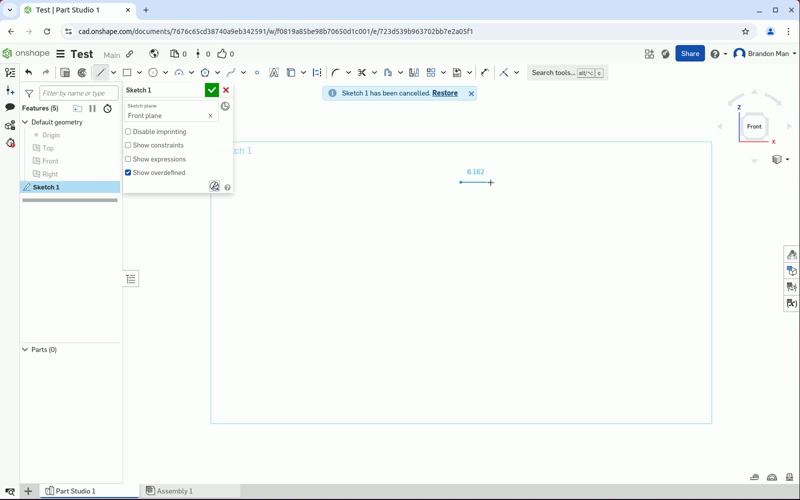
mouse_move(512, 182)
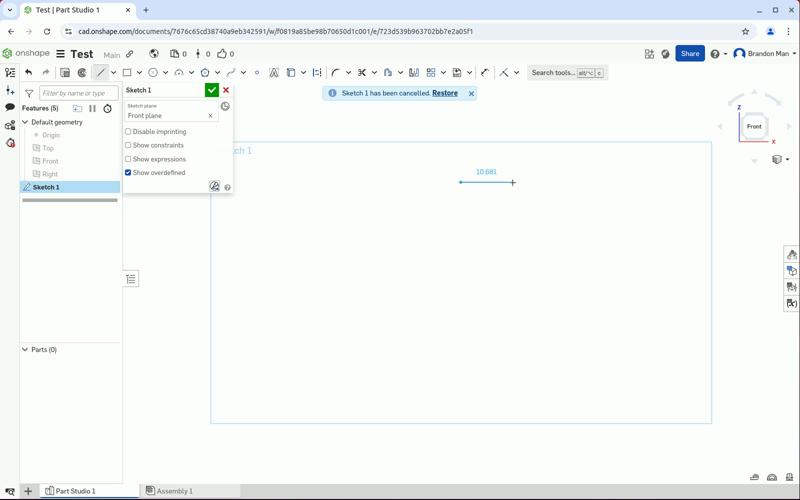
click(512, 182)
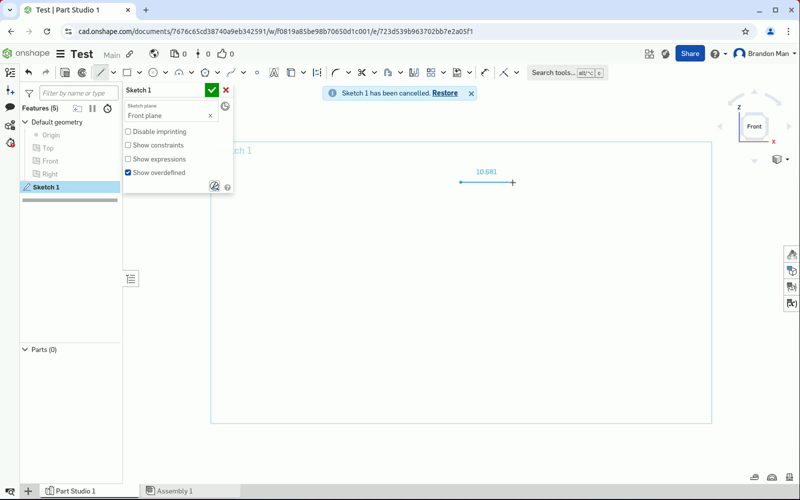
key_up(shift)
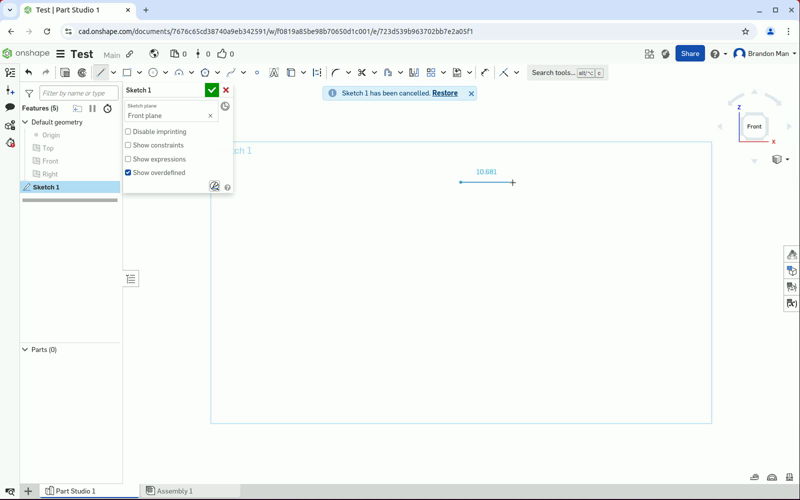
key_down(shift)
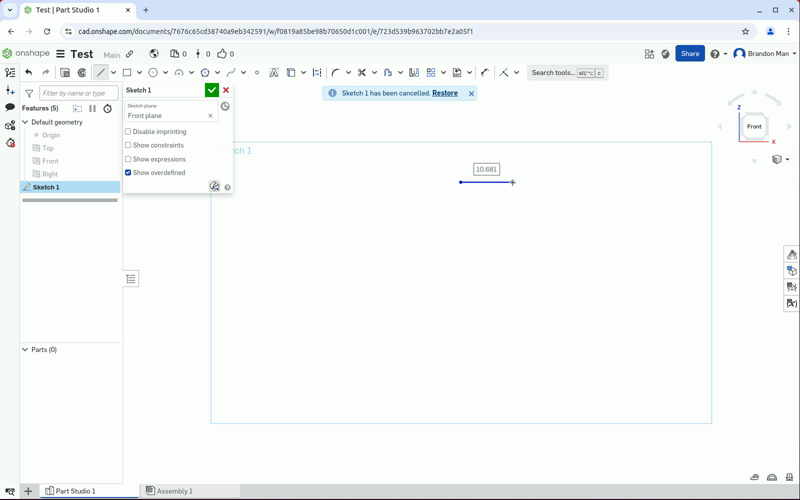
mouse_move(531, 282)
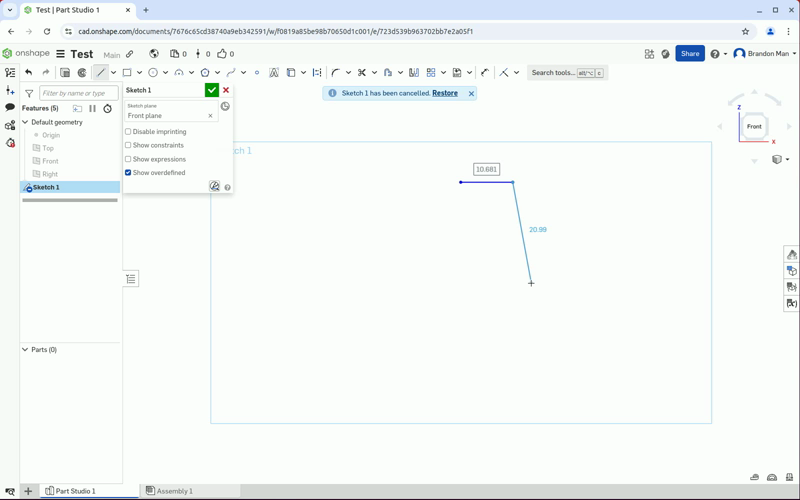
click(531, 282)
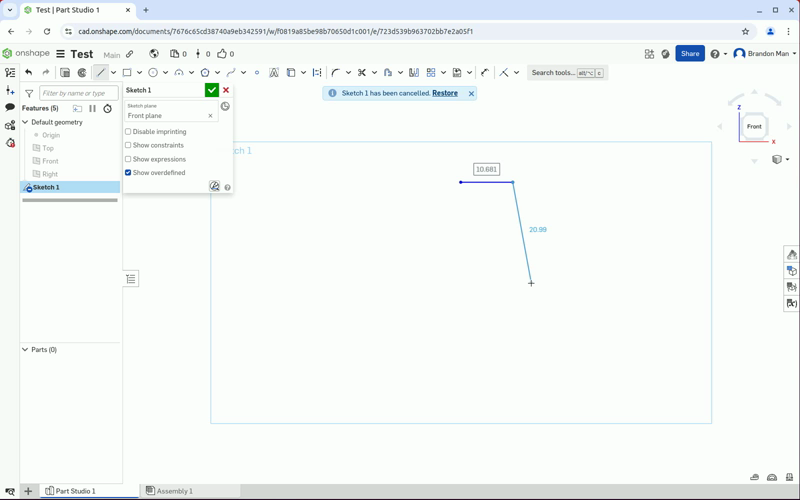
key_up(shift)
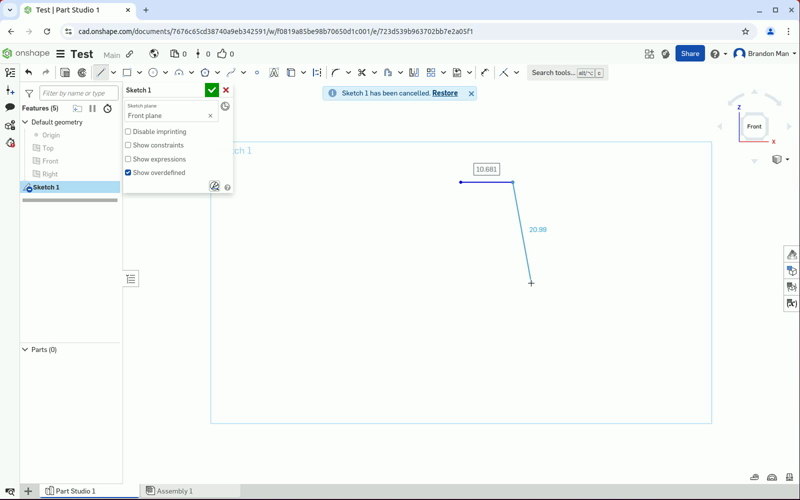
key_down(shift)
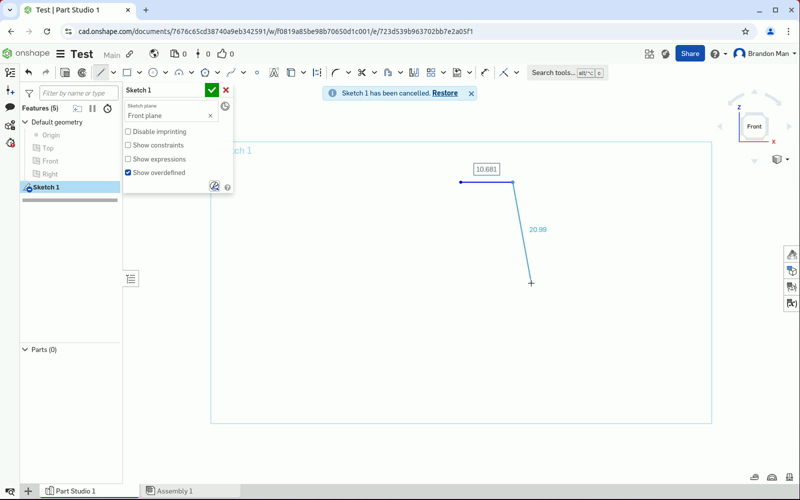
mouse_move(561, 282)
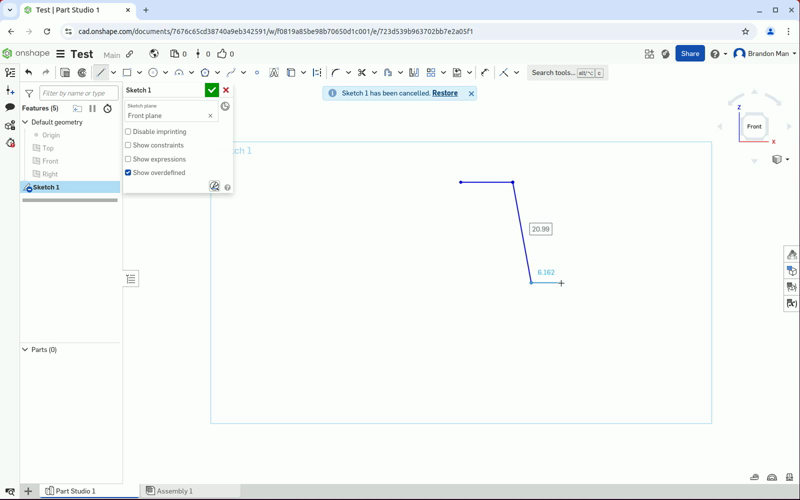
mouse_move(535, 282)
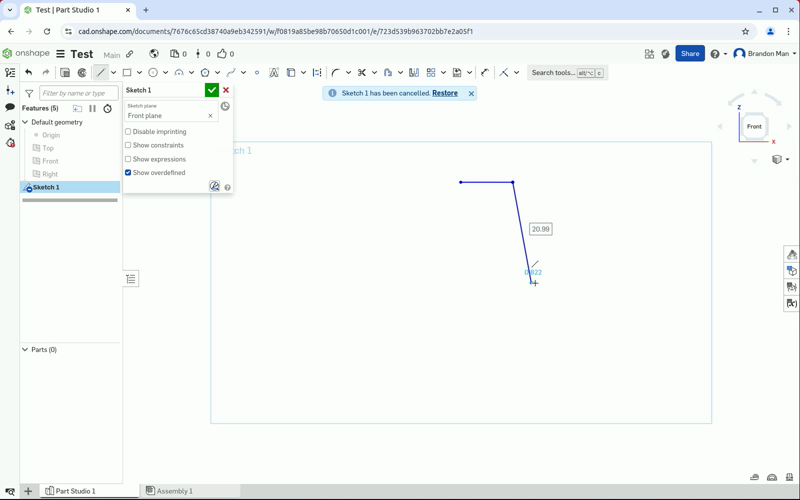
scroll(6)
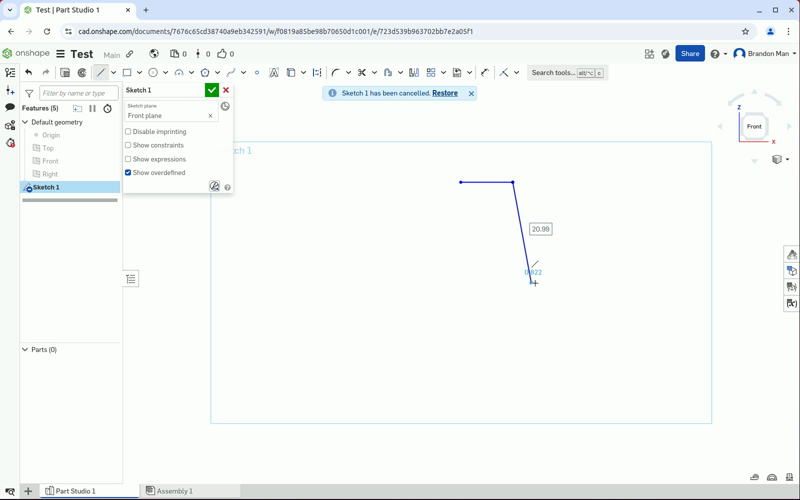
scroll(6)
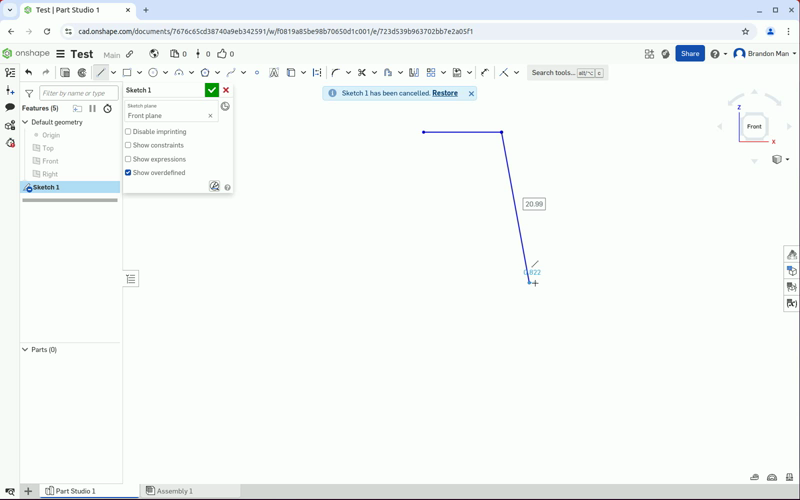
scroll(6)
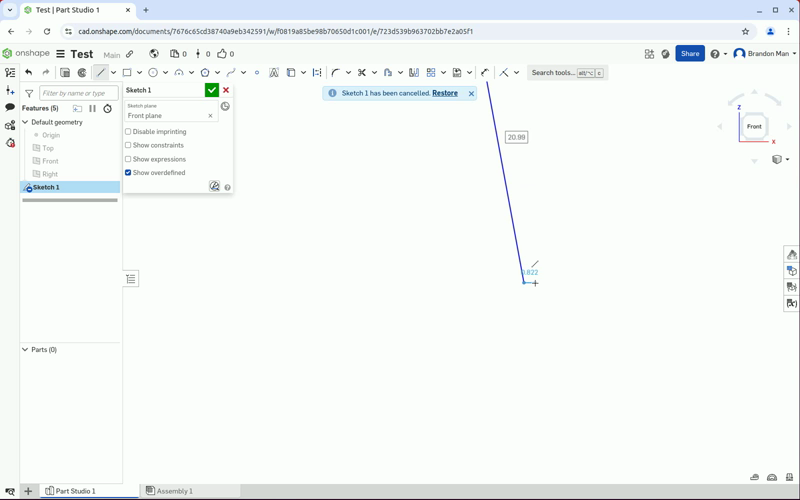
scroll(6)
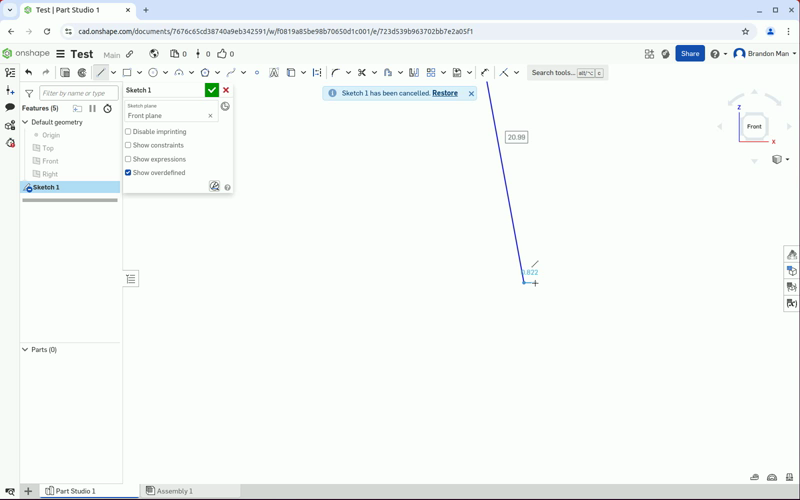
scroll(6)
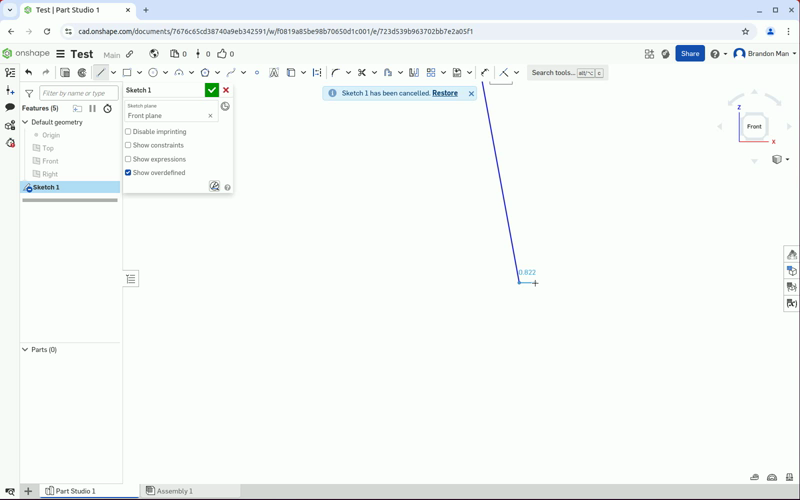
scroll(6)
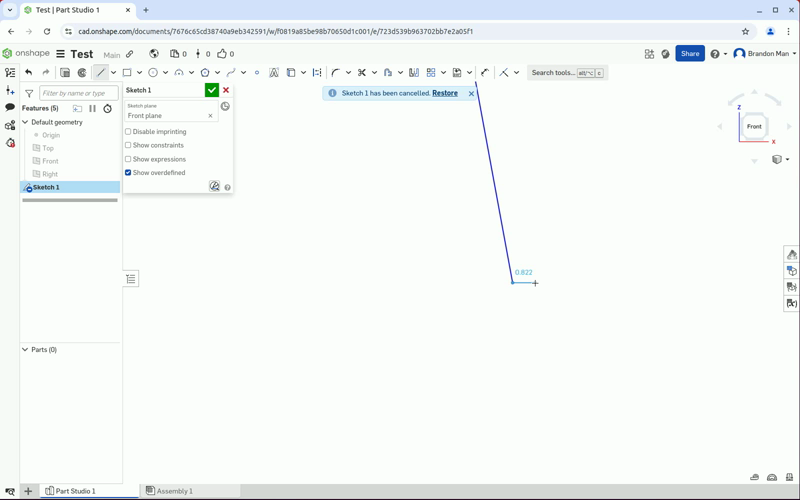
scroll(6)
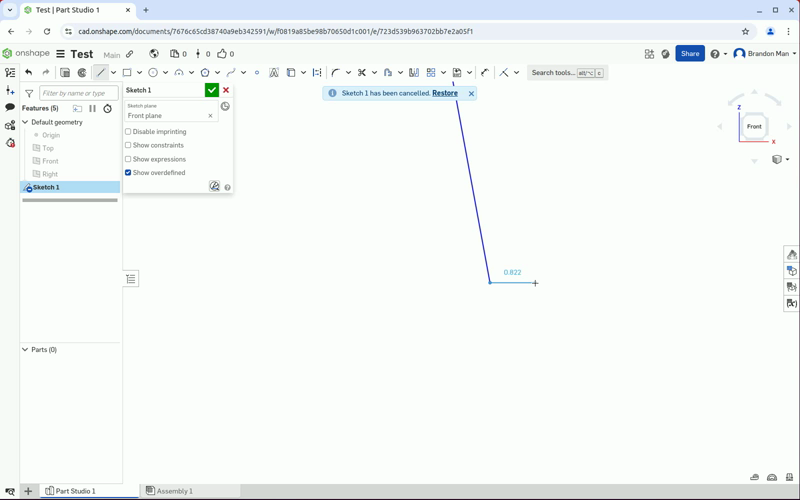
click(535, 282)
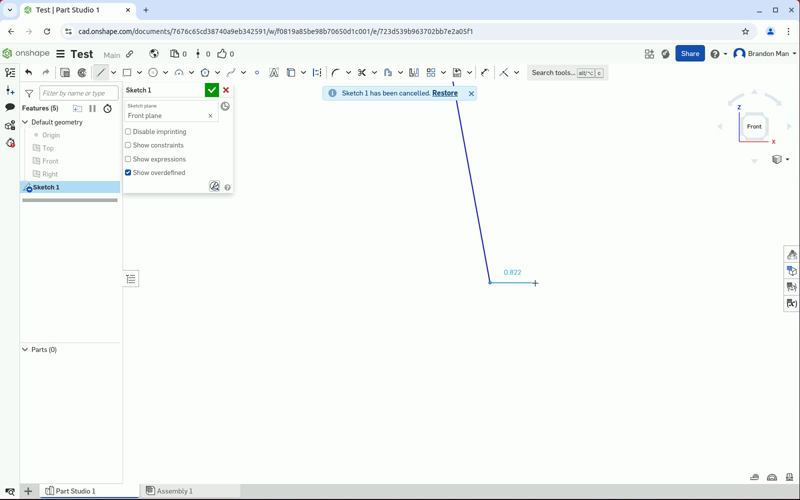
scroll(-6)
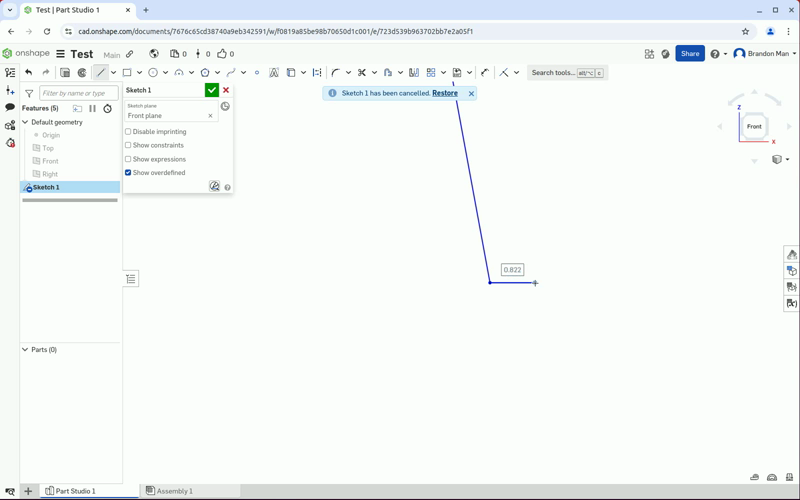
scroll(-6)
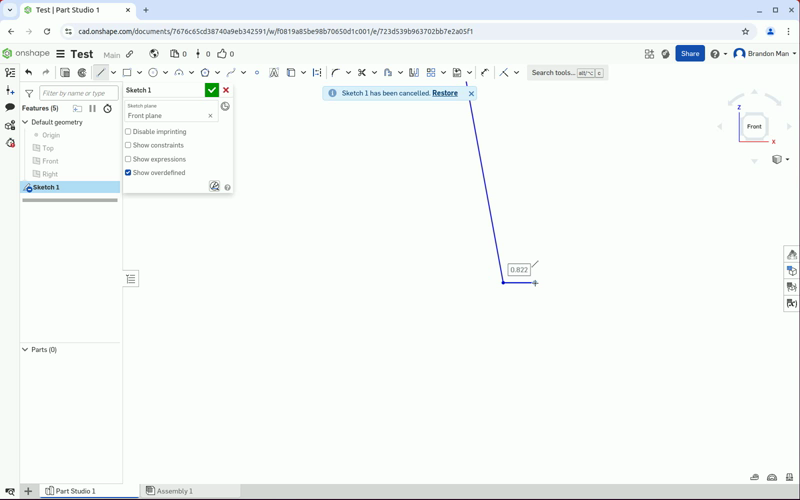
scroll(-6)
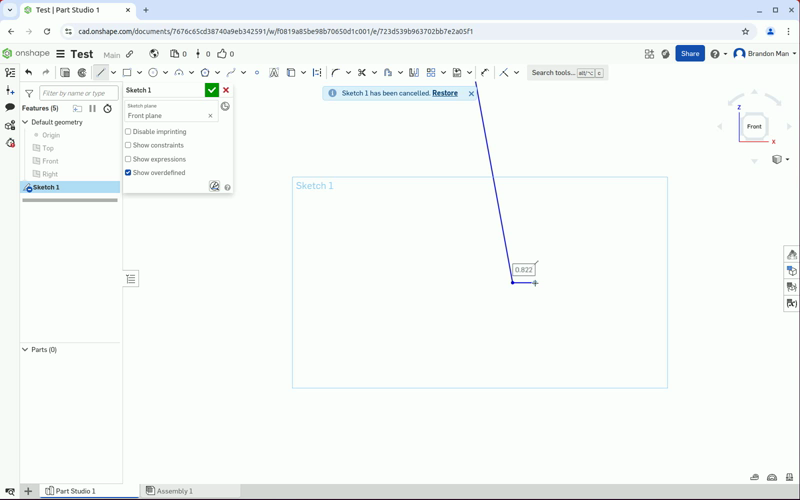
scroll(-6)
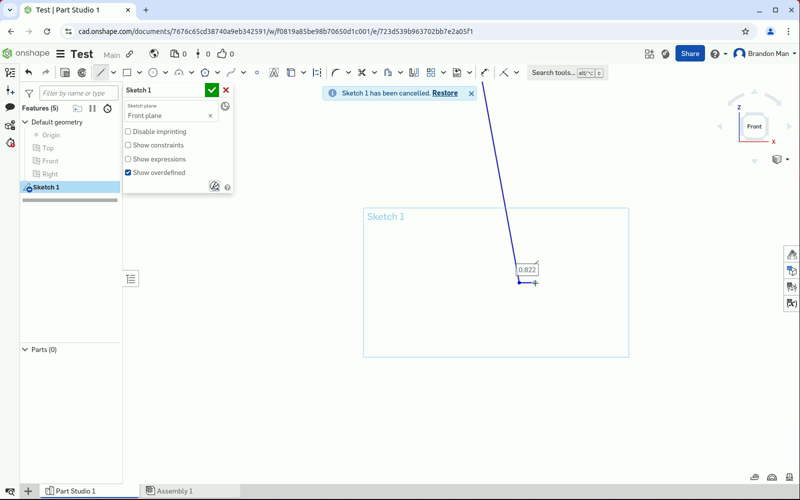
scroll(-6)
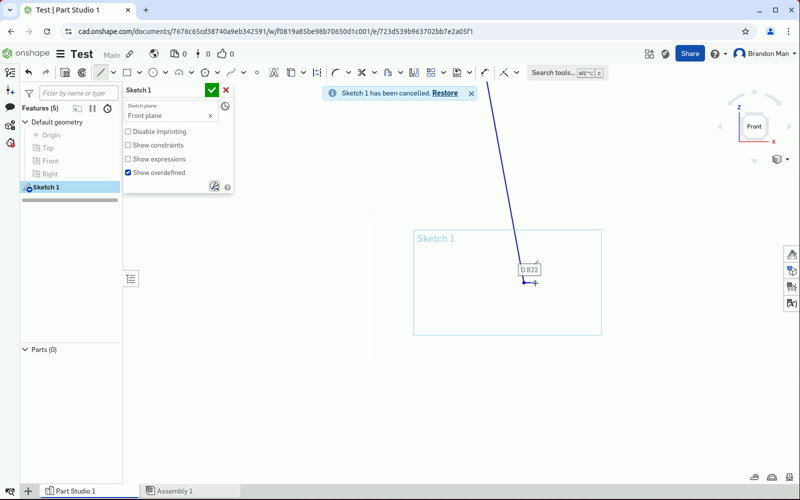
scroll(-6)
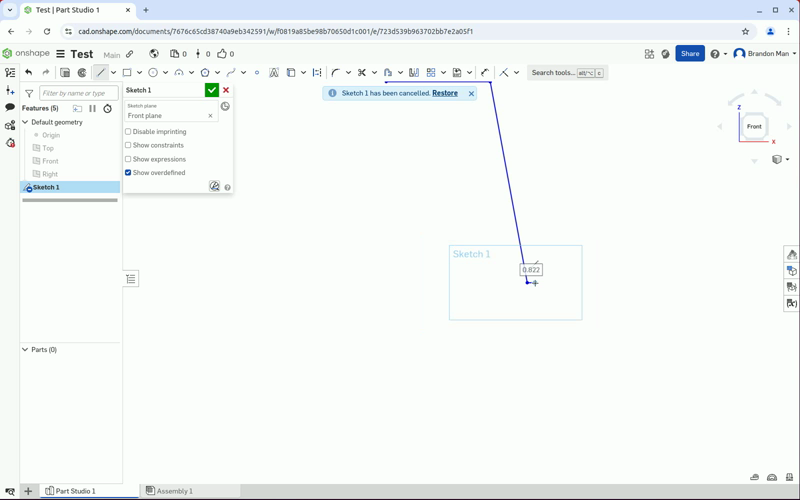
scroll(-6)
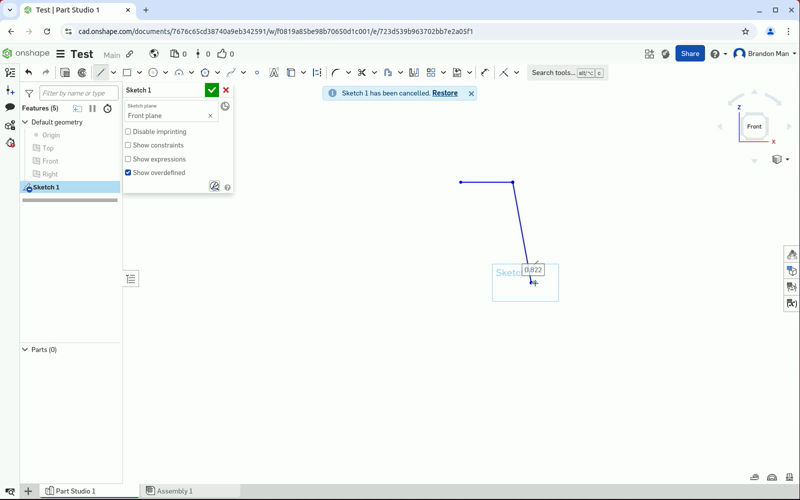
key_up(shift)
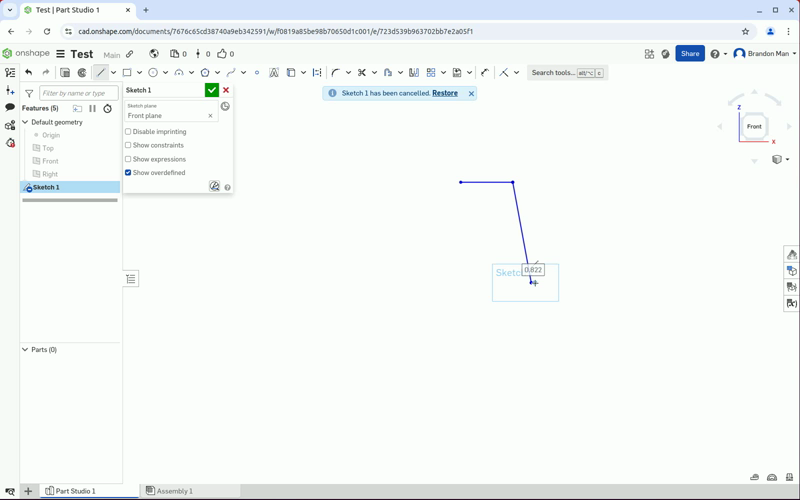
key_down(shift)
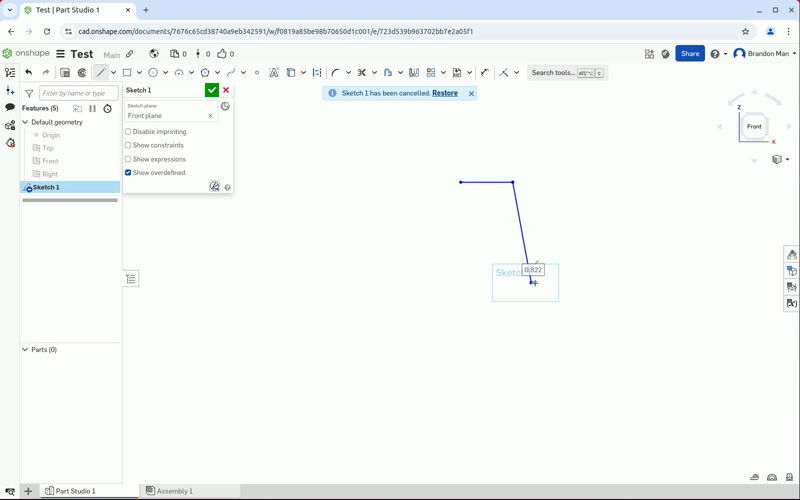
mouse_move(515, 170)
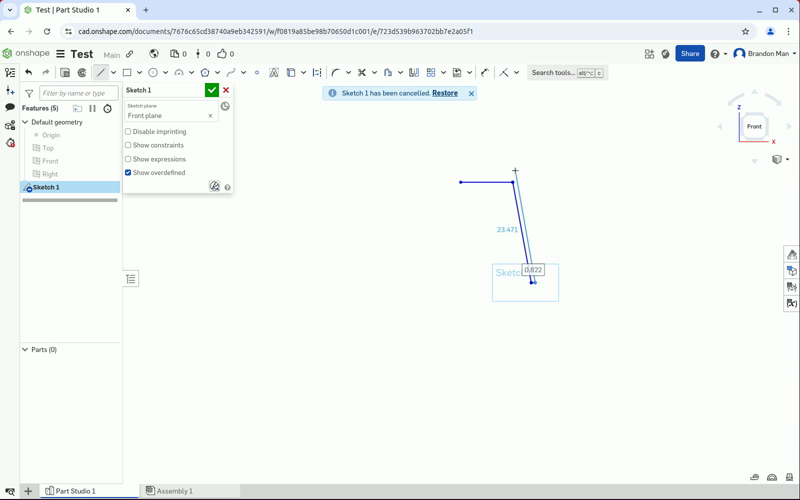
click(515, 170)
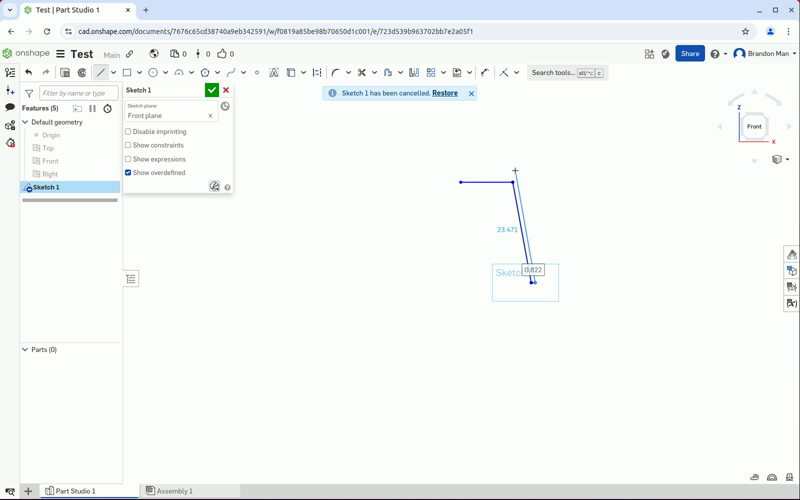
key_up(shift)
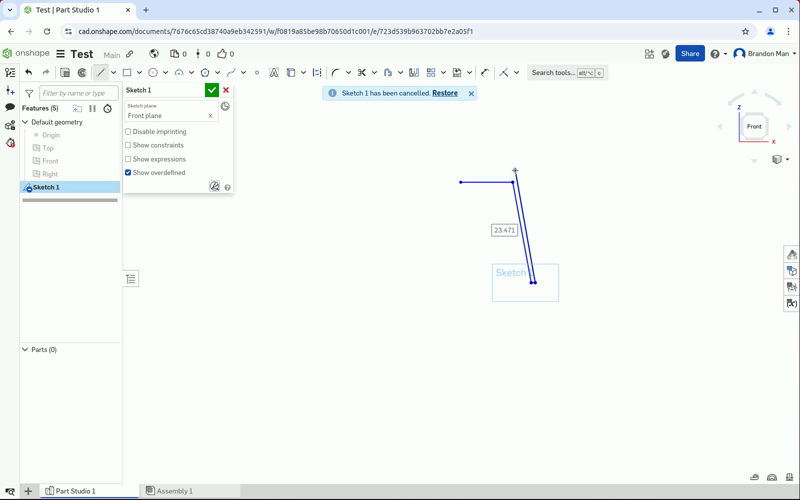
key_down(shift)
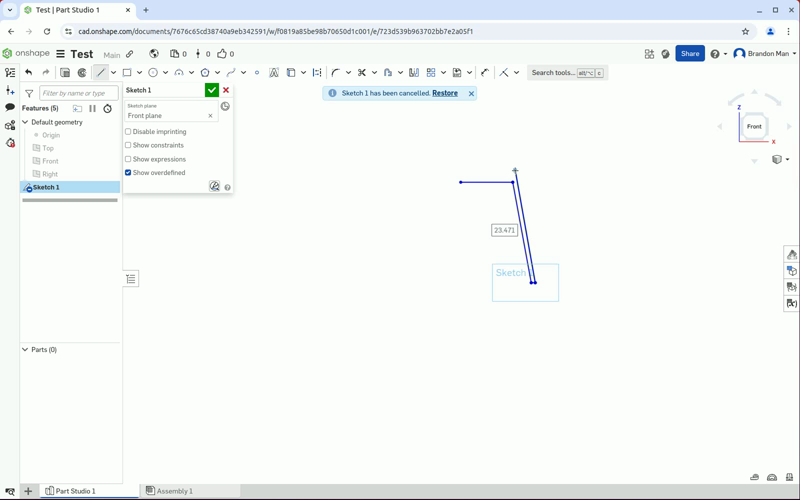
mouse_move(545, 170)
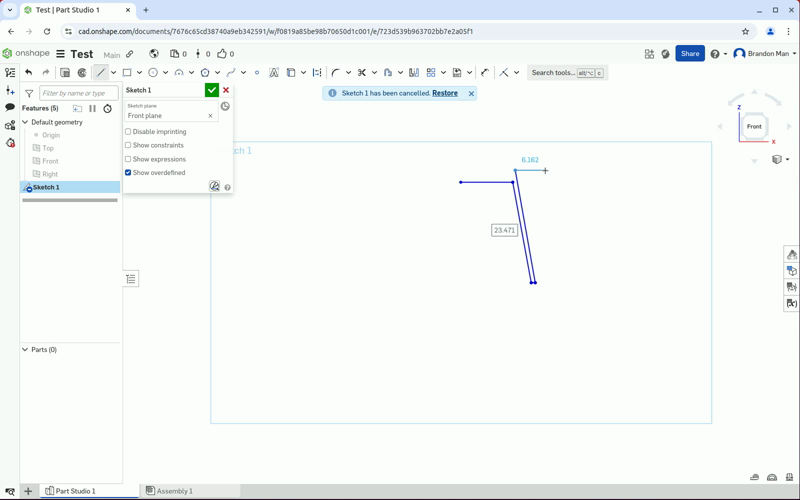
mouse_move(510, 170)
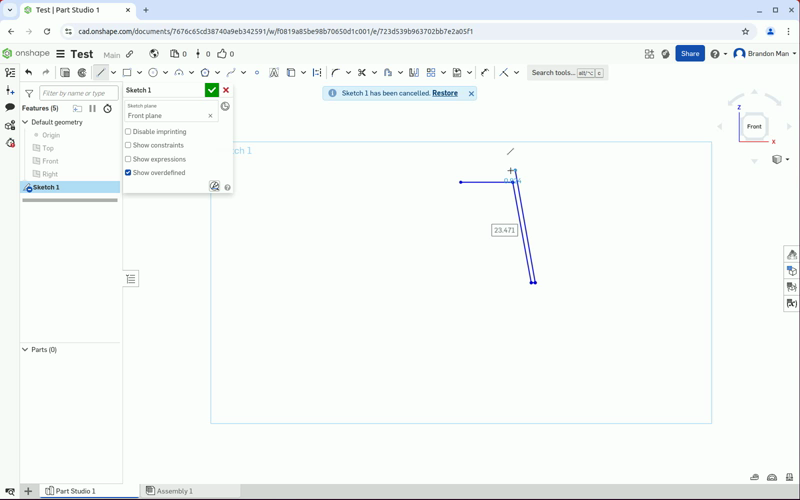
scroll(6)
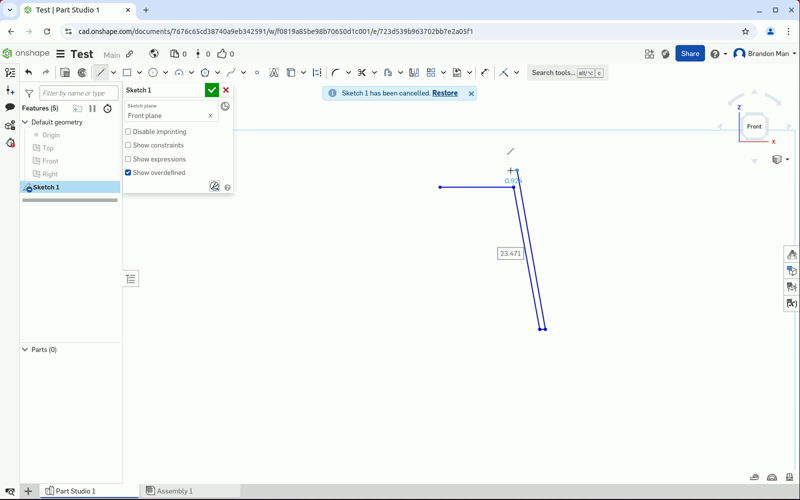
scroll(6)
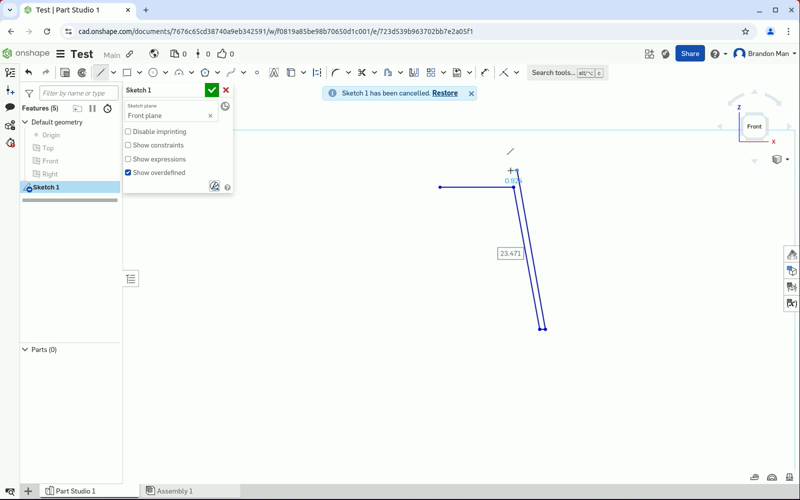
scroll(6)
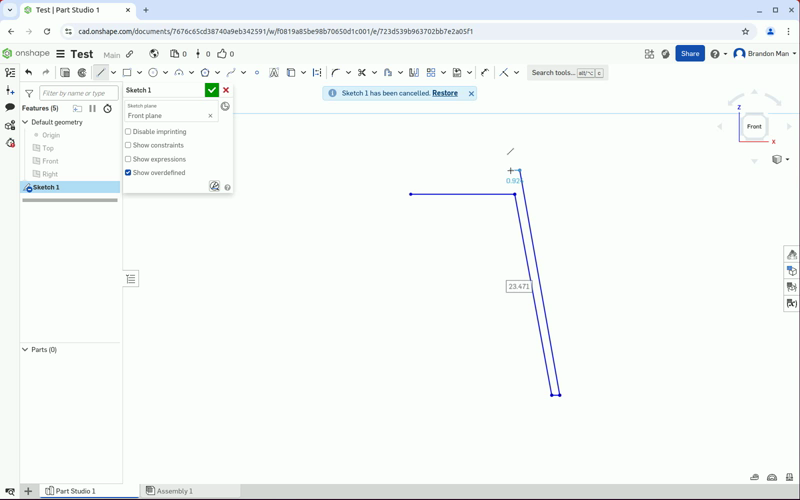
scroll(6)
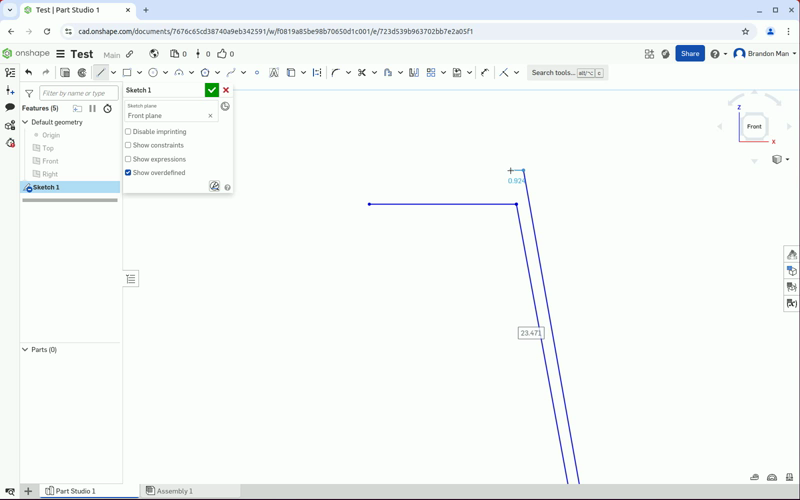
scroll(6)
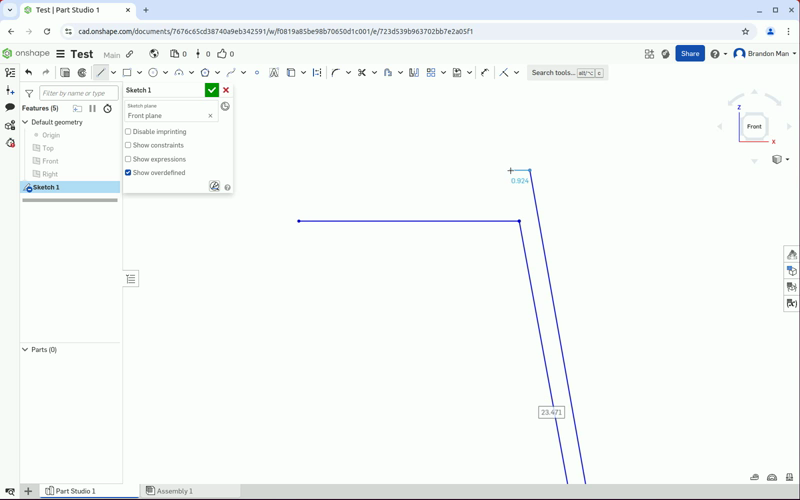
scroll(6)
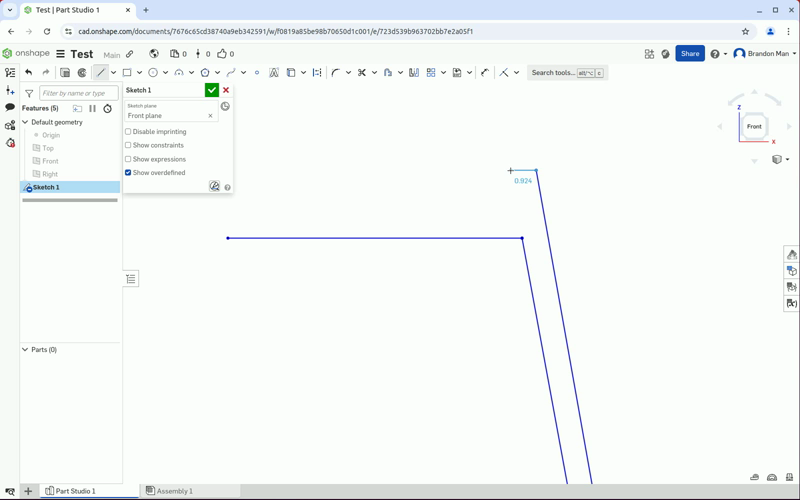
scroll(6)
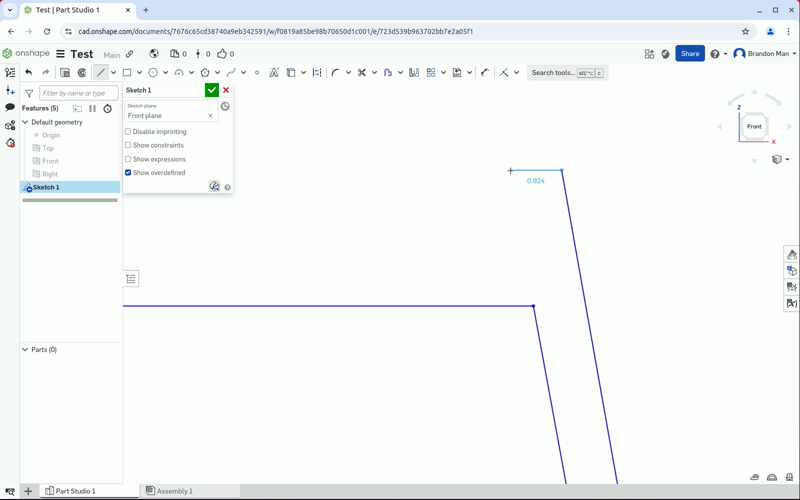
click(510, 170)
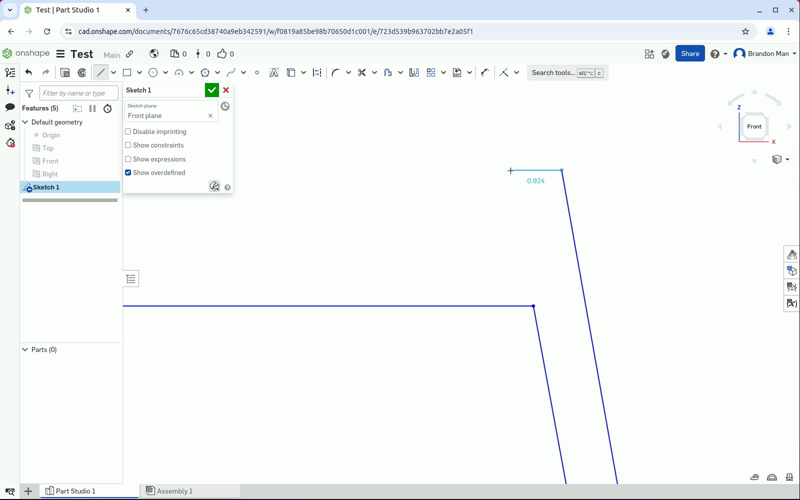
scroll(-6)
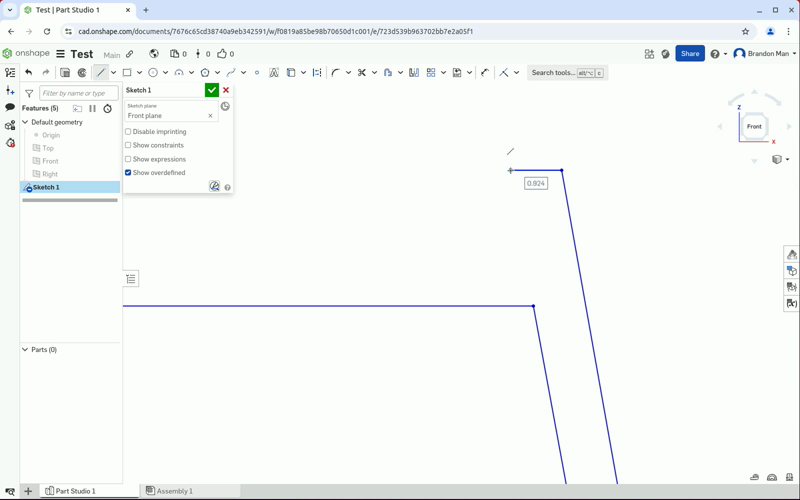
scroll(-6)
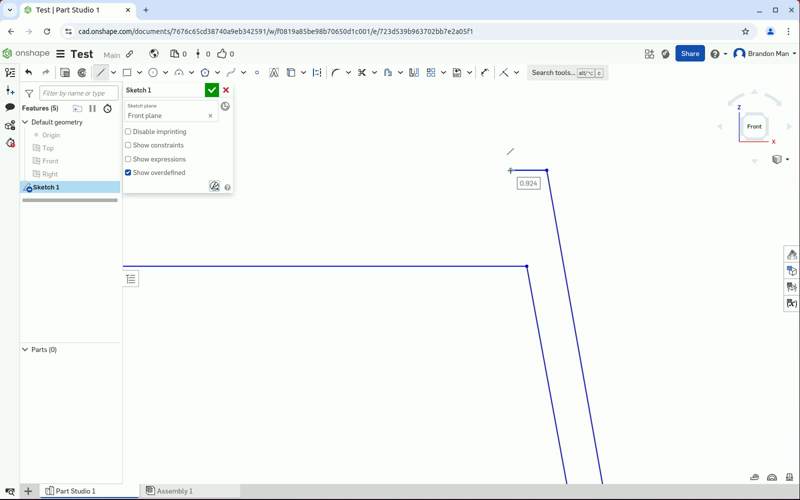
scroll(-6)
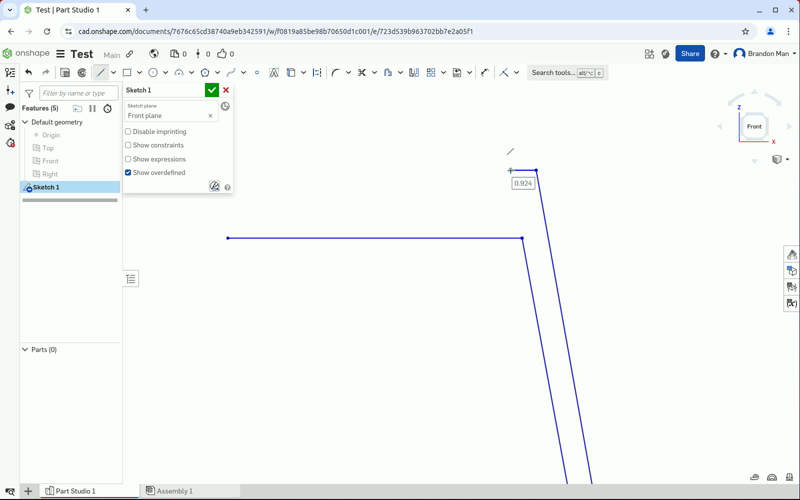
scroll(-6)
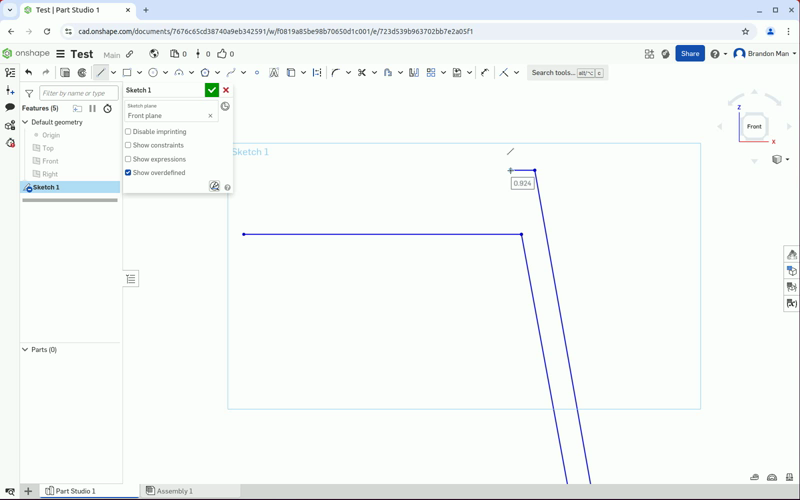
scroll(-6)
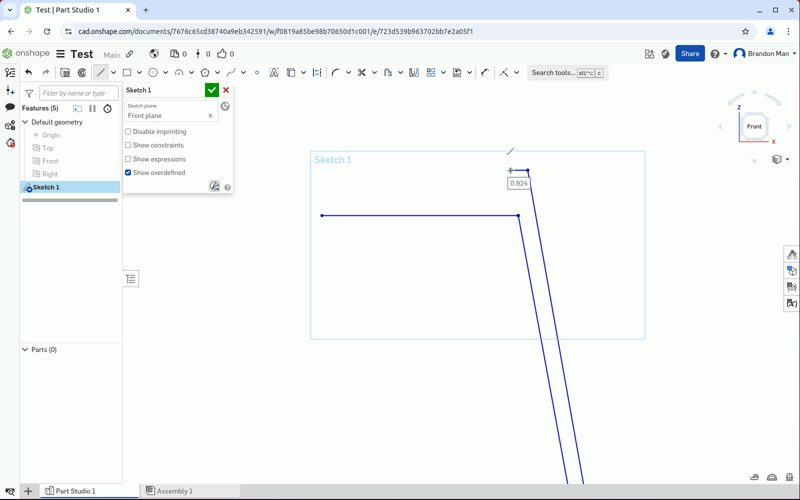
scroll(-6)
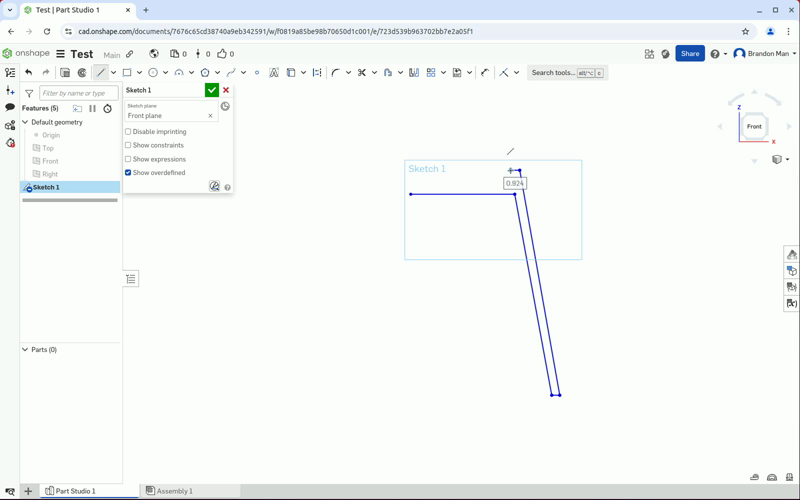
scroll(-6)
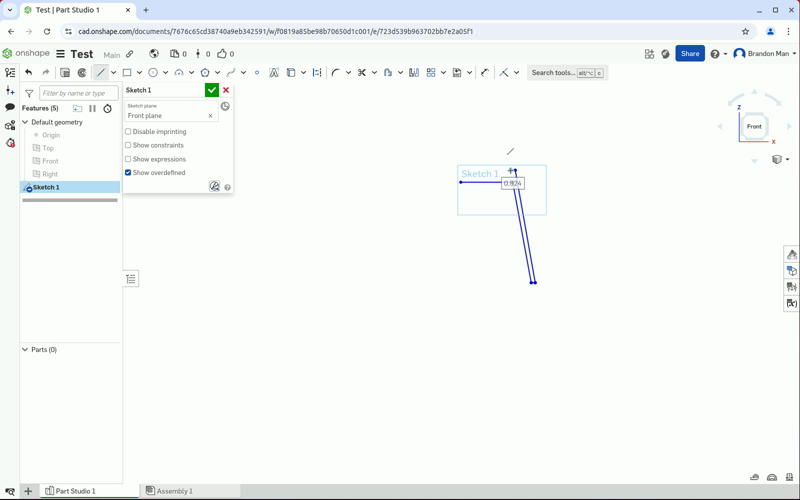
key_up(shift)
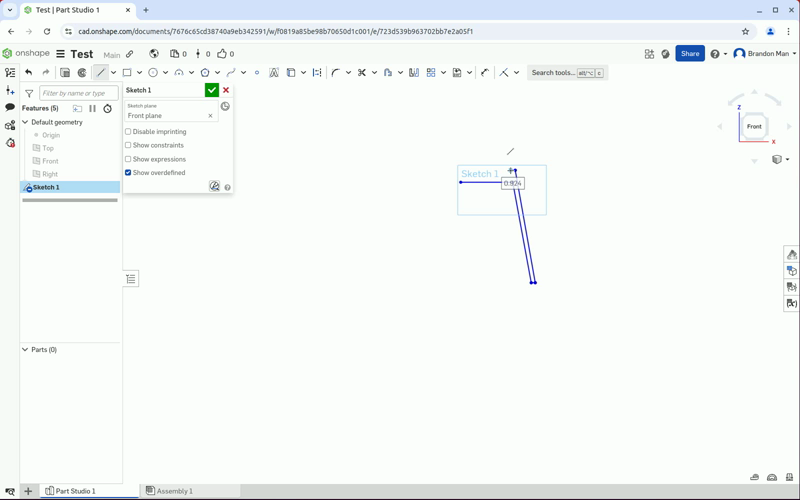
key_down(shift)
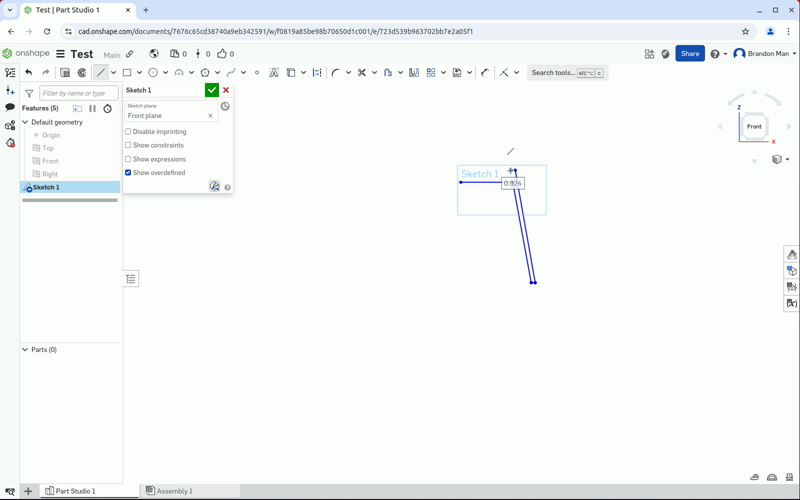
mouse_move(540, 170)
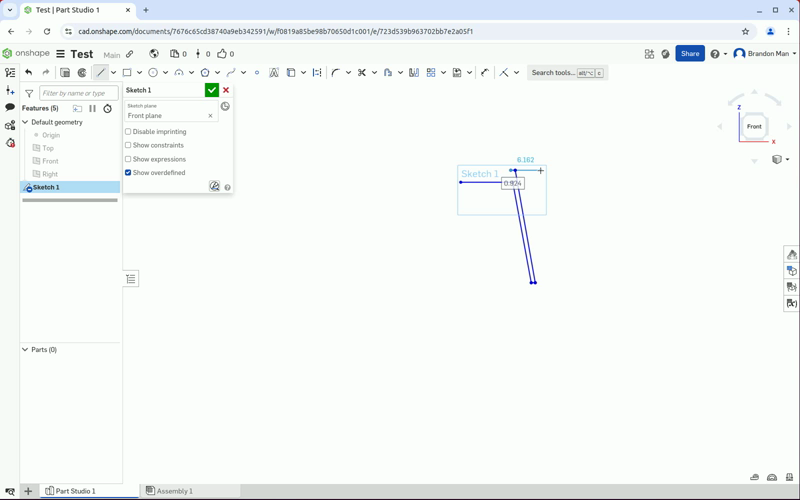
mouse_move(512, 177)
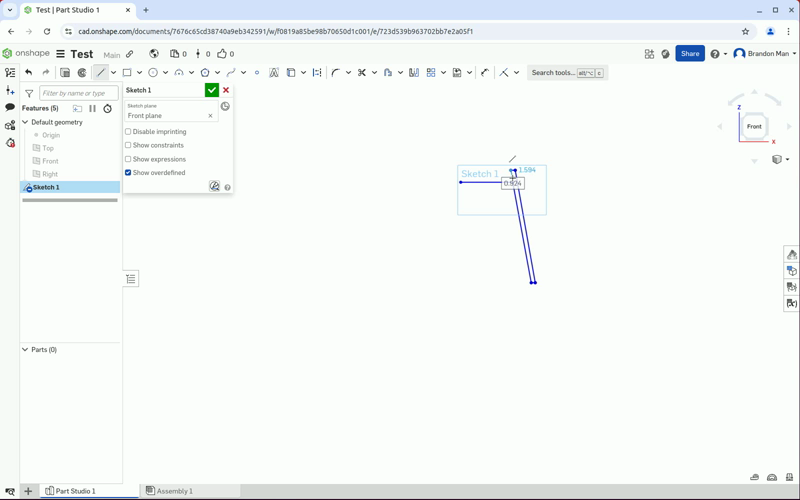
scroll(6)
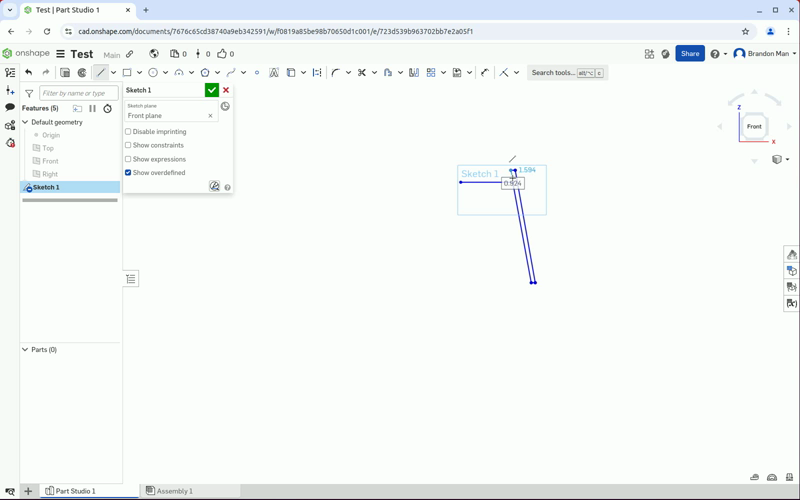
scroll(6)
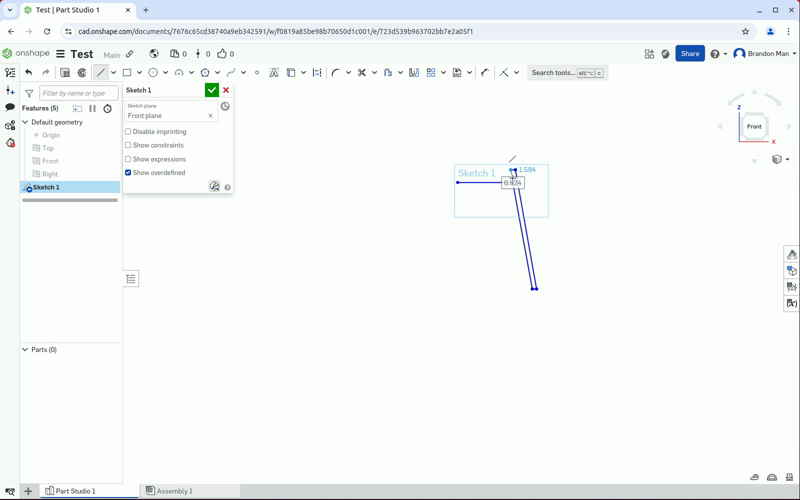
scroll(6)
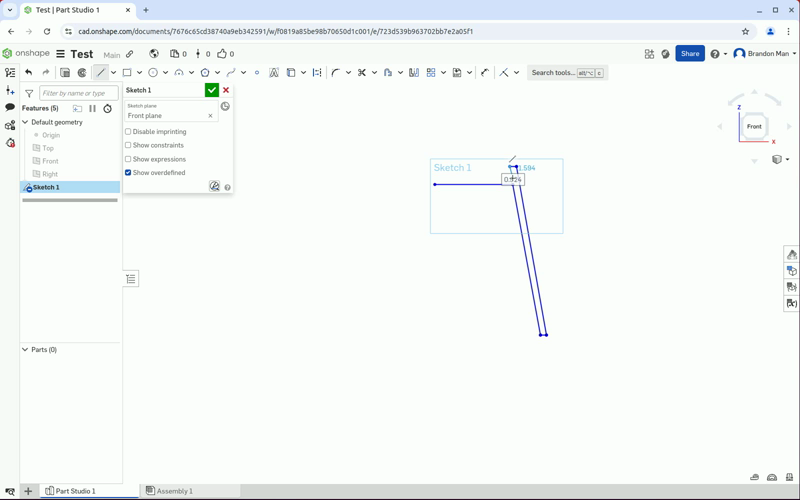
scroll(6)
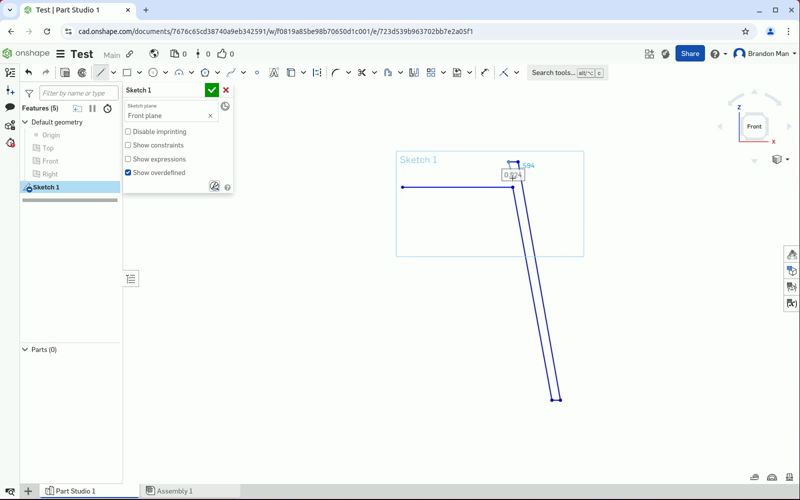
scroll(6)
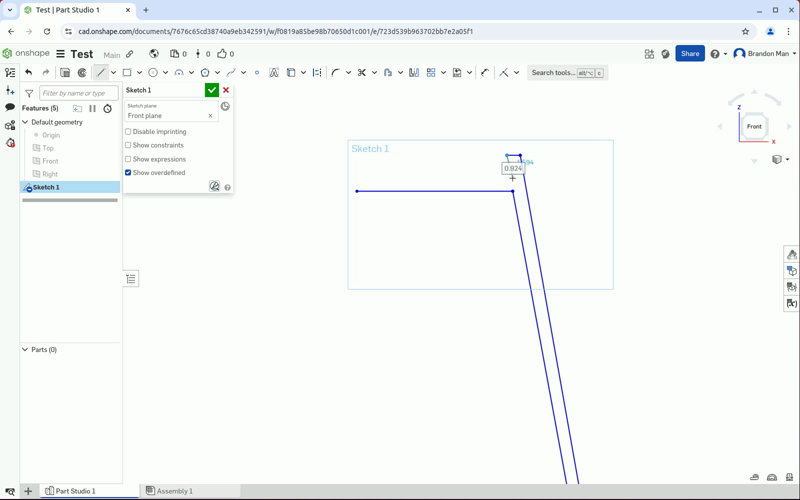
scroll(6)
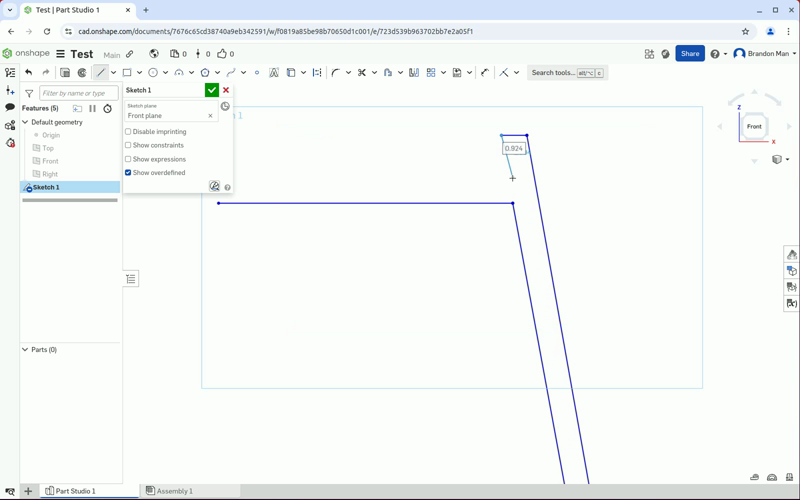
scroll(6)
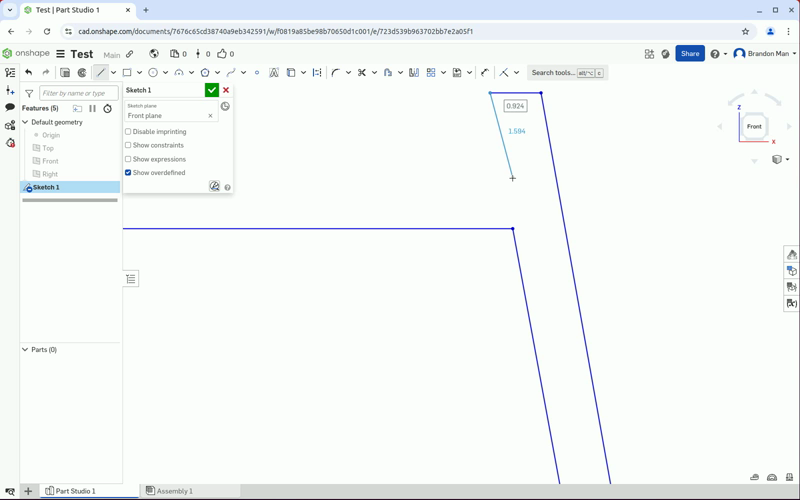
click(512, 177)
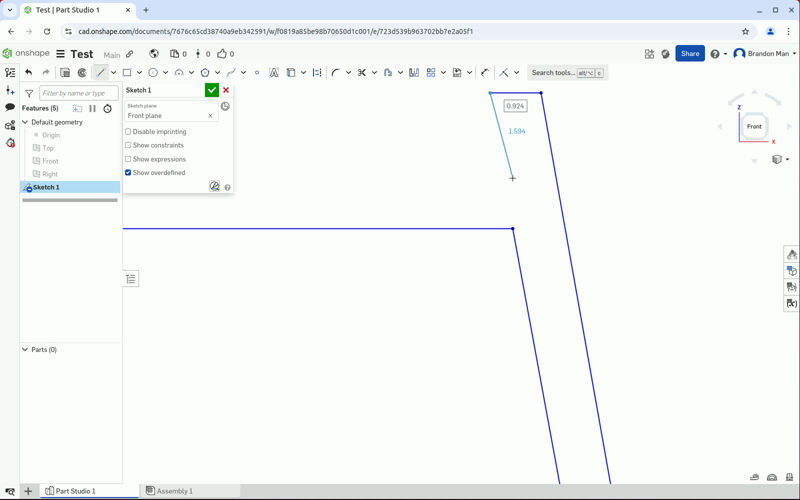
scroll(-6)
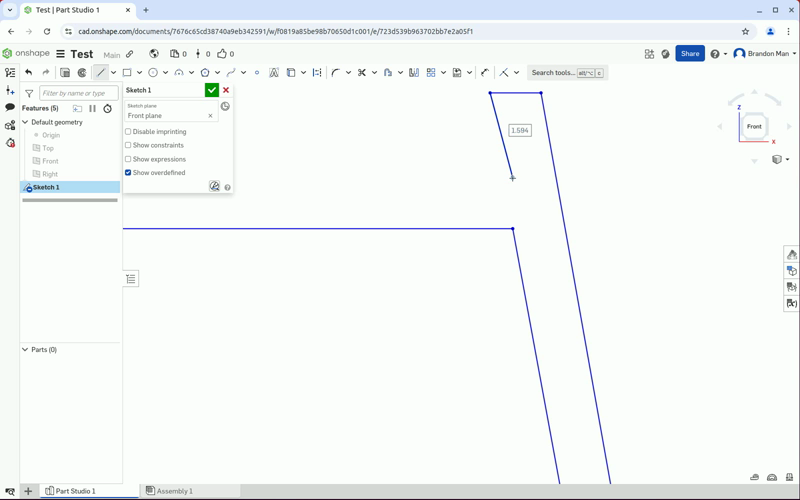
scroll(-6)
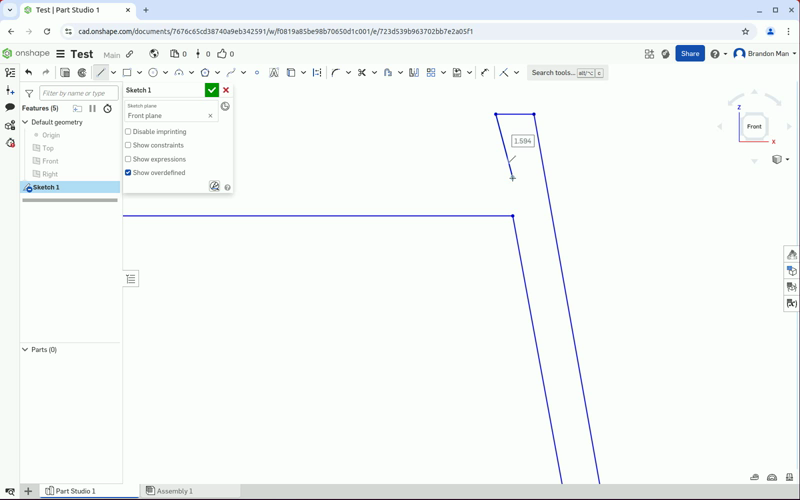
scroll(-6)
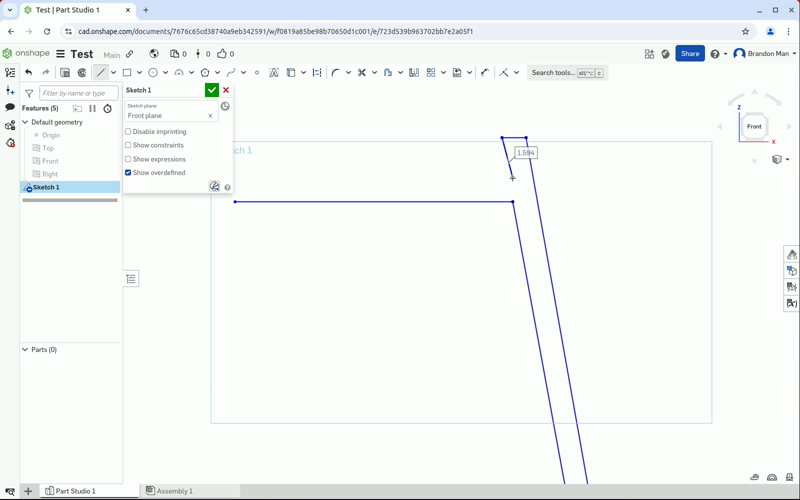
scroll(-6)
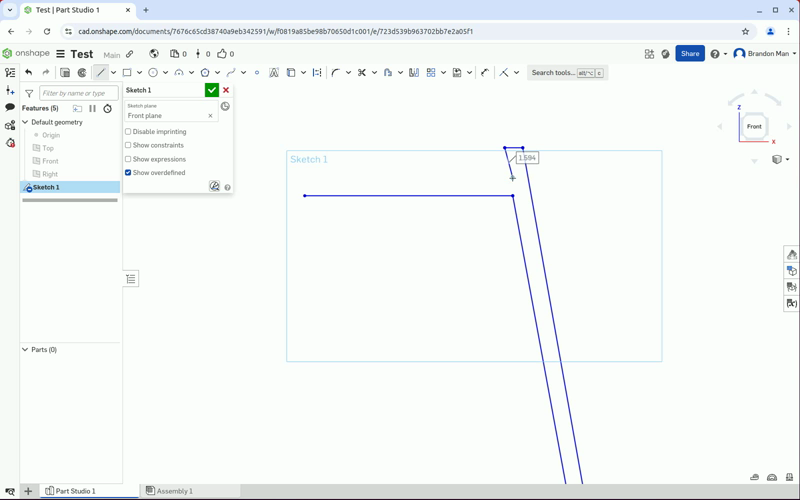
scroll(-6)
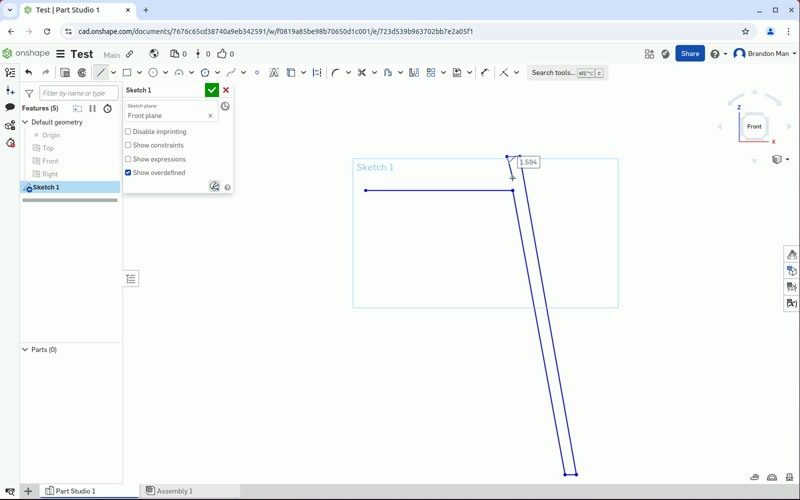
scroll(-6)
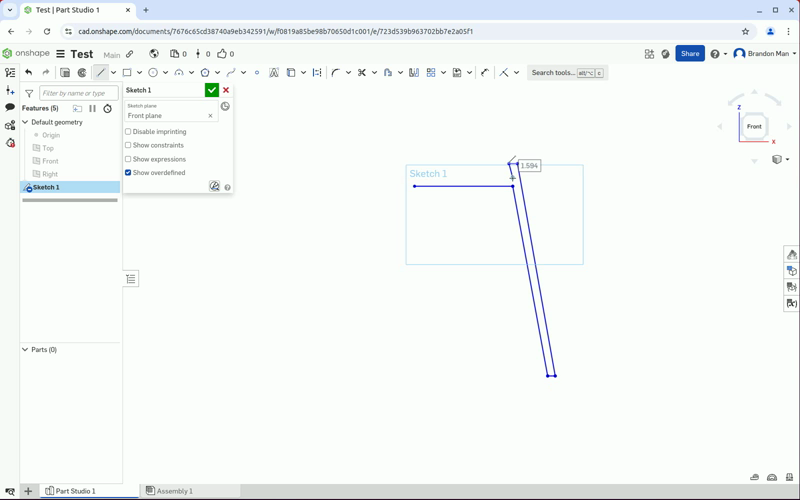
scroll(-6)
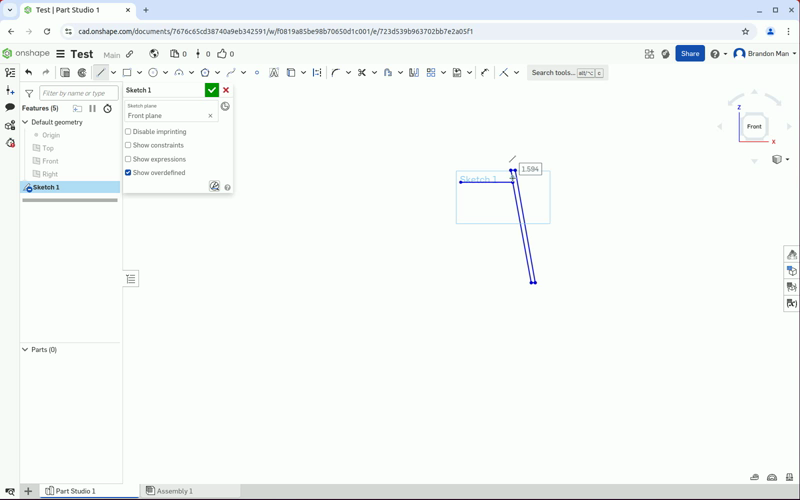
key_up(shift)
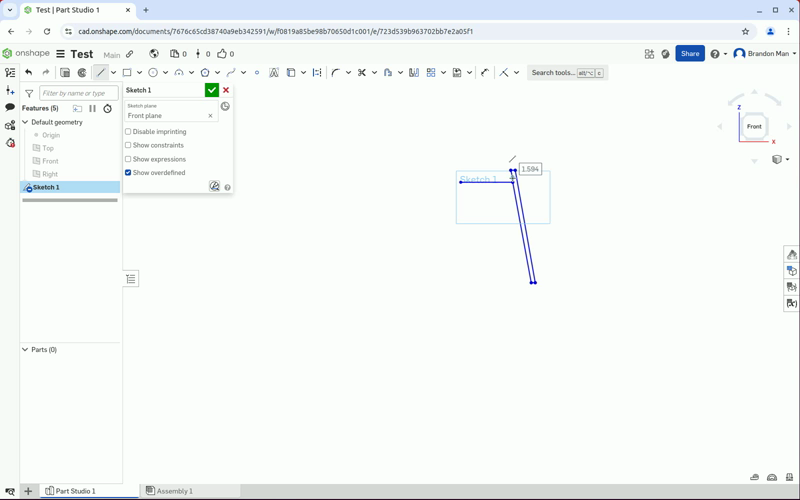
key_down(shift)
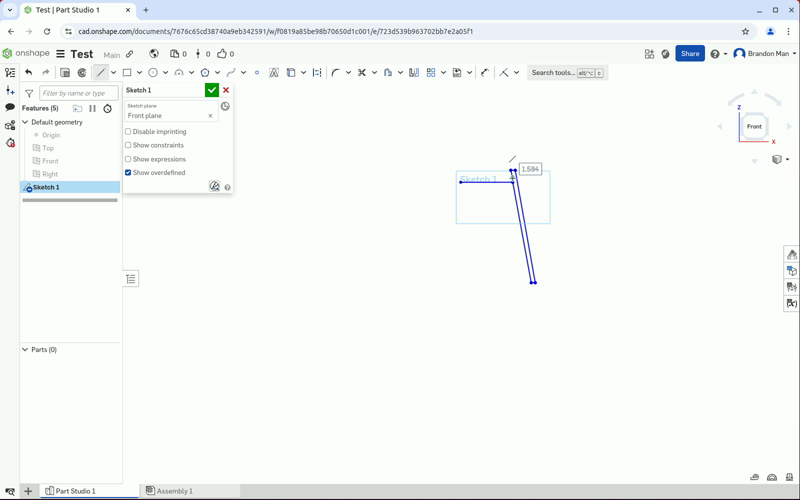
mouse_move(542, 177)
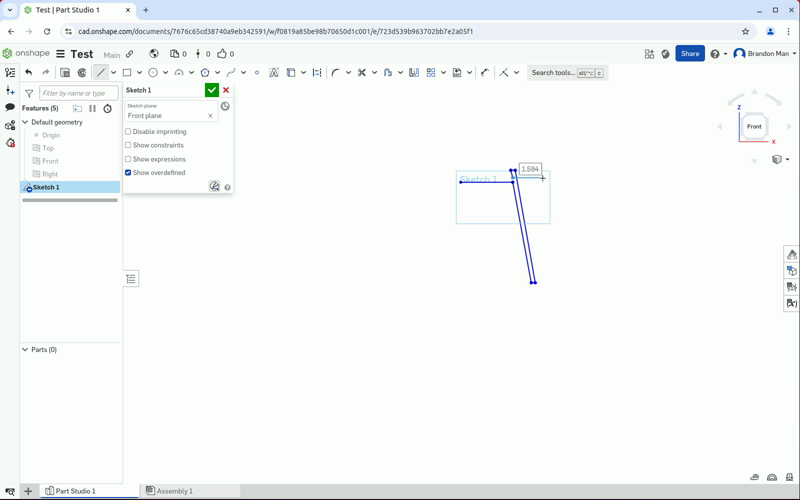
mouse_move(460, 177)
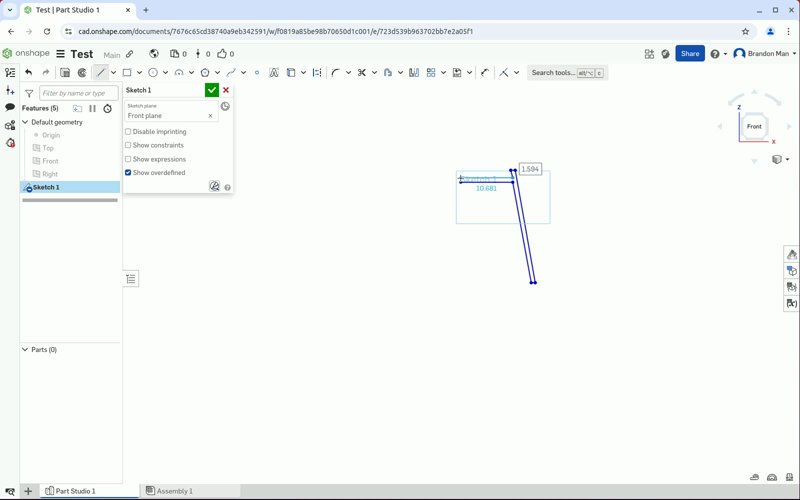
scroll(6)
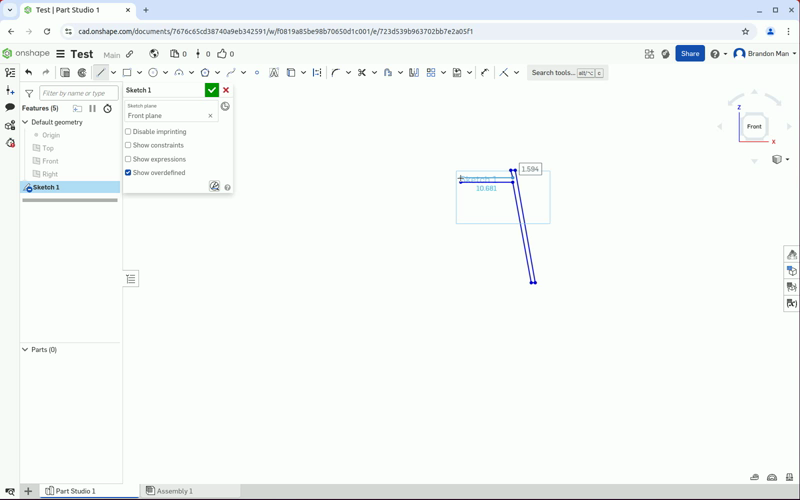
scroll(6)
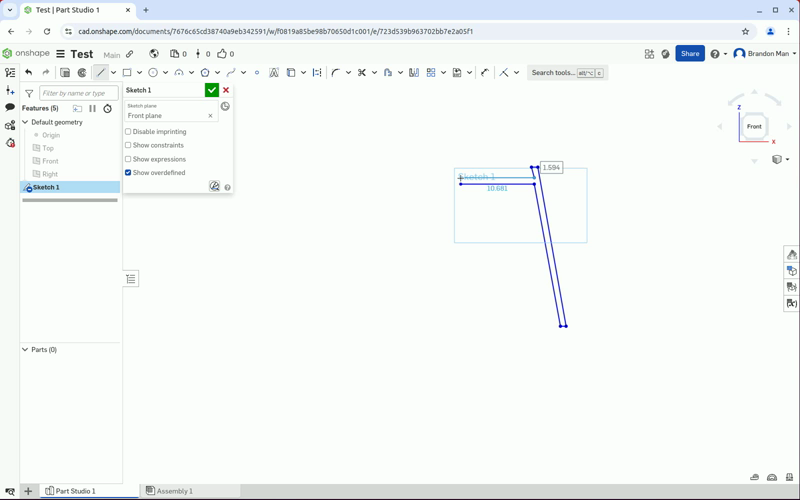
scroll(6)
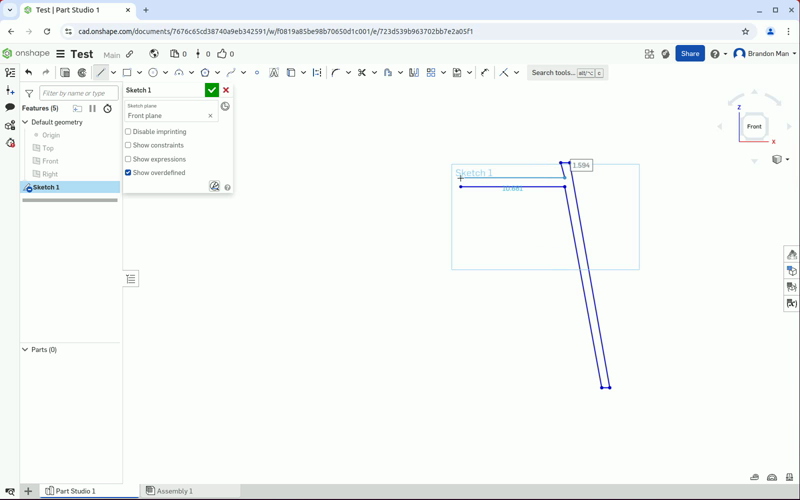
scroll(6)
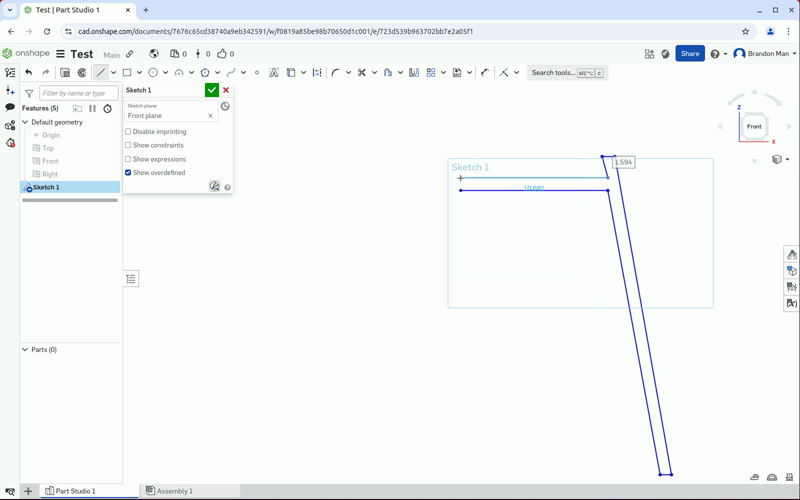
scroll(6)
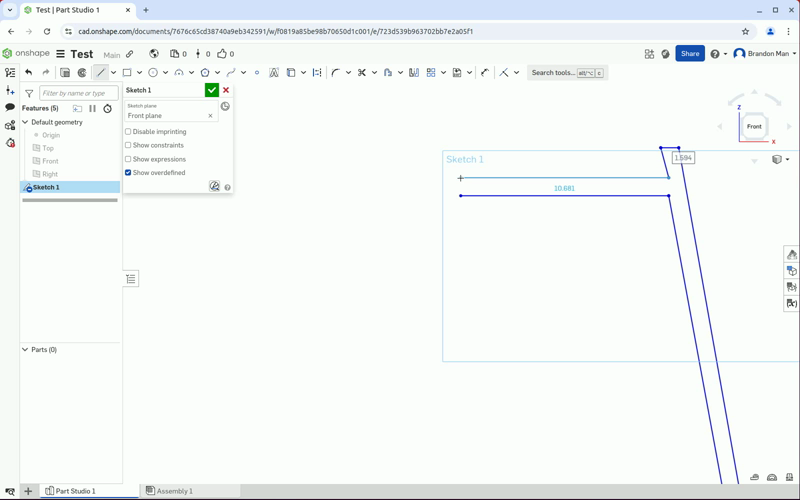
scroll(6)
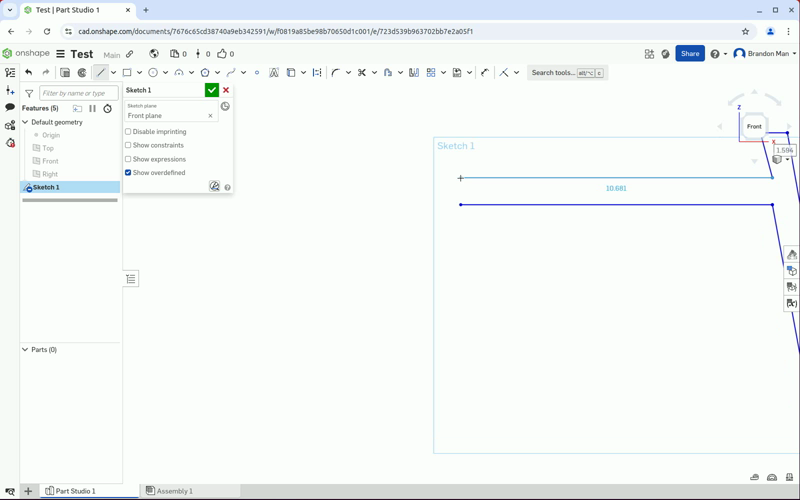
scroll(6)
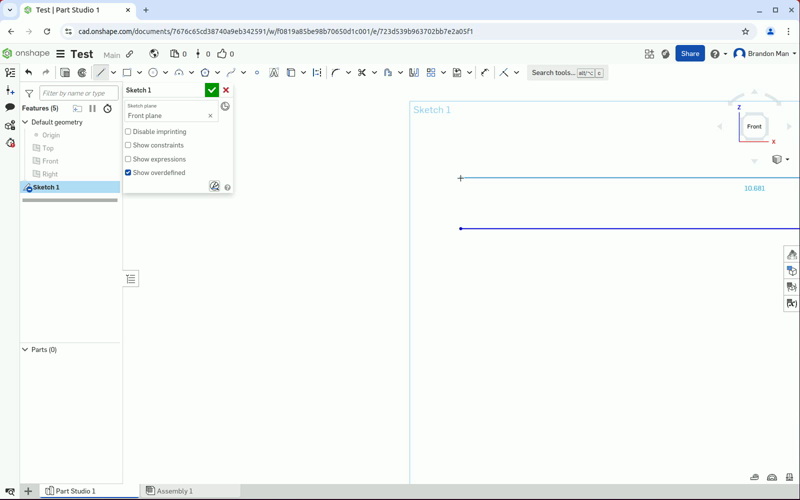
click(460, 177)
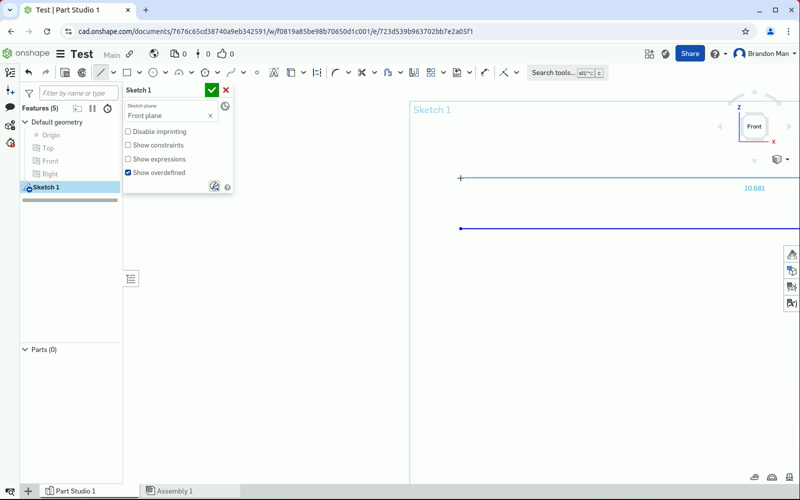
scroll(-6)
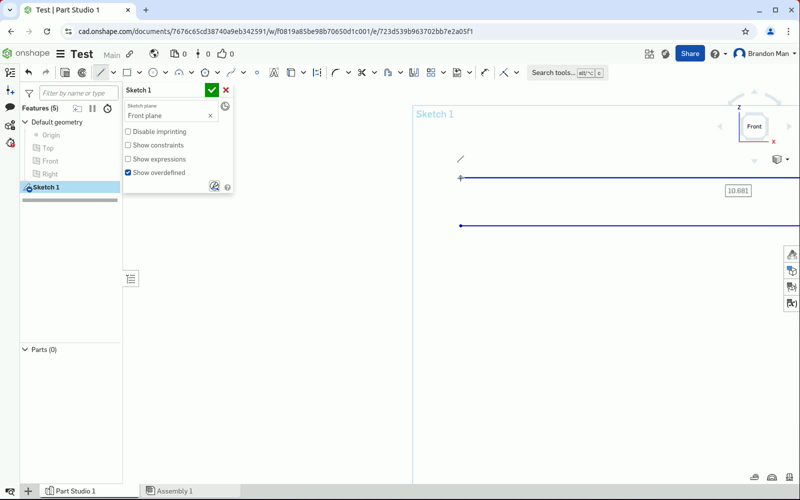
scroll(-6)
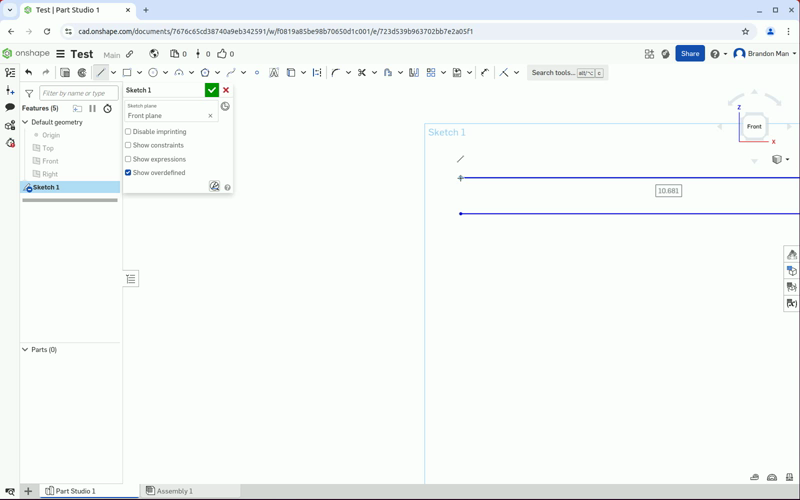
scroll(-6)
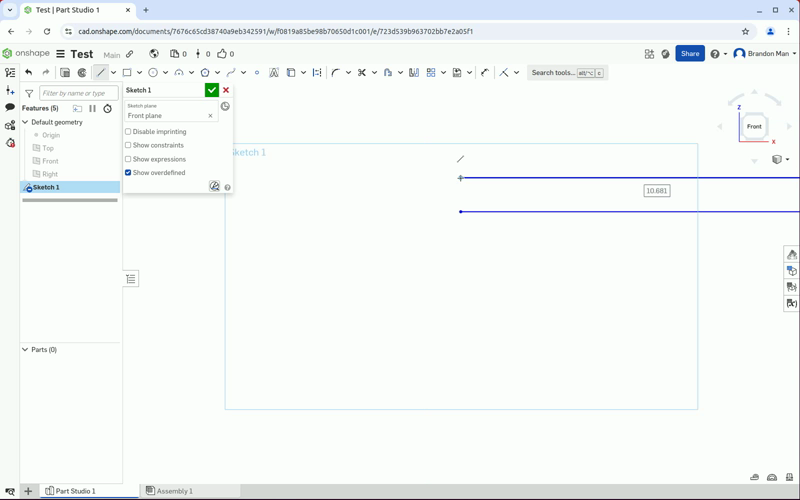
scroll(-6)
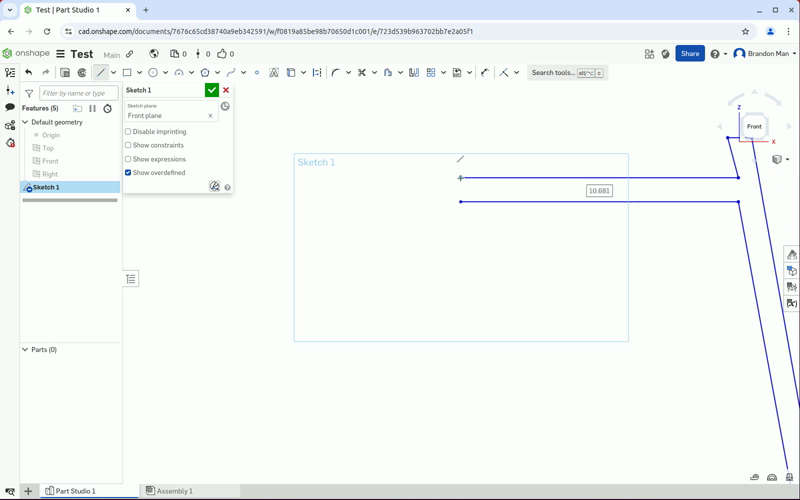
scroll(-6)
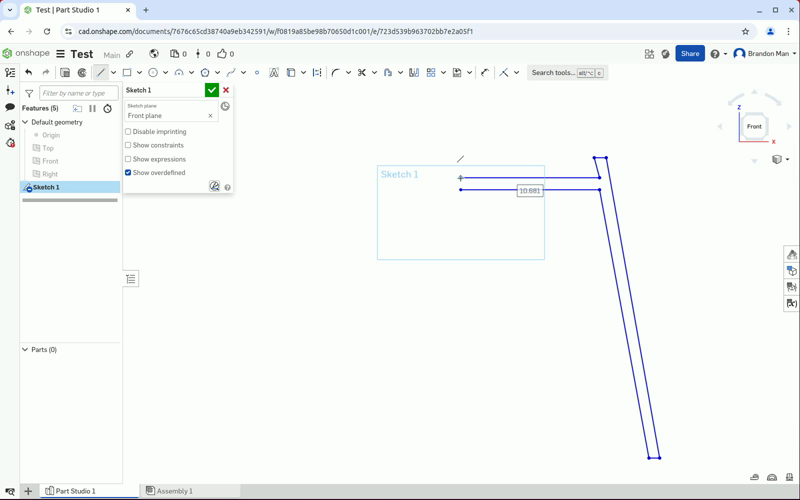
scroll(-6)
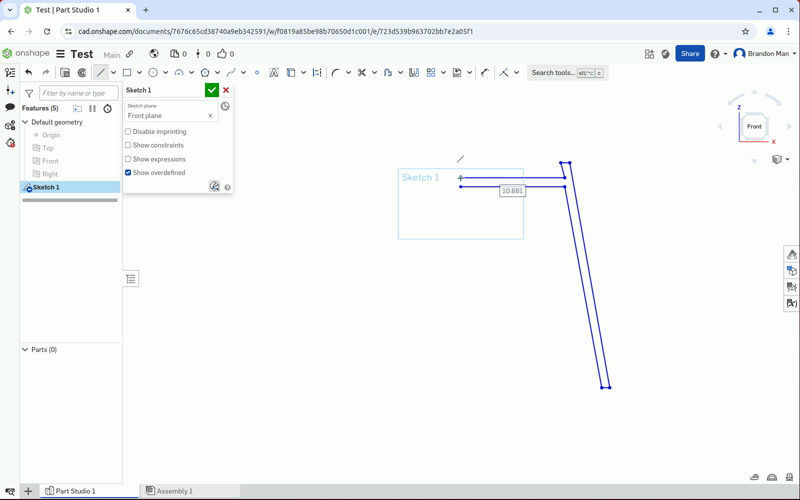
scroll(-6)
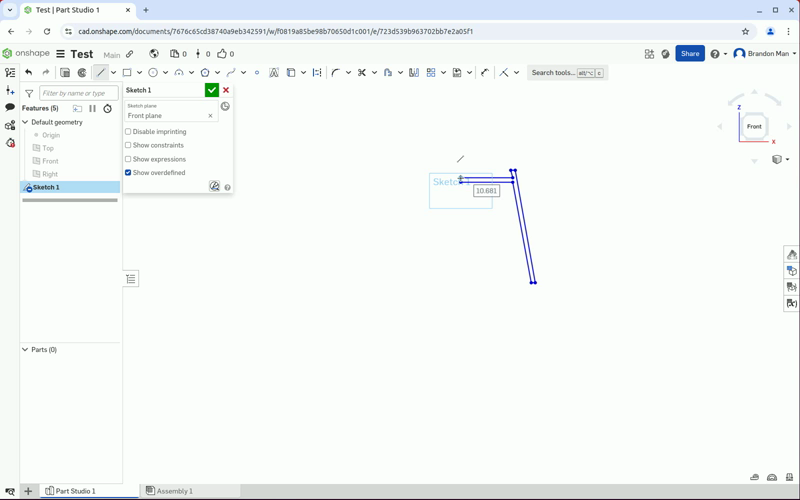
key_up(shift)
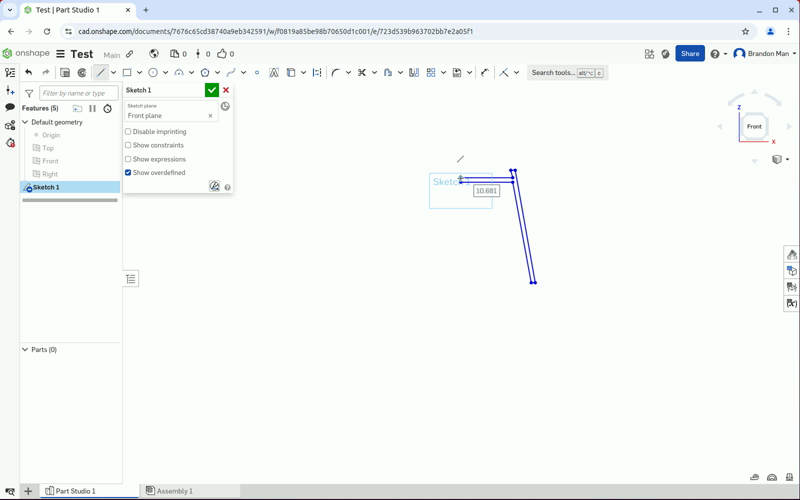
mouse_move(490, 177)
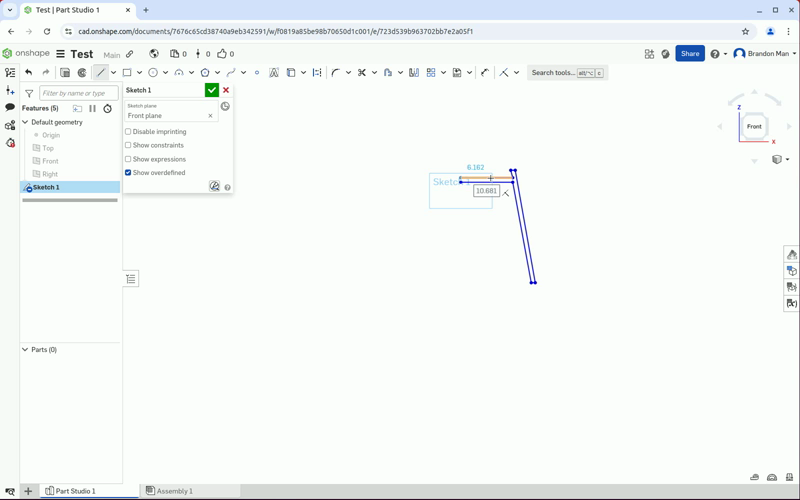
key_down(shift)
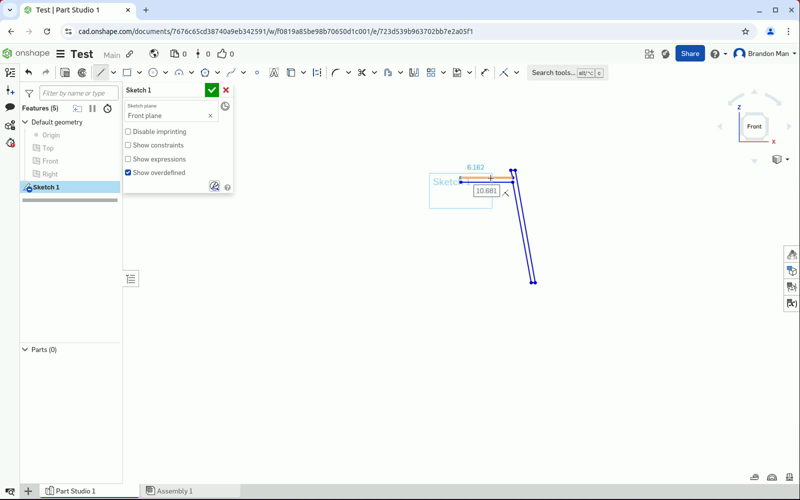
mouse_move(460, 182)
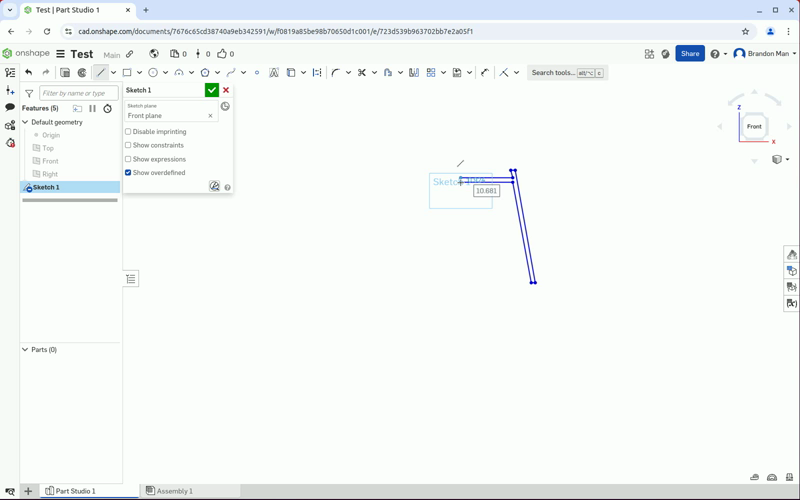
scroll(6)
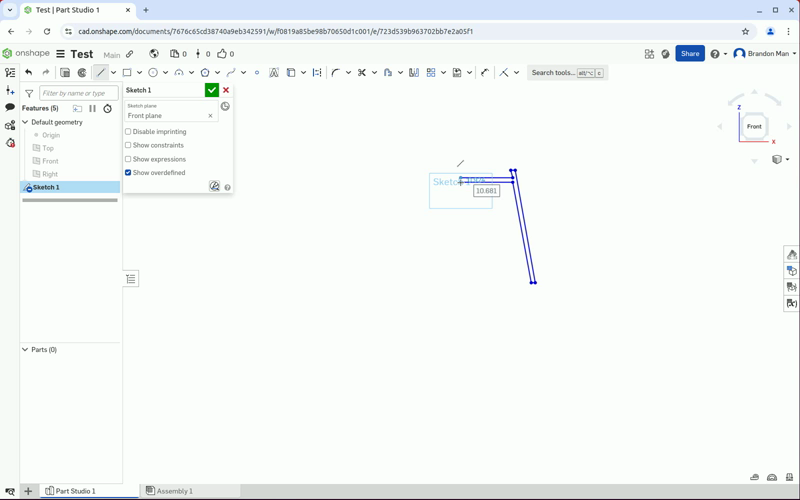
scroll(6)
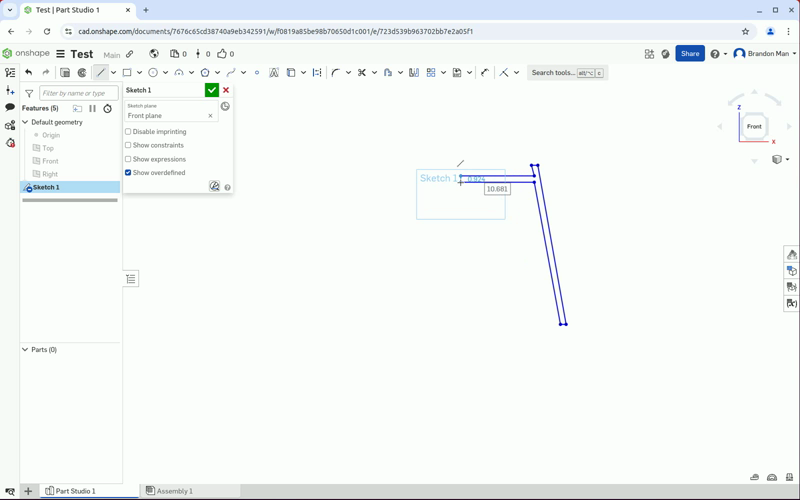
scroll(6)
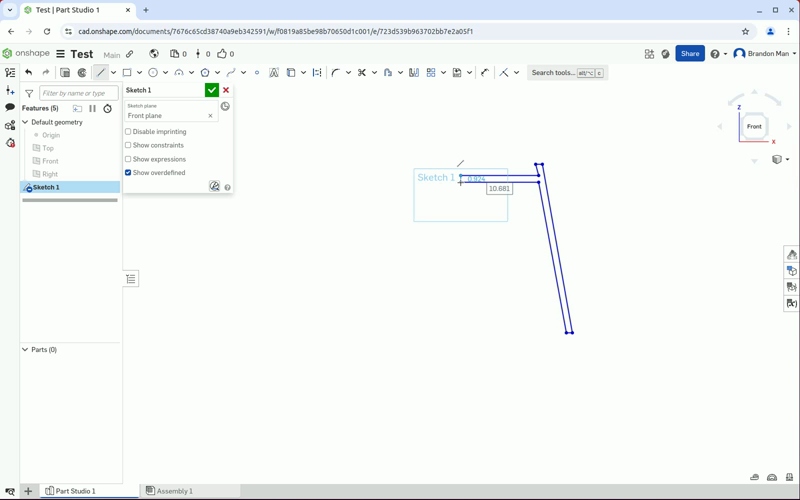
scroll(6)
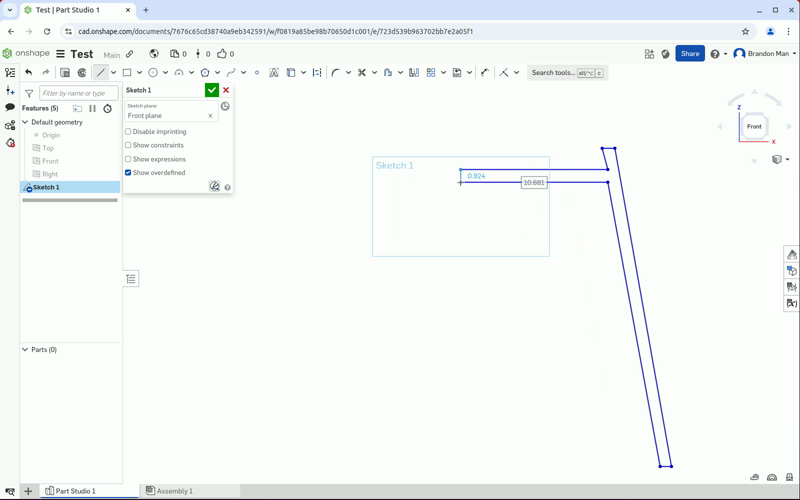
scroll(6)
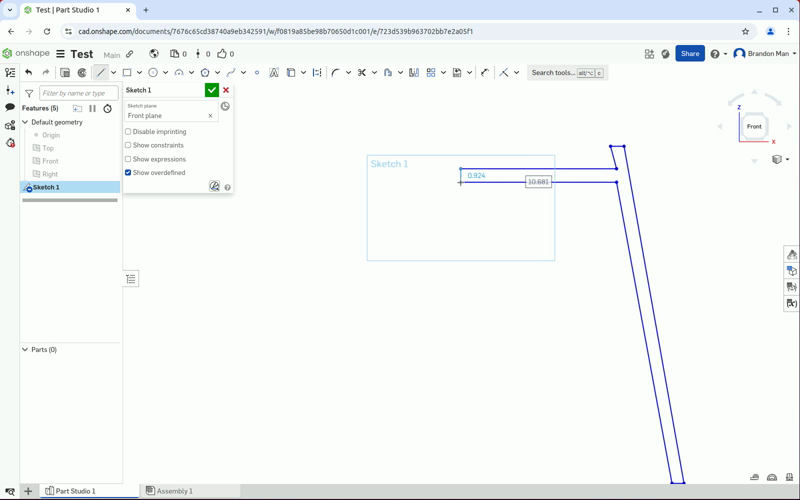
scroll(6)
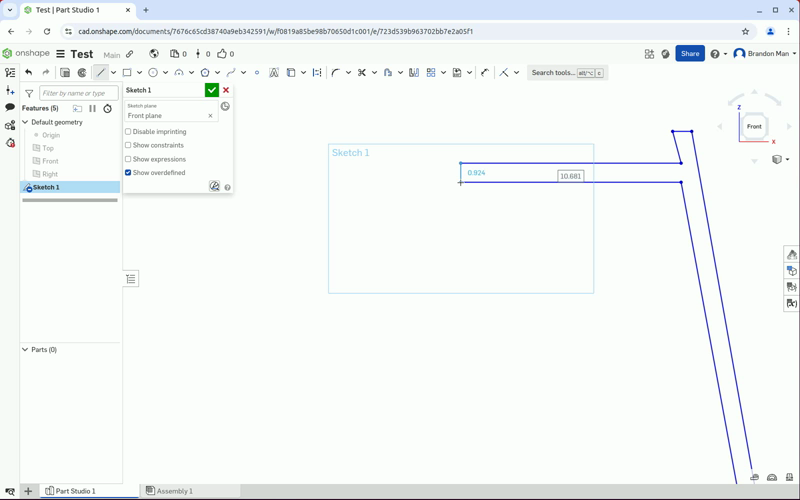
scroll(6)
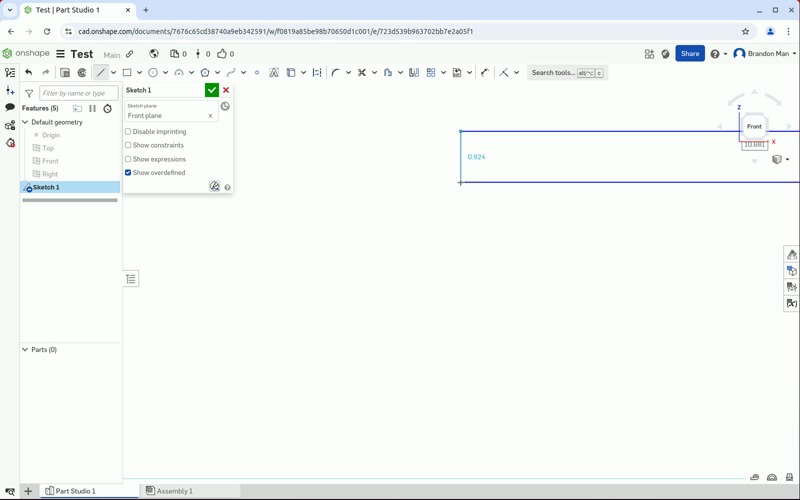
key_up(shift)
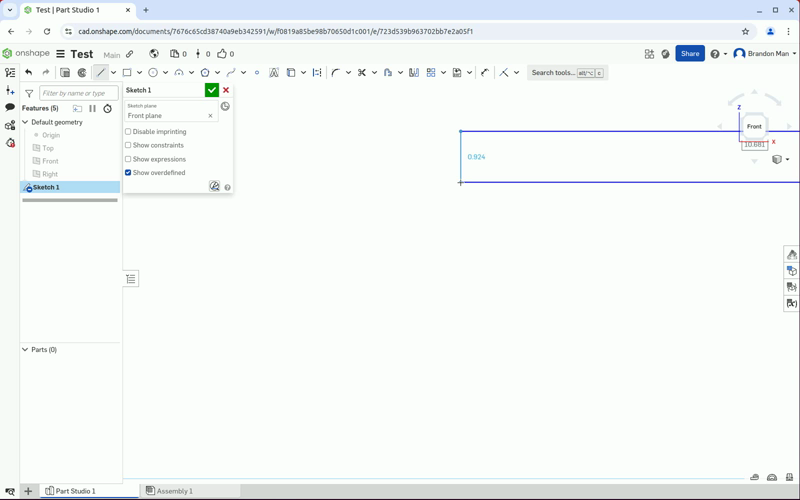
click(460, 182)
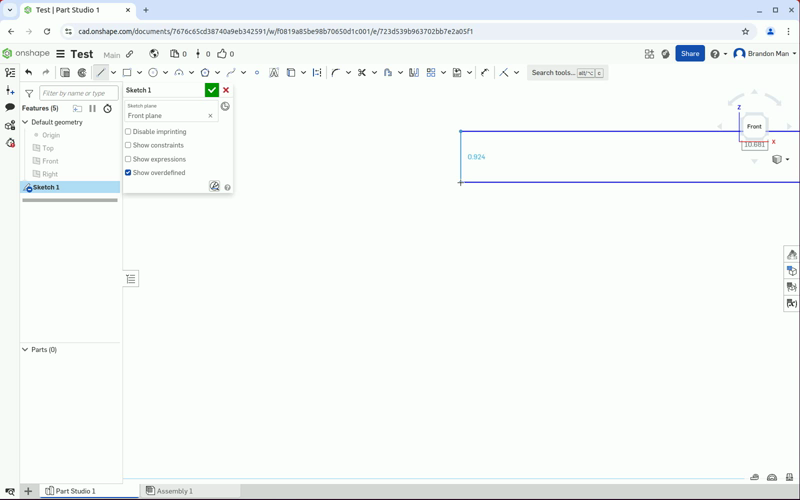
scroll(-6)
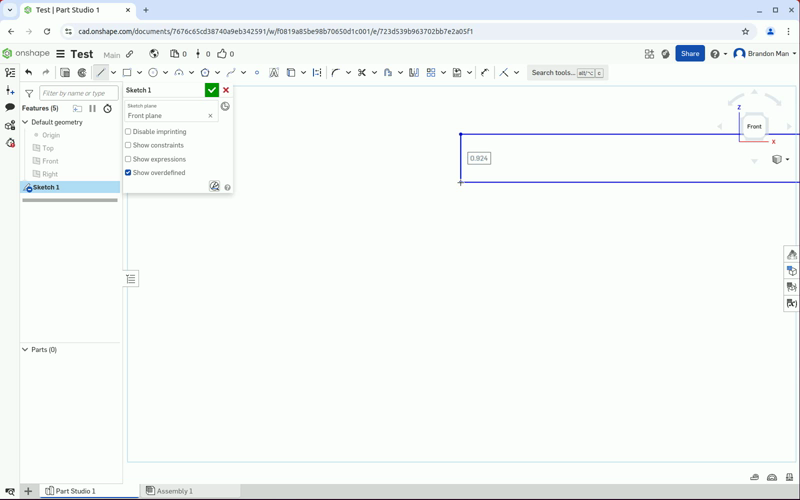
scroll(-6)
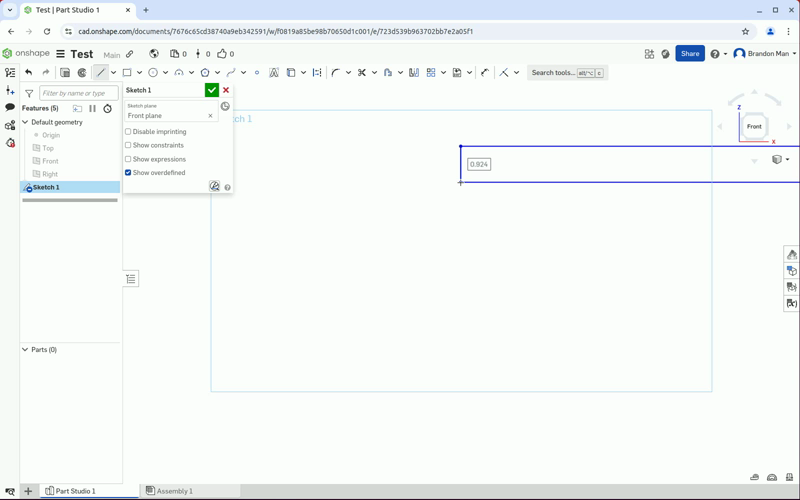
scroll(-6)
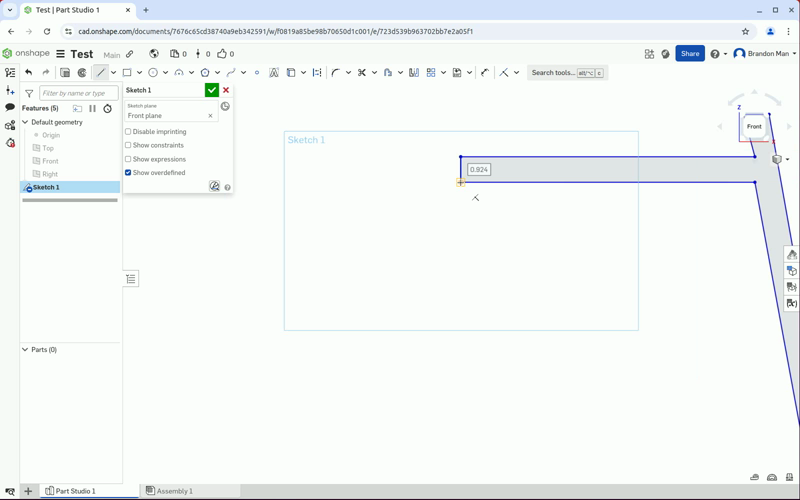
scroll(-6)
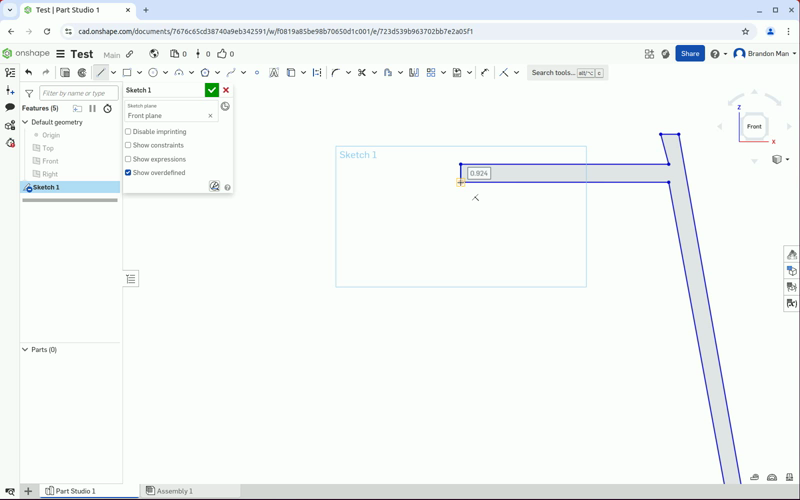
scroll(-6)
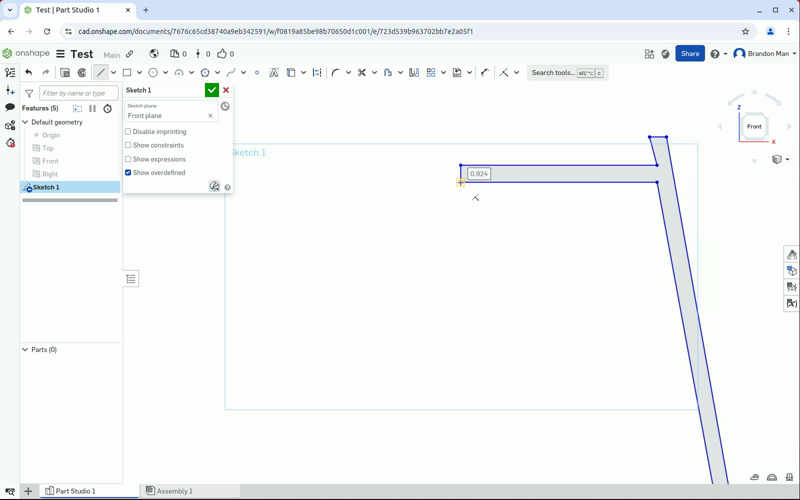
scroll(-6)
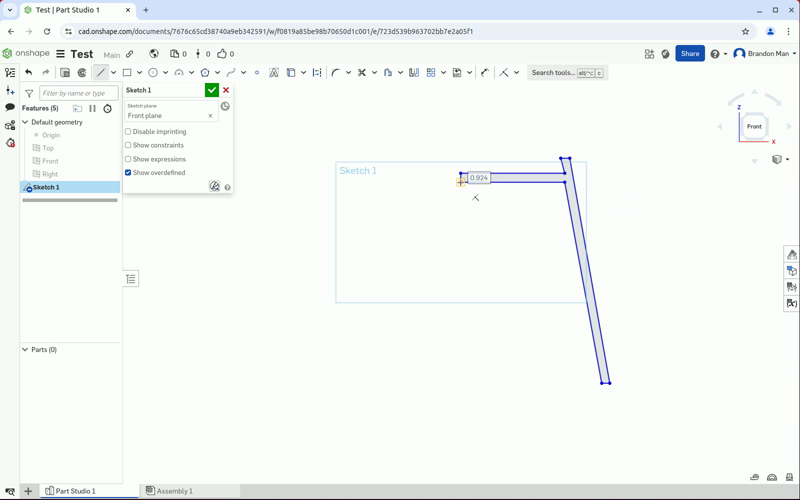
scroll(-6)
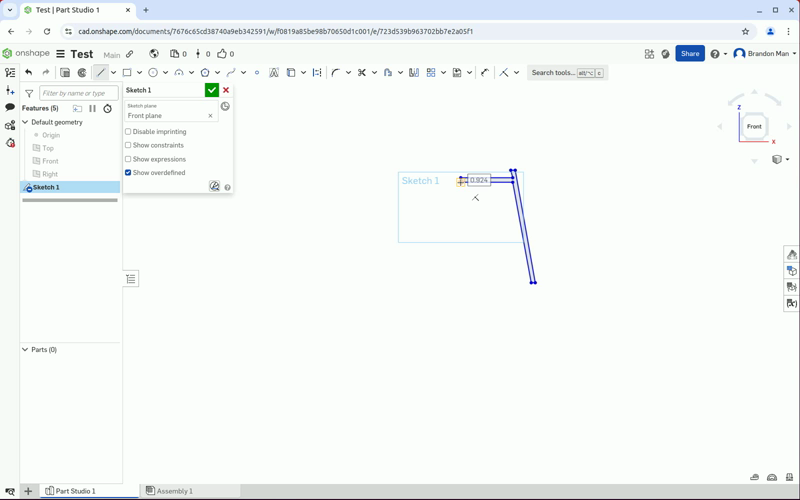
key(esc)
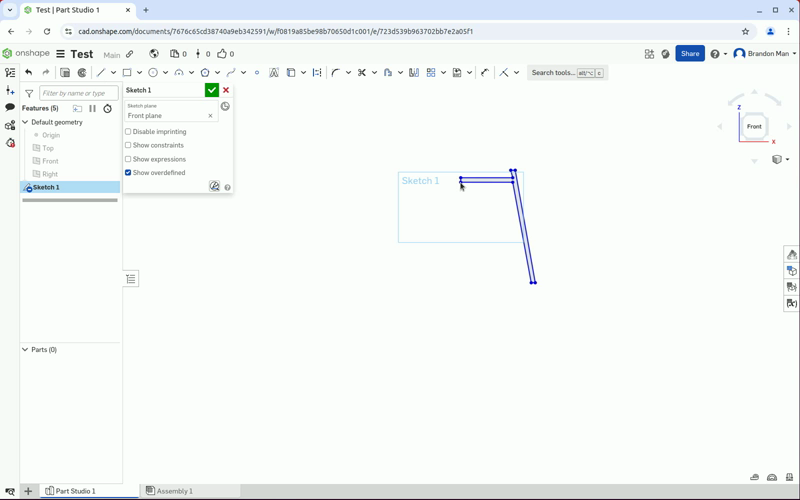
mouse_move(513, 177)
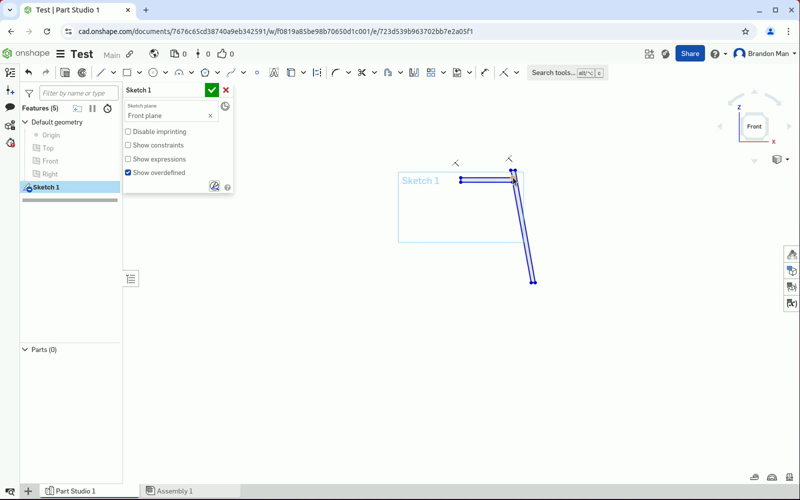
scroll(6)
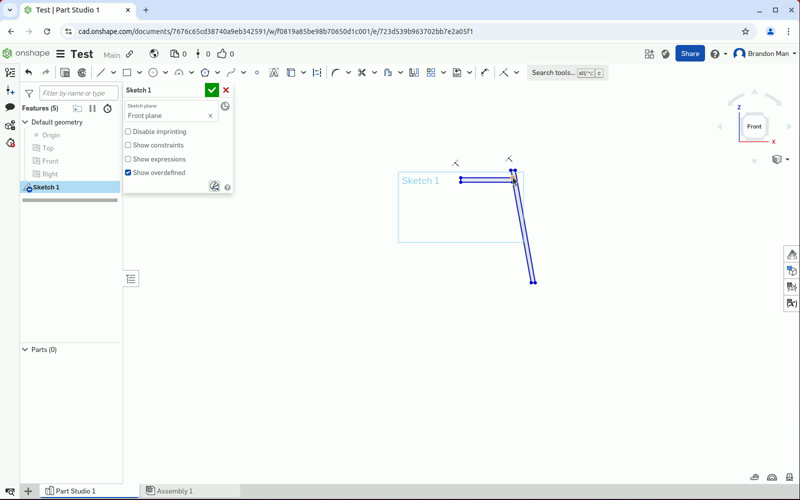
scroll(6)
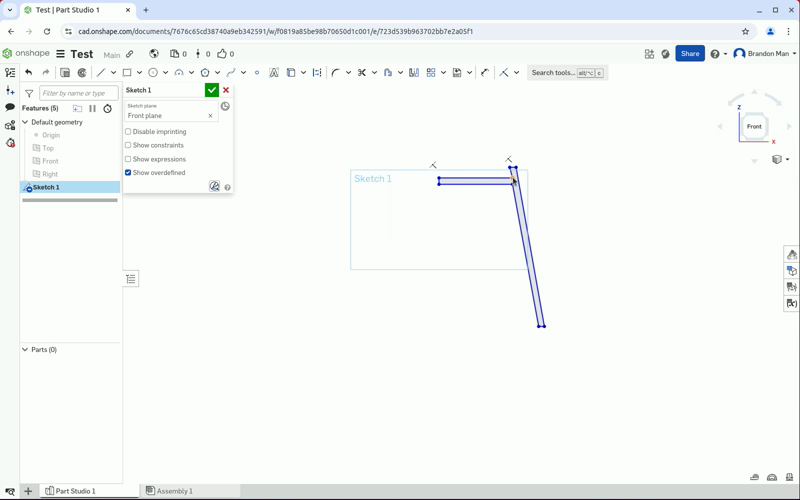
scroll(6)
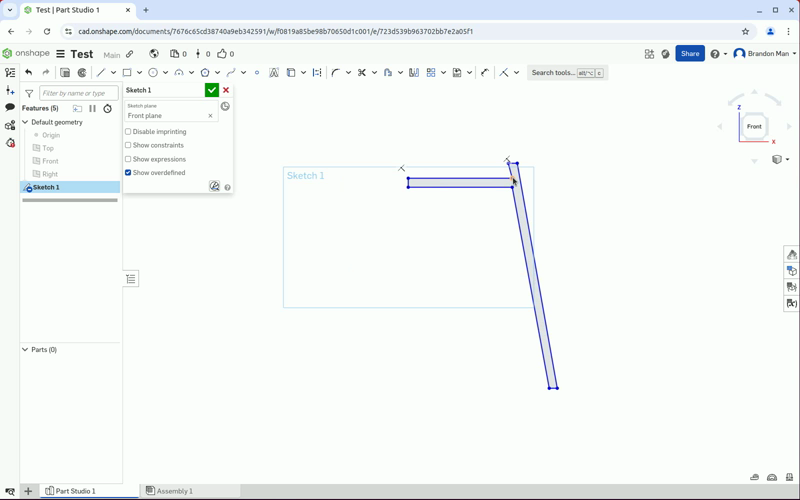
scroll(6)
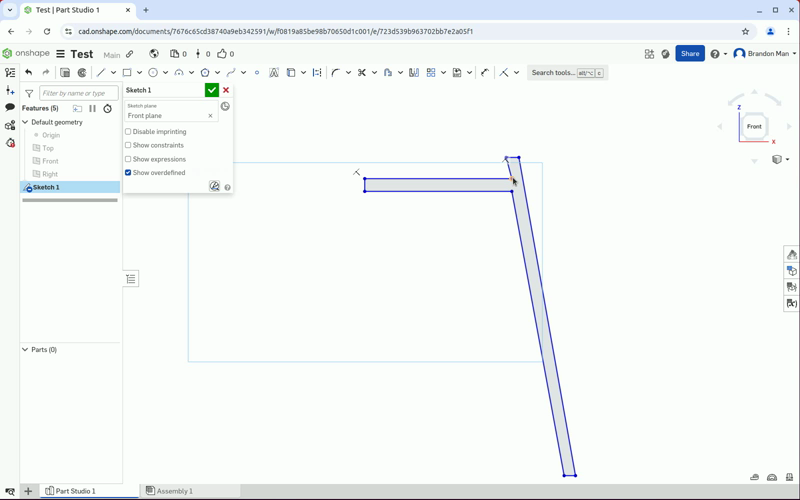
scroll(6)
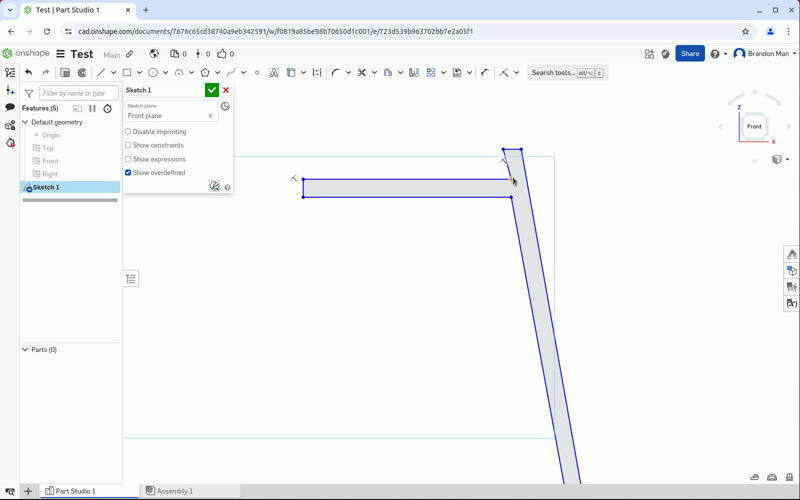
scroll(6)
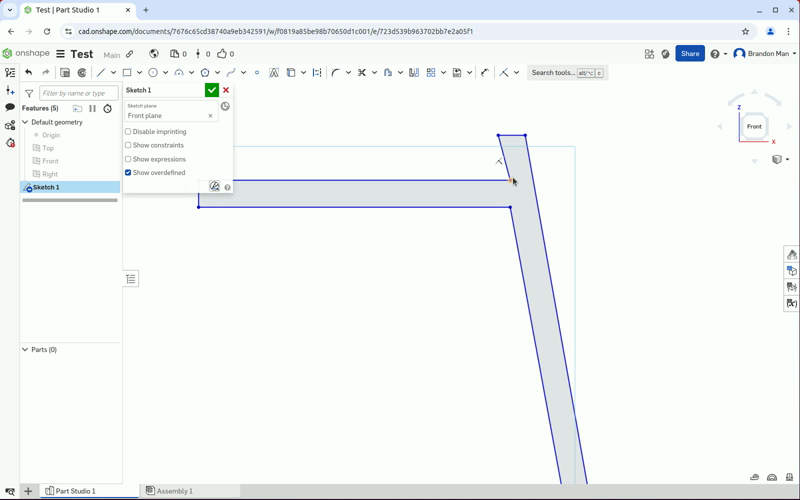
scroll(6)
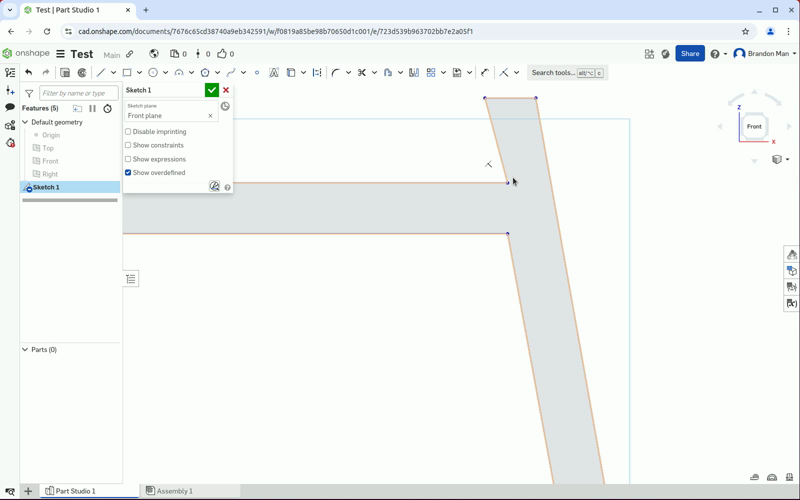
click(513, 177)
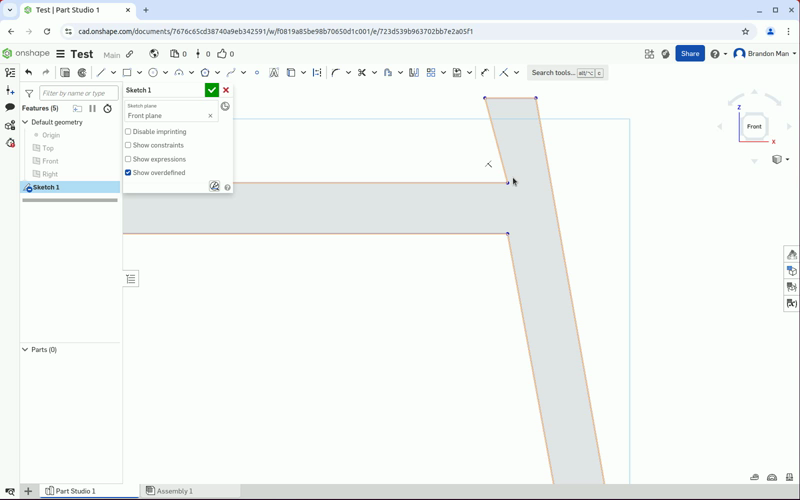
scroll(-6)
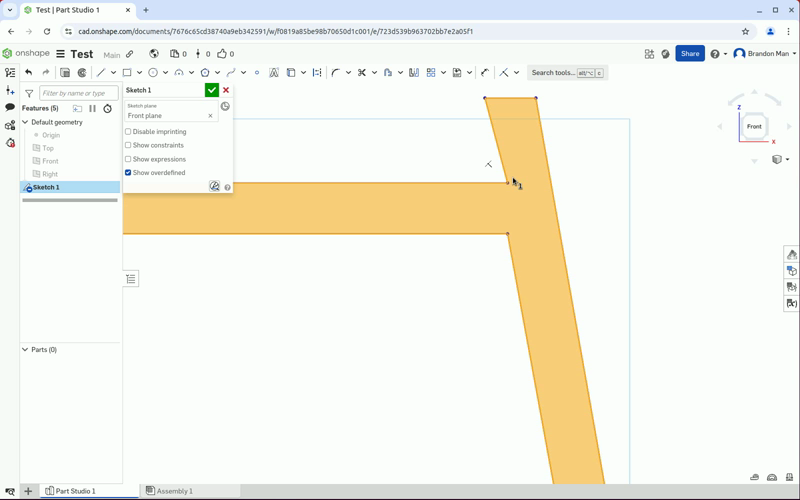
scroll(-6)
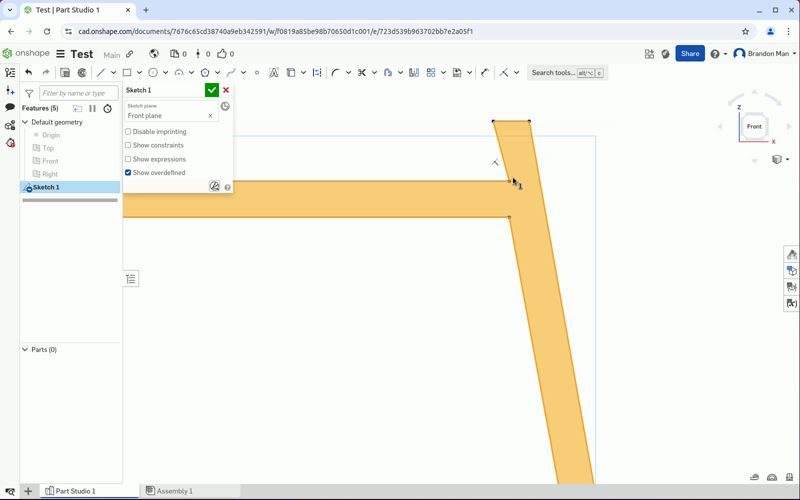
scroll(-6)
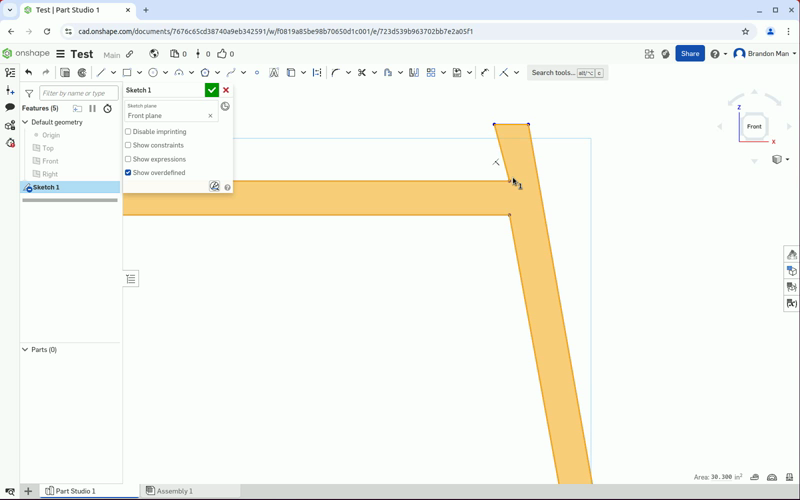
scroll(-6)
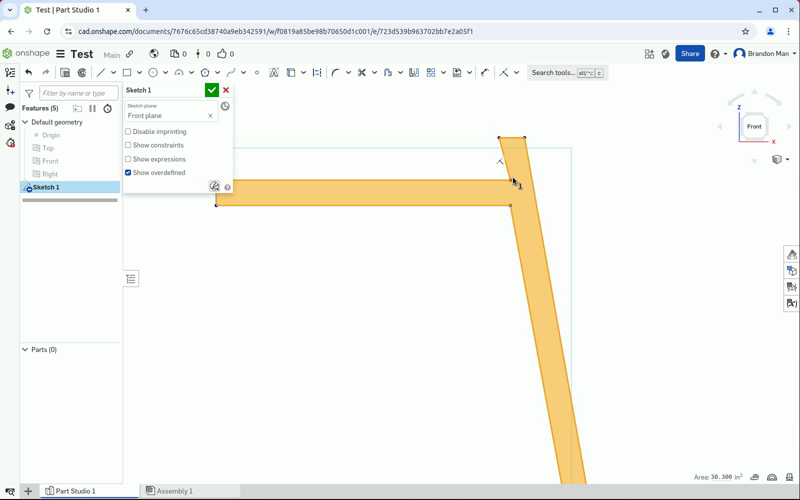
scroll(-6)
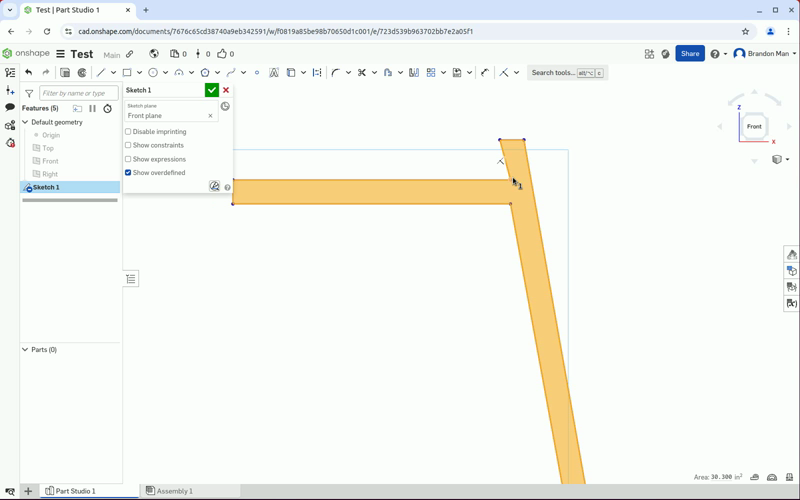
scroll(-6)
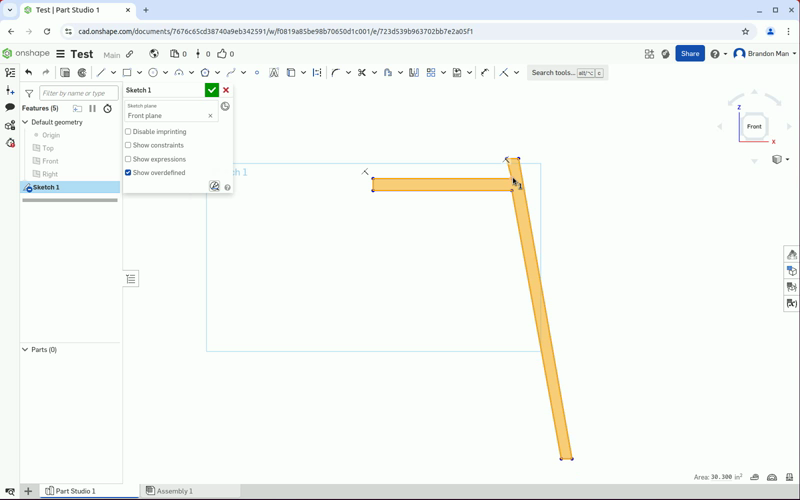
scroll(-6)
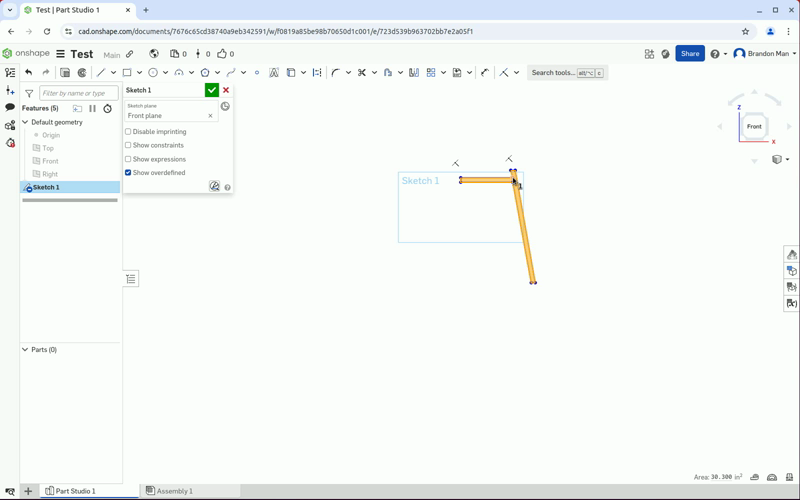
mouse_move(73, 352)
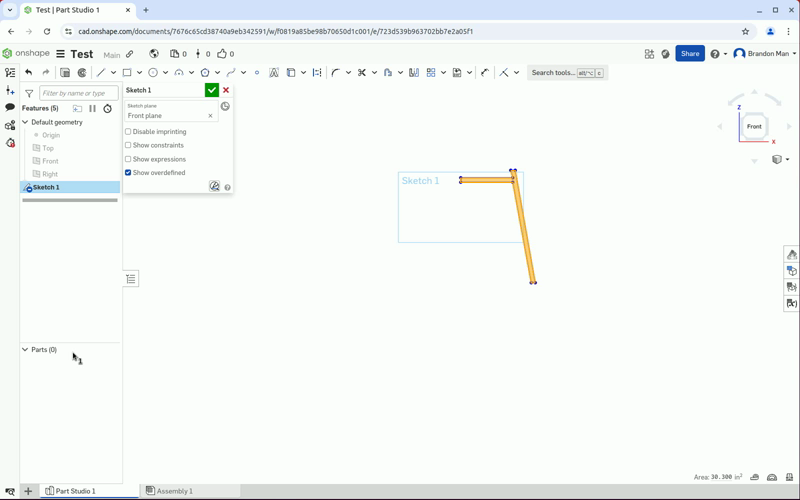
key(shift+y)
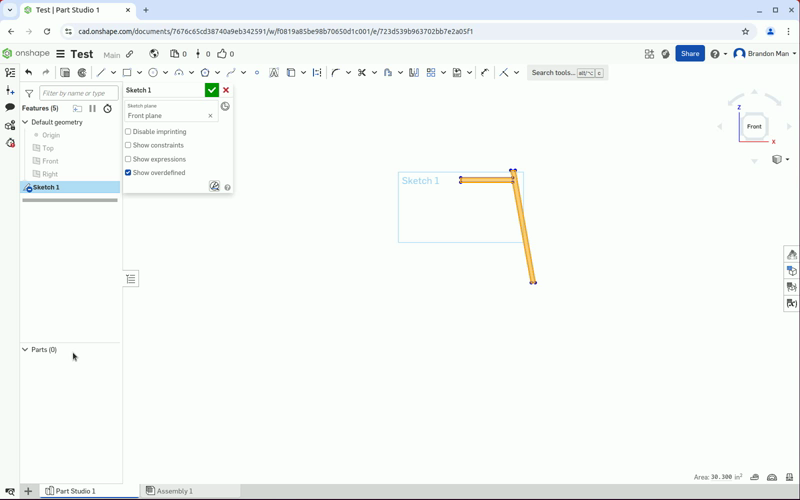
key(shift+e)
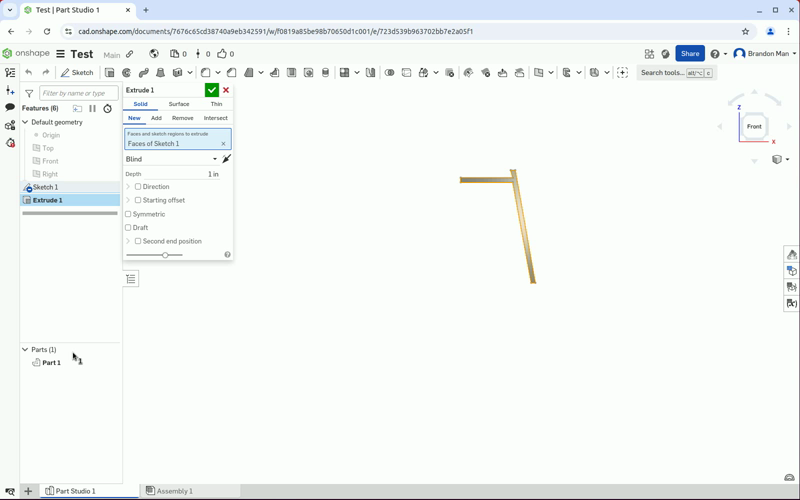
mouse_move(143, 106)
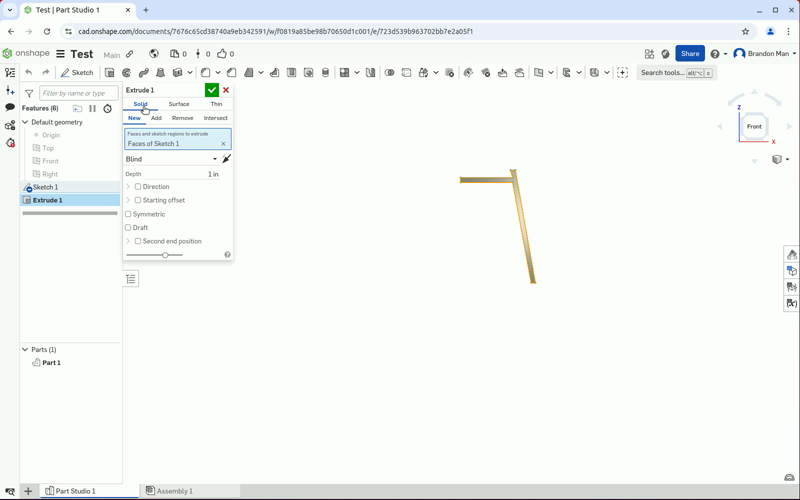
click(143, 106)
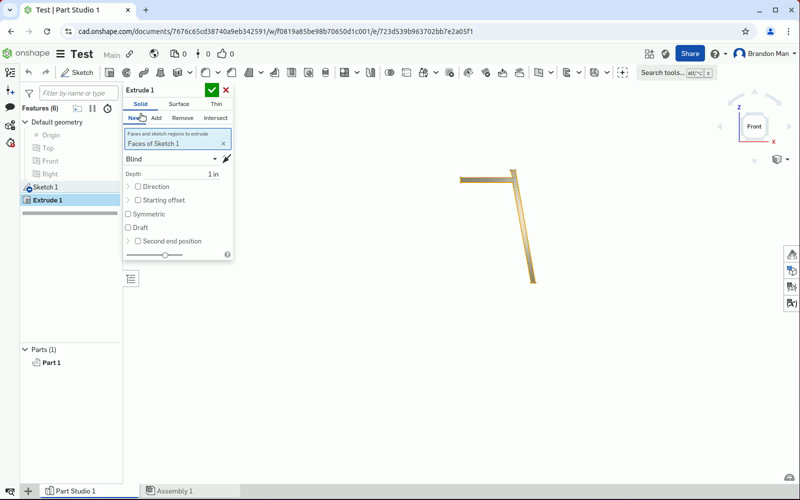
mouse_move(137, 120)
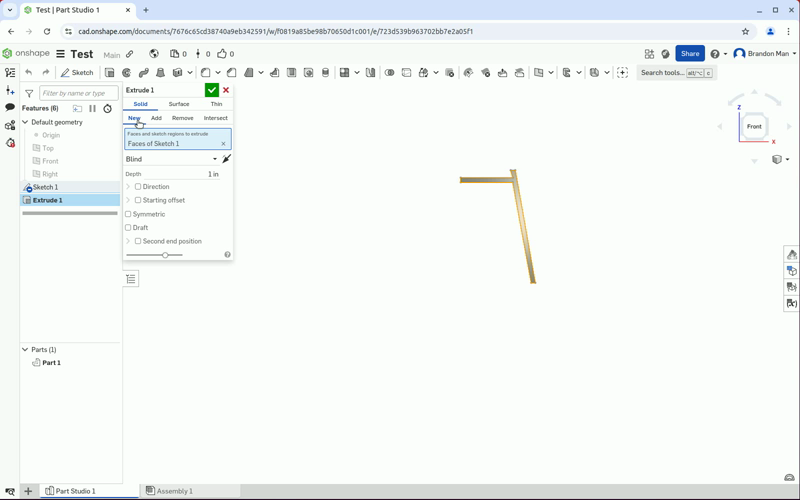
click(137, 120)
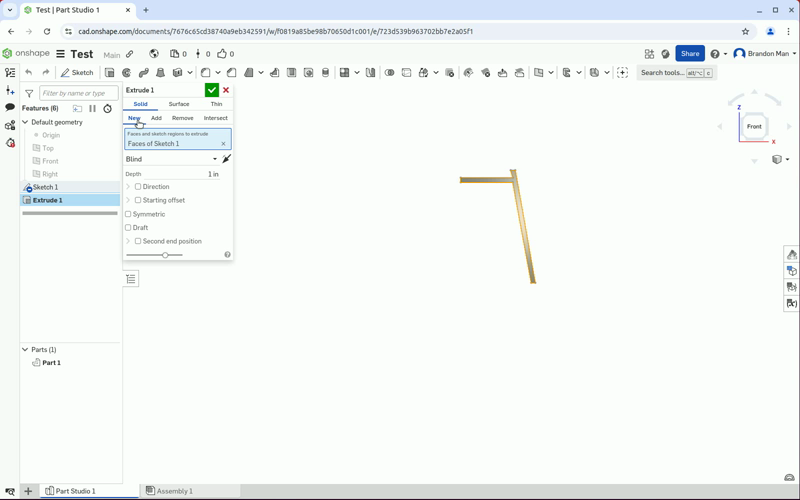
key(tab, 4)
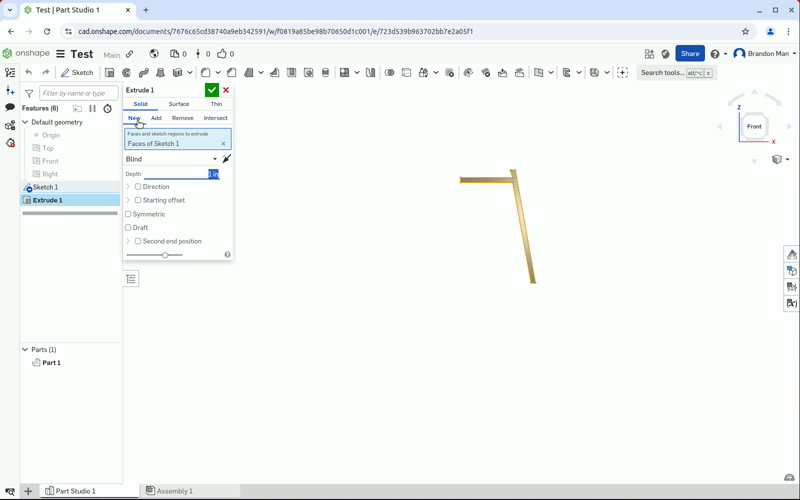
text(1.444)
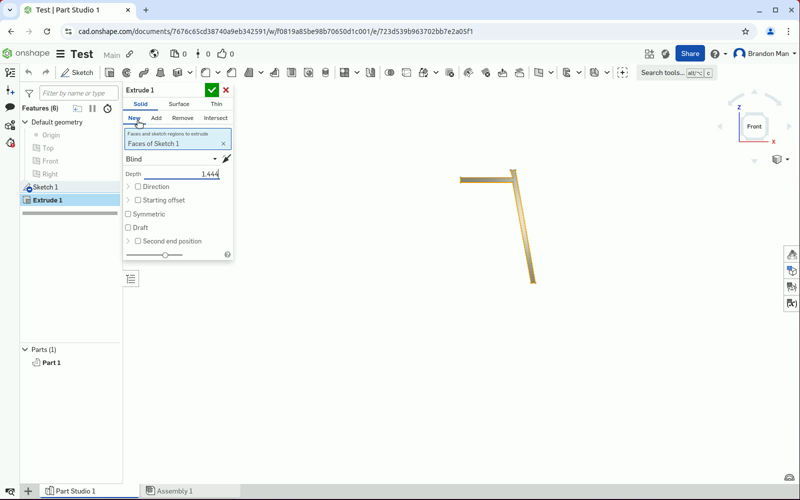
key(enter)
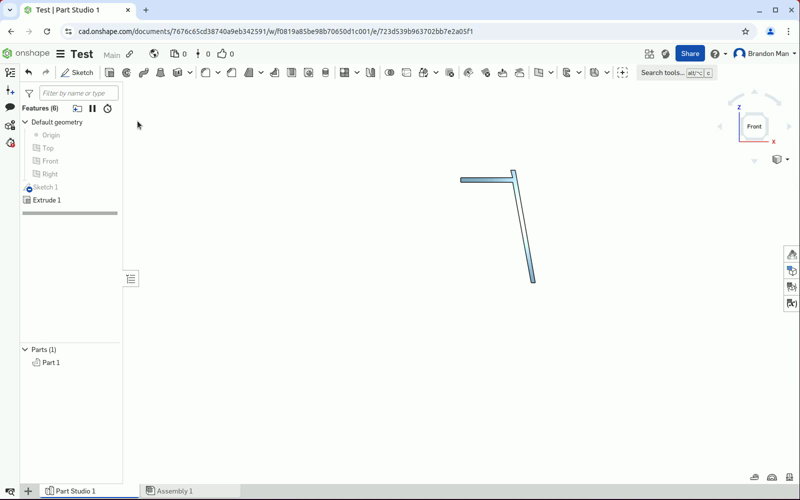
key(shift+h)
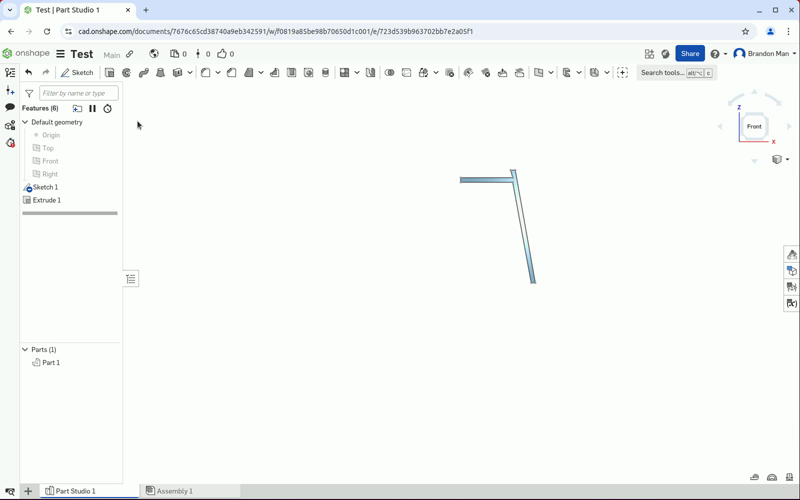
key(shift+h)
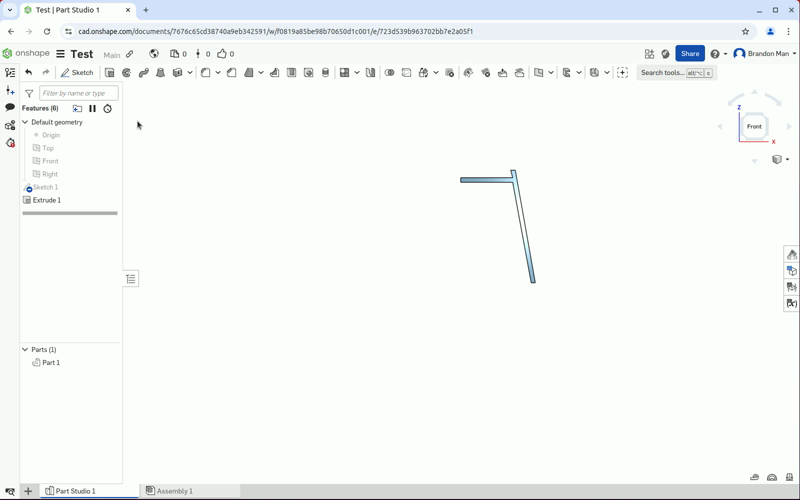
mouse_move(73, 189)
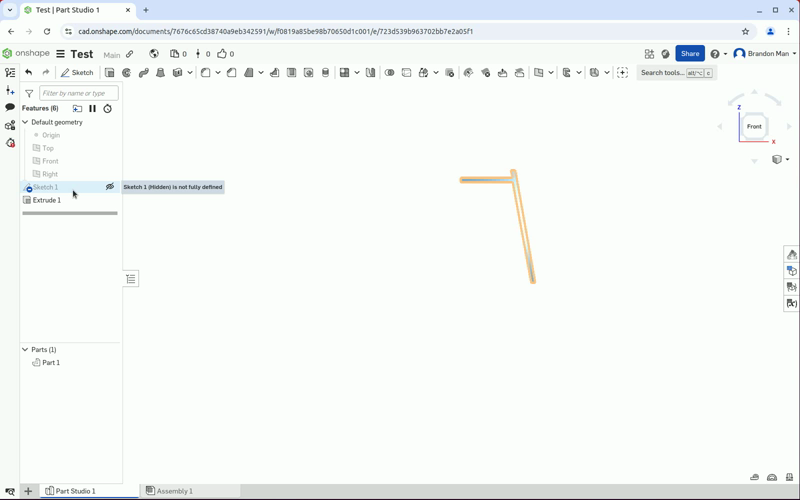
click(73, 189)
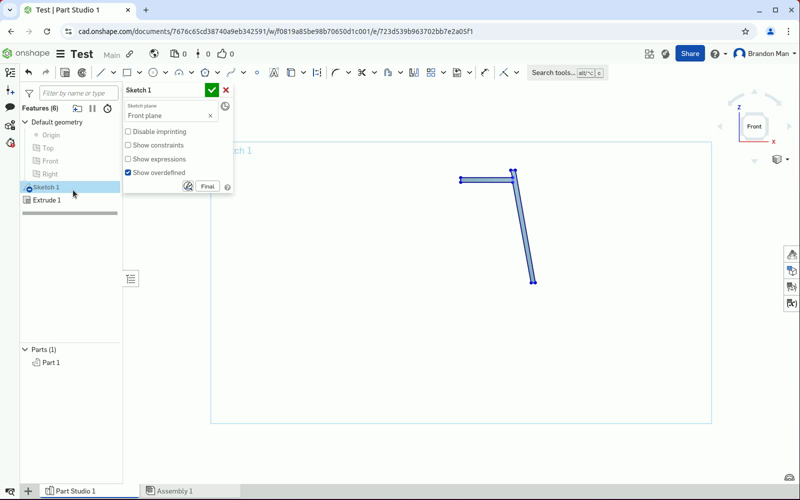
mouse_move(229, 92)
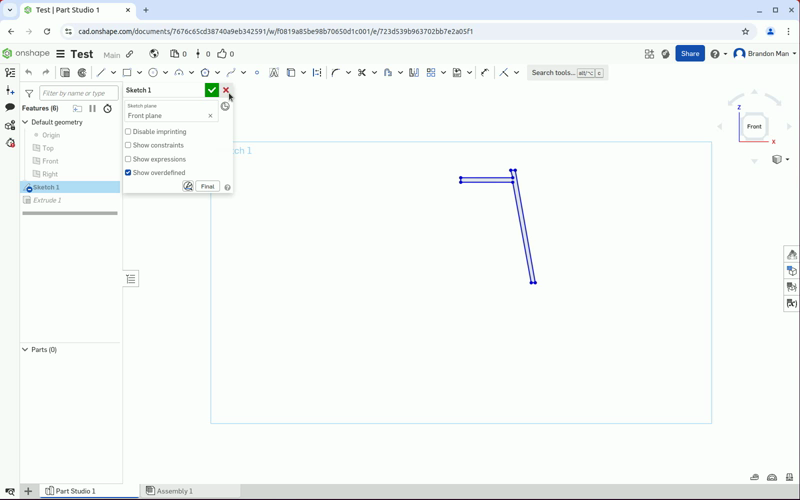
click(229, 92)
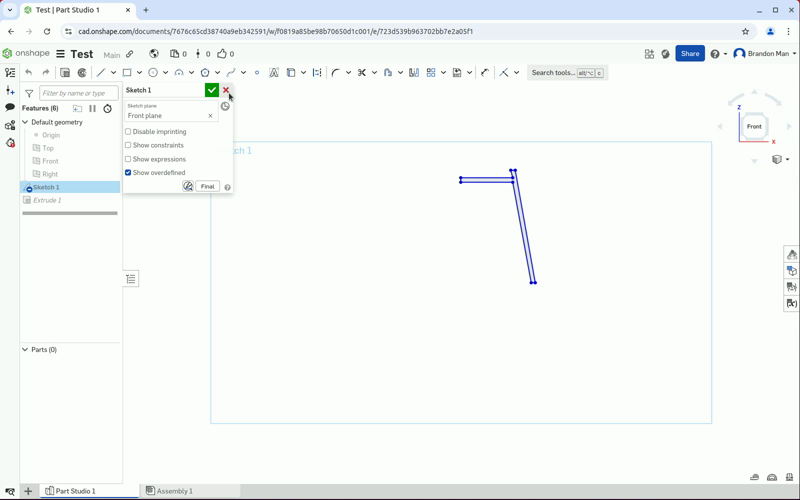
key(shift+s)
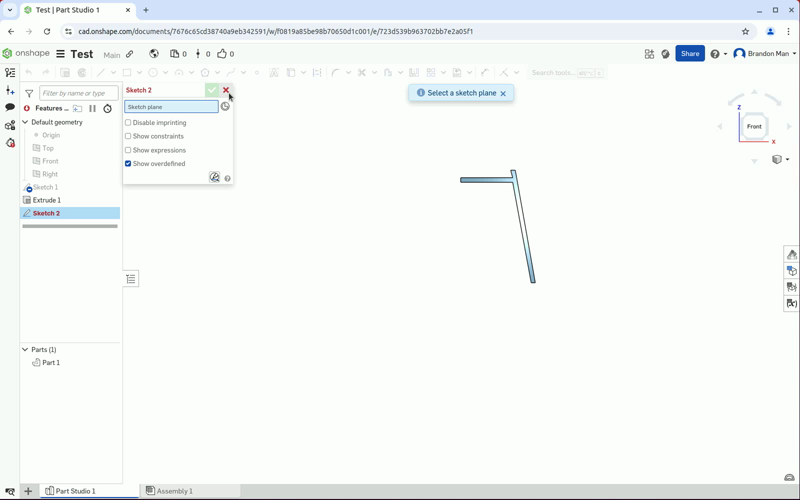
mouse_move(73, 163)
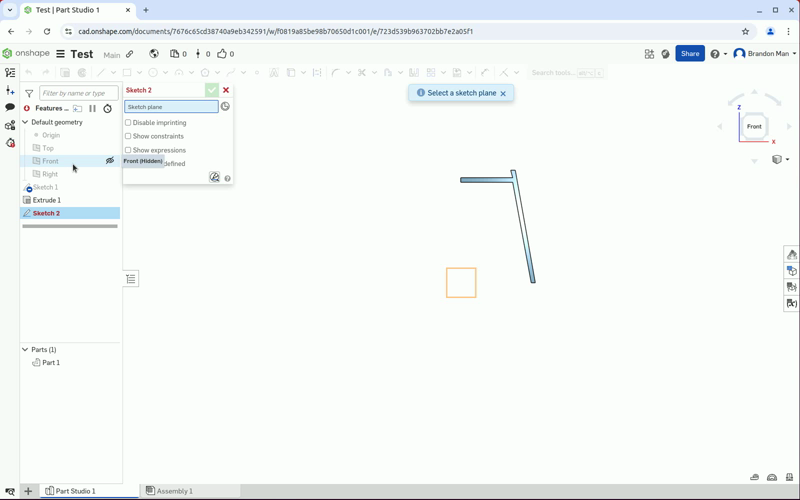
click(73, 163)
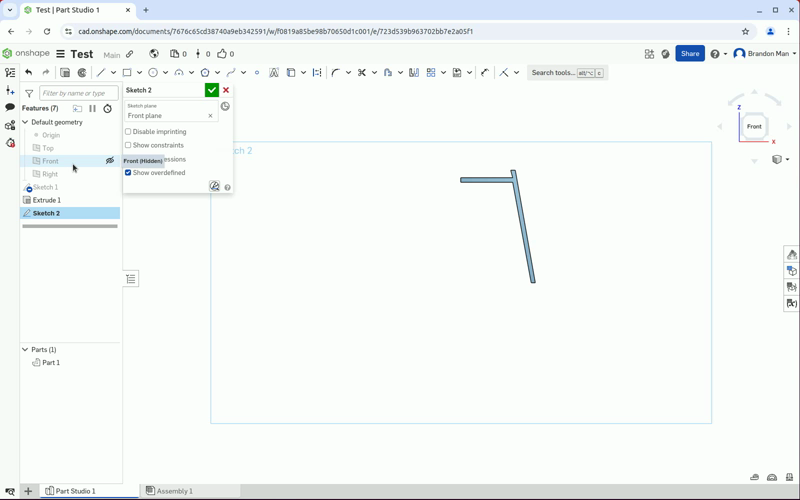
mouse_move(73, 352)
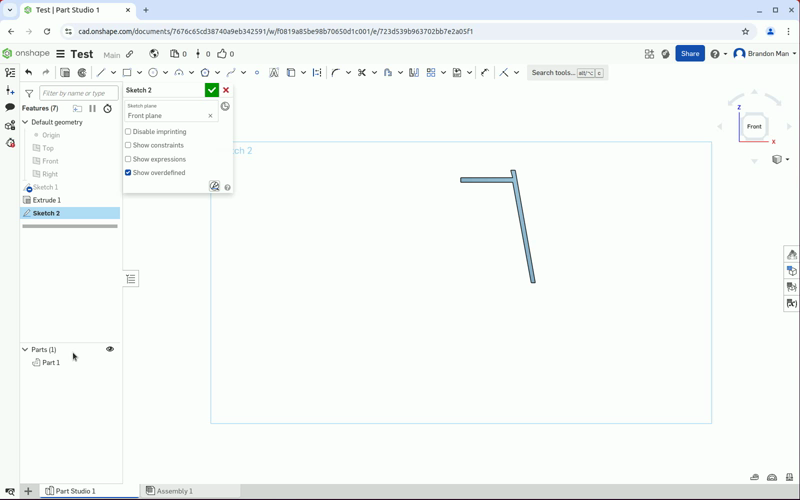
key(y)
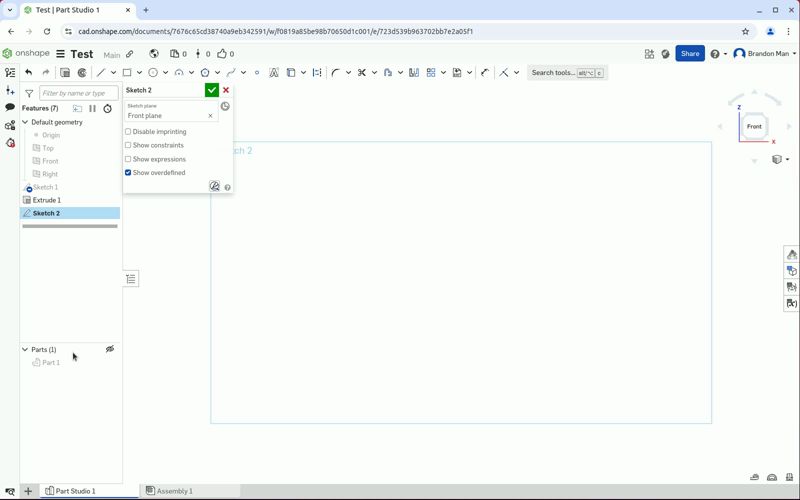
key(l)
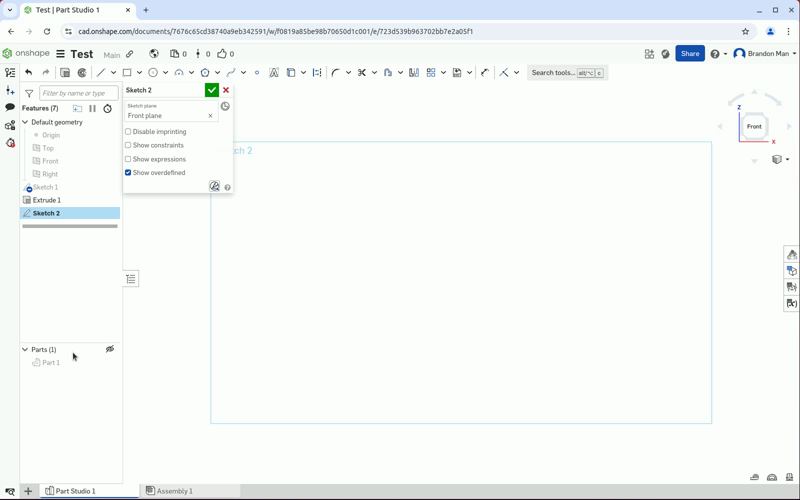
key_down(shift)
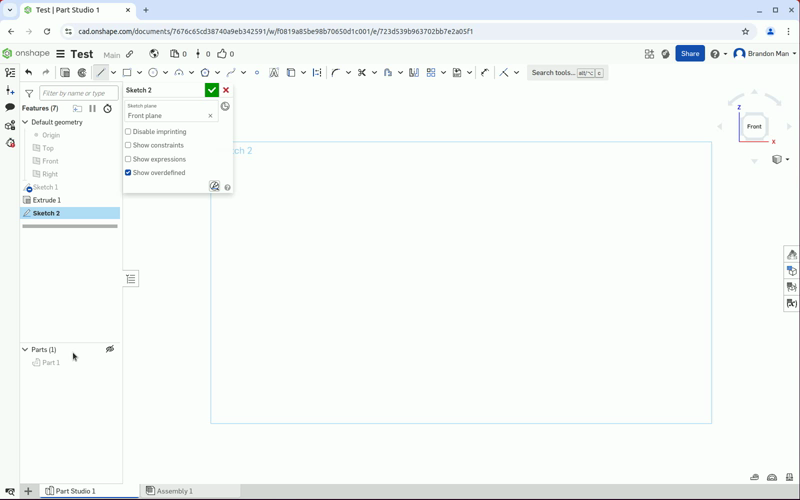
mouse_move(386, 282)
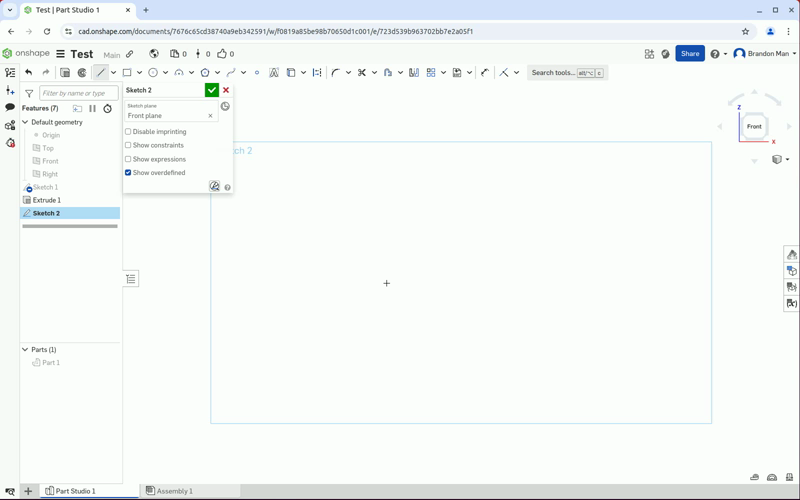
click(386, 282)
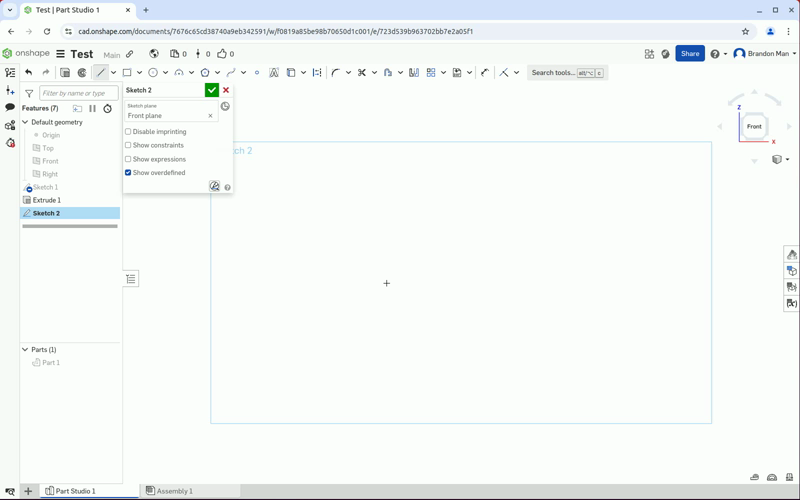
key_up(shift)
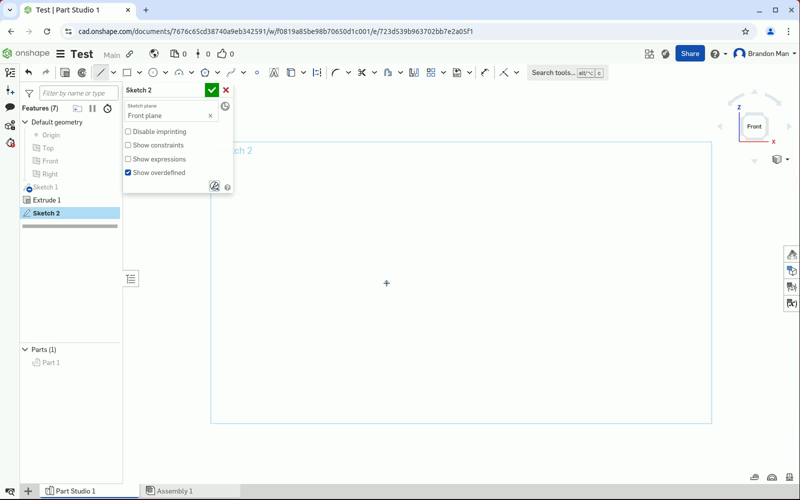
key_down(shift)
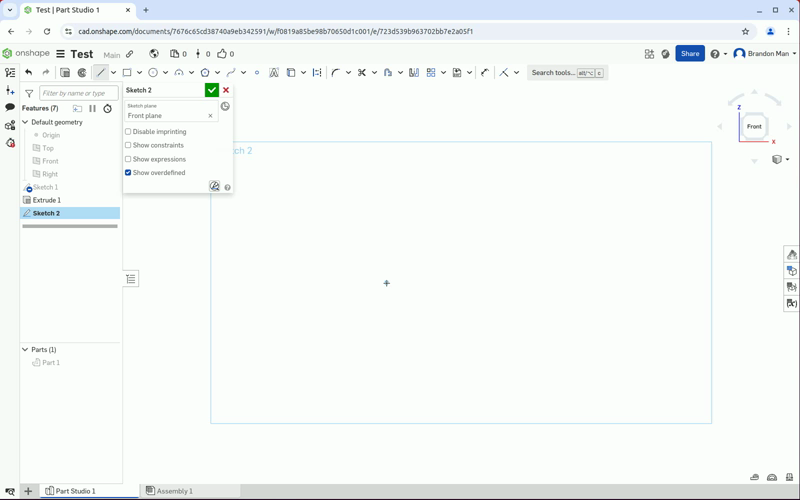
mouse_move(417, 282)
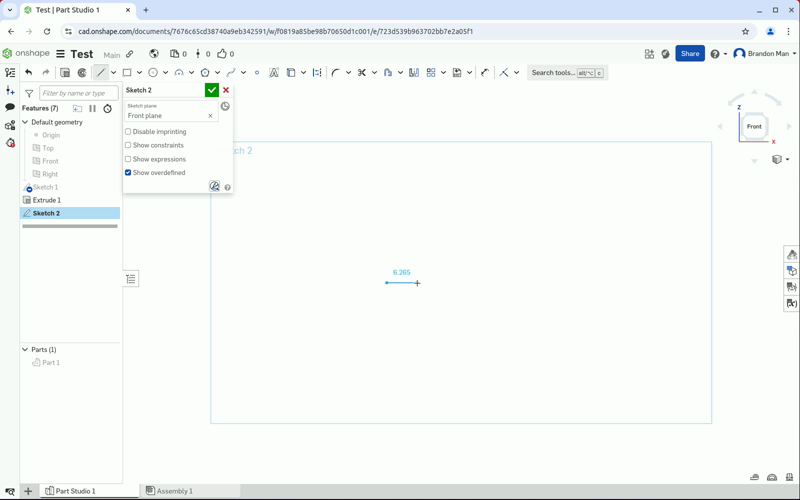
mouse_move(390, 282)
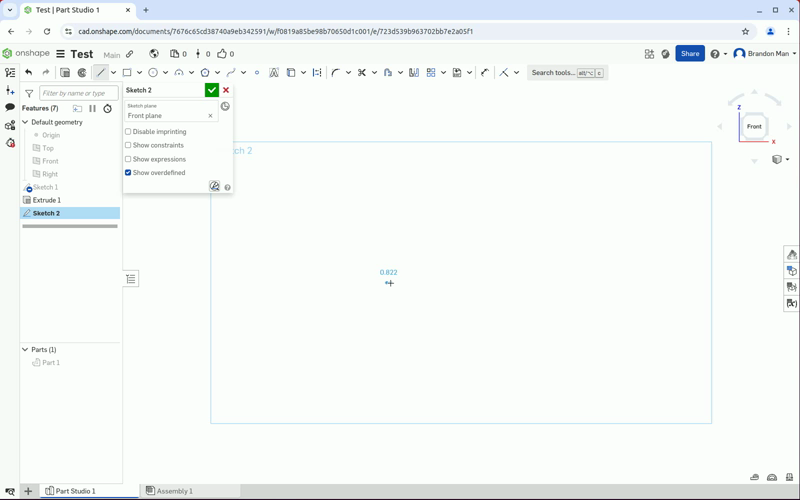
scroll(6)
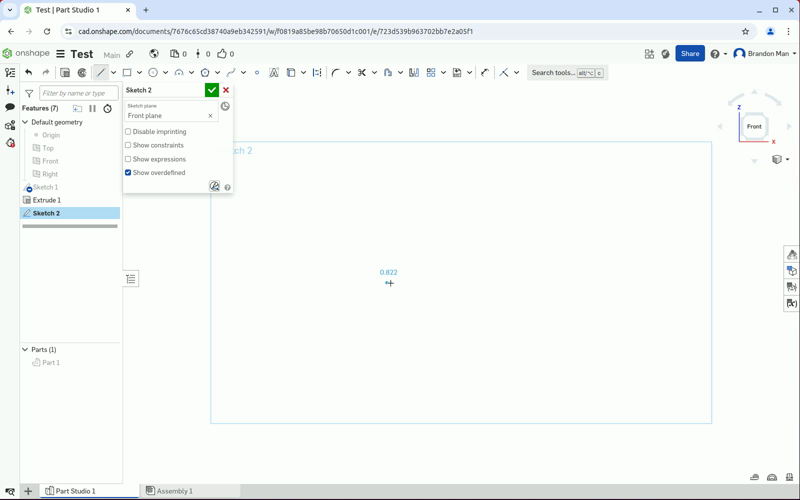
scroll(6)
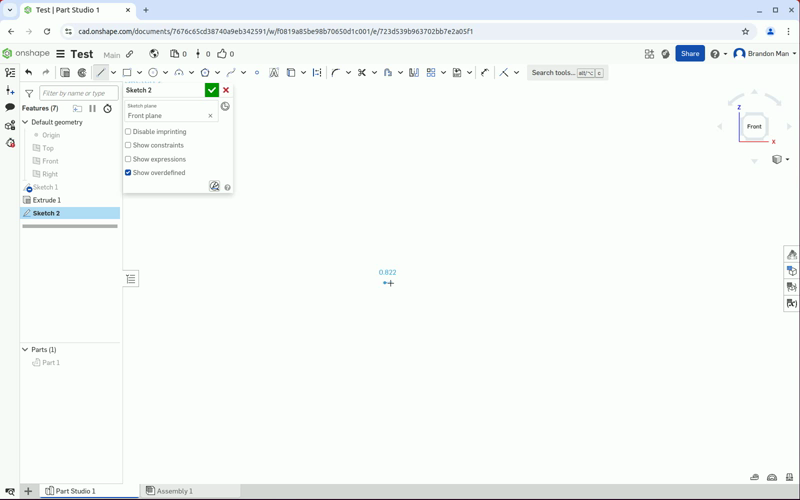
scroll(6)
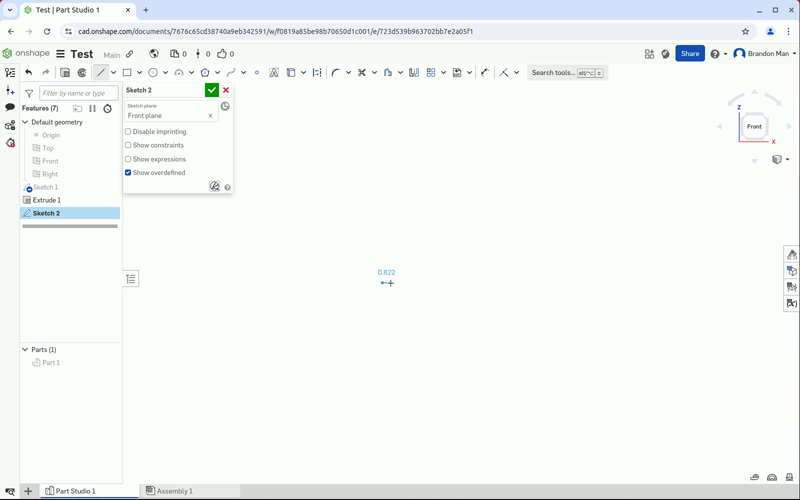
scroll(6)
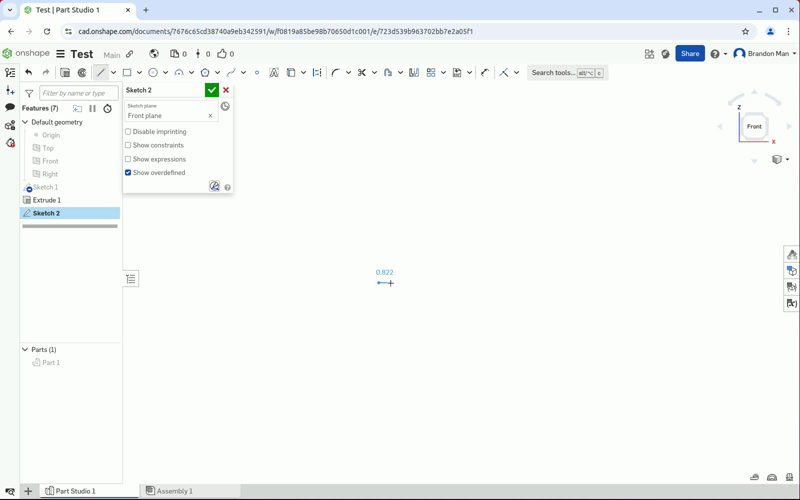
scroll(6)
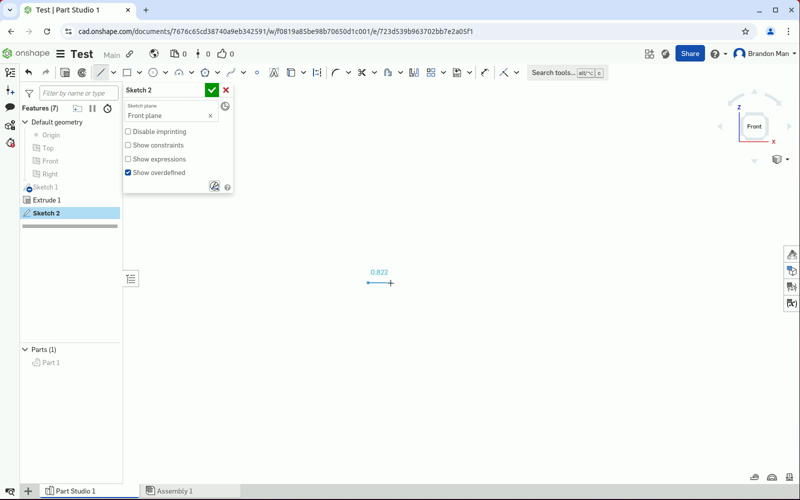
scroll(6)
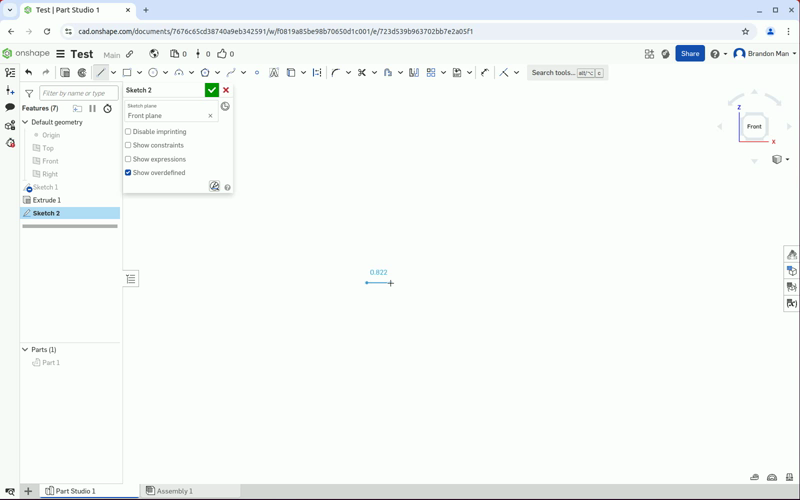
scroll(6)
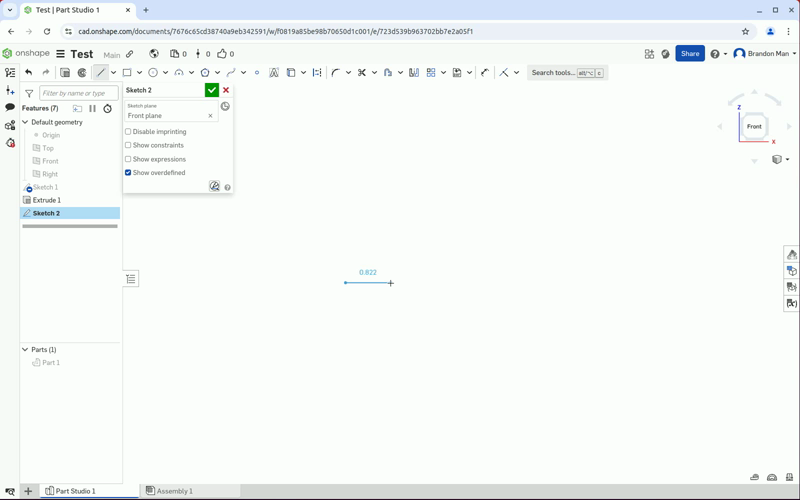
click(390, 282)
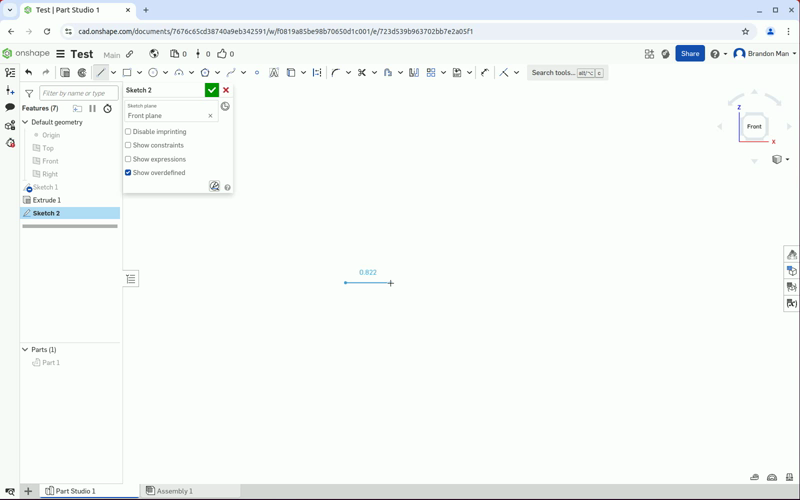
scroll(-6)
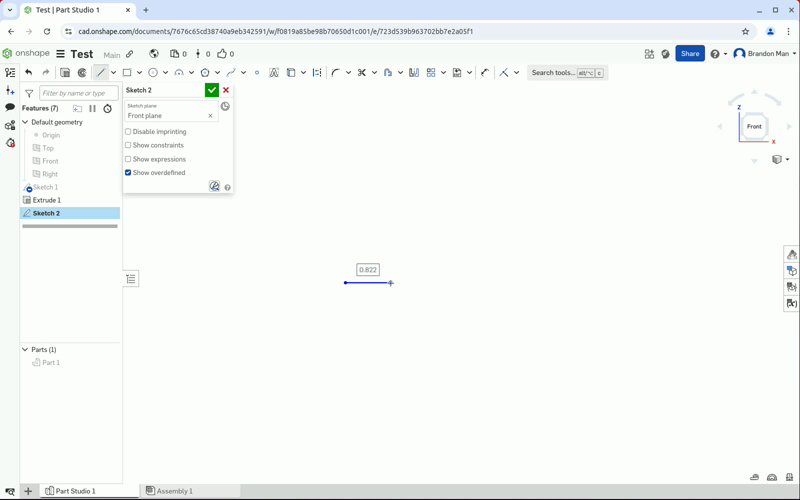
scroll(-6)
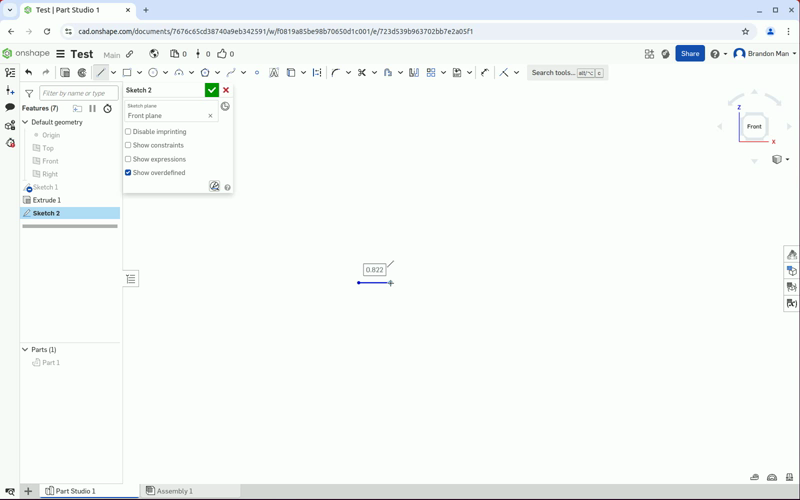
scroll(-6)
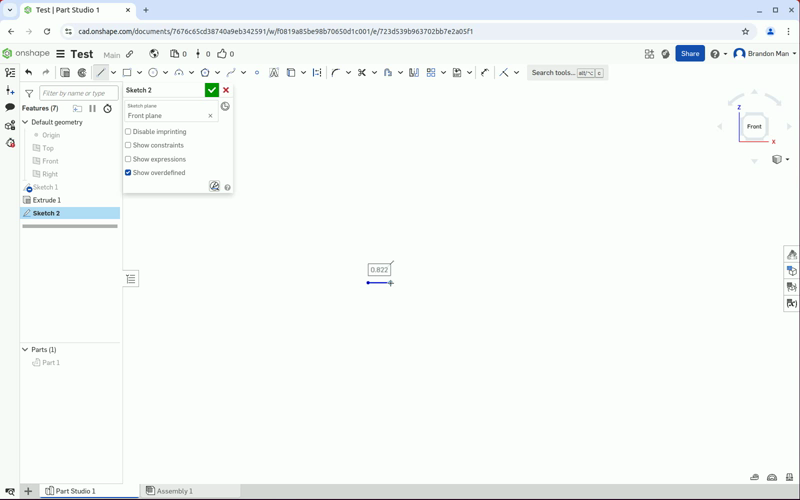
scroll(-6)
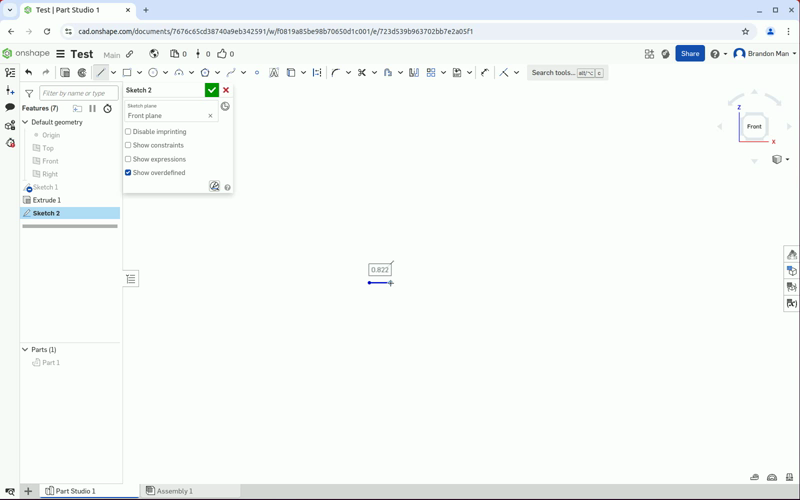
scroll(-6)
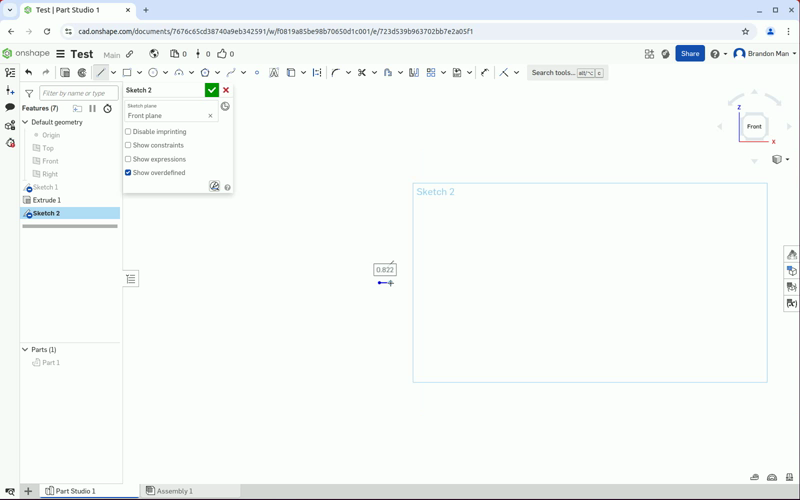
scroll(-6)
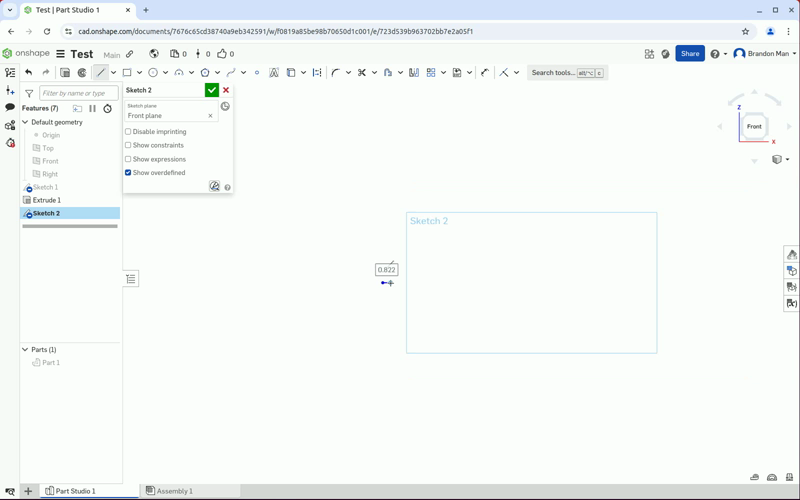
scroll(-6)
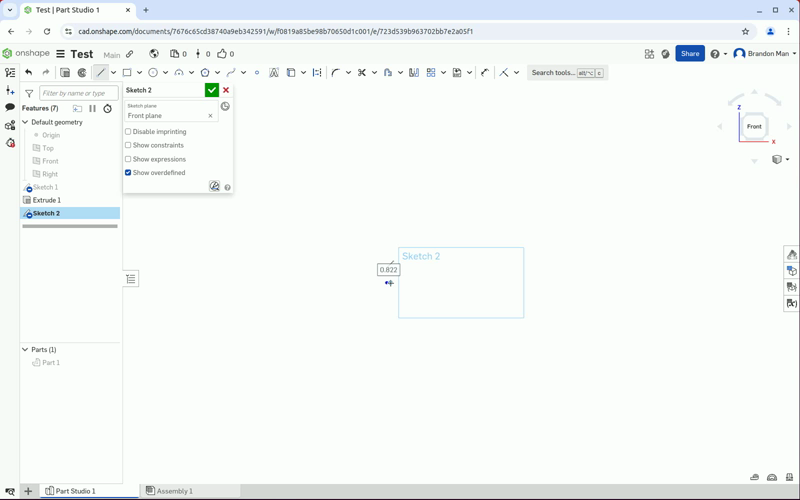
key_up(shift)
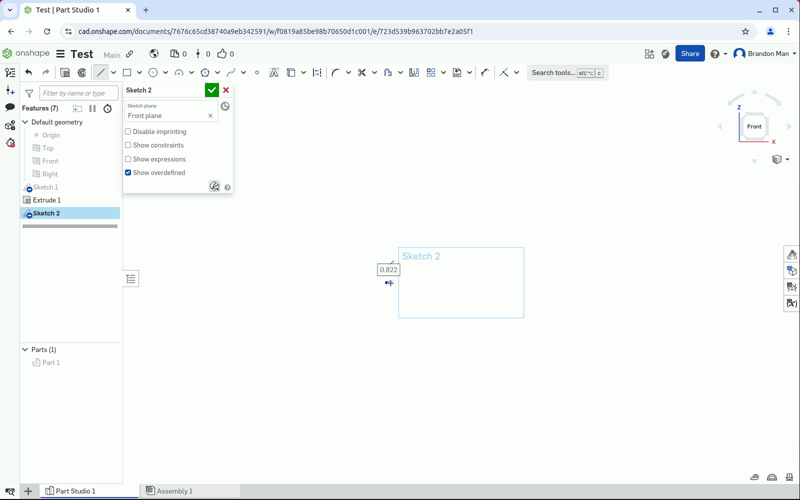
key_down(shift)
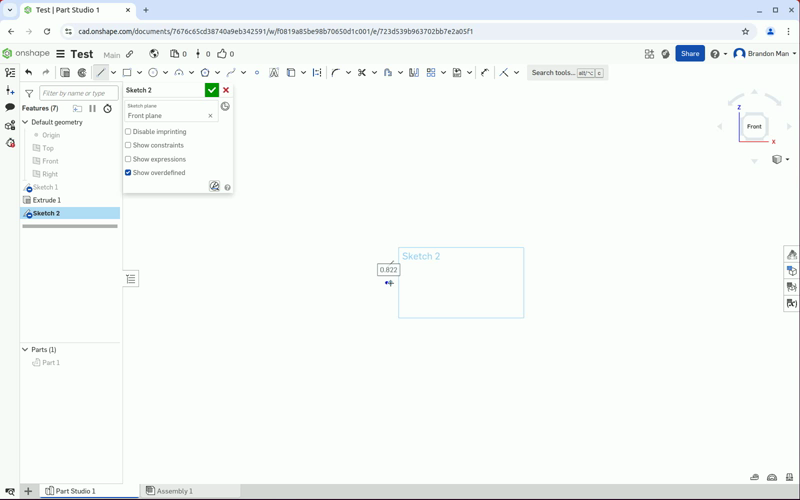
mouse_move(408, 182)
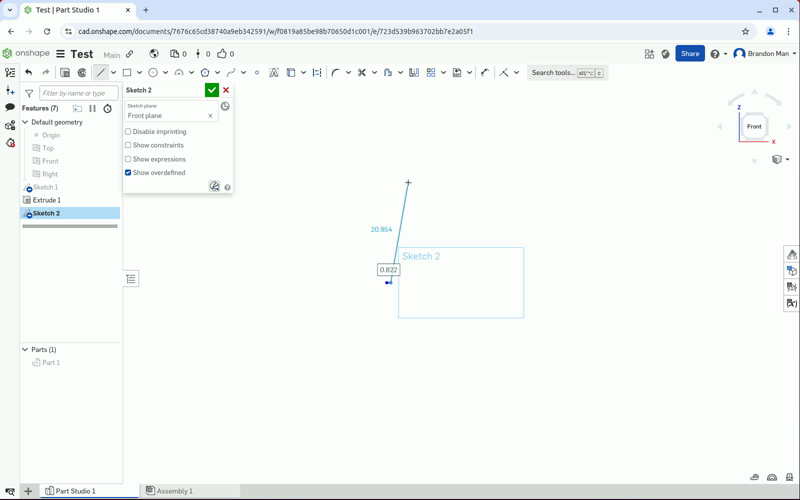
click(408, 182)
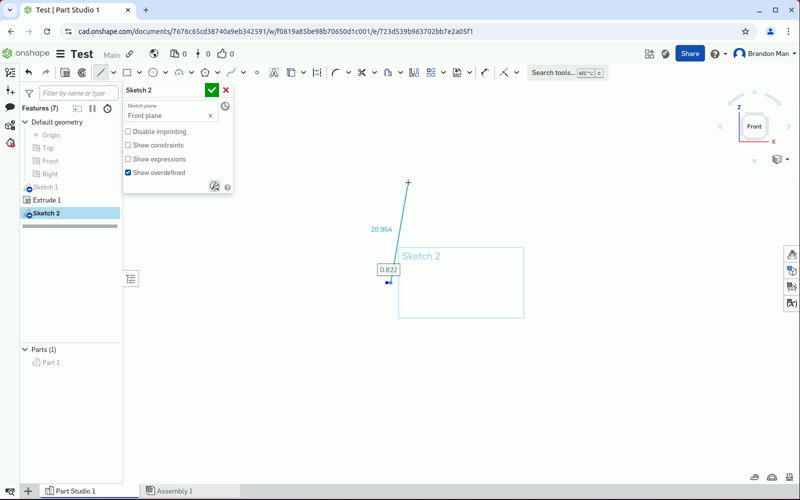
key_up(shift)
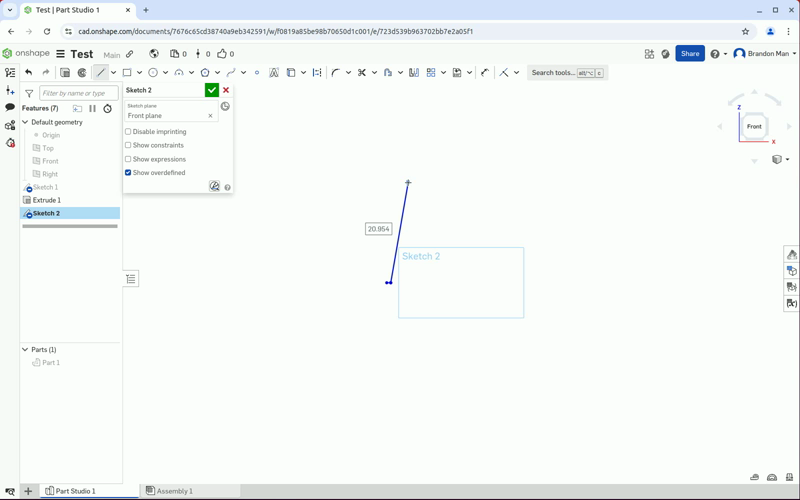
key_down(shift)
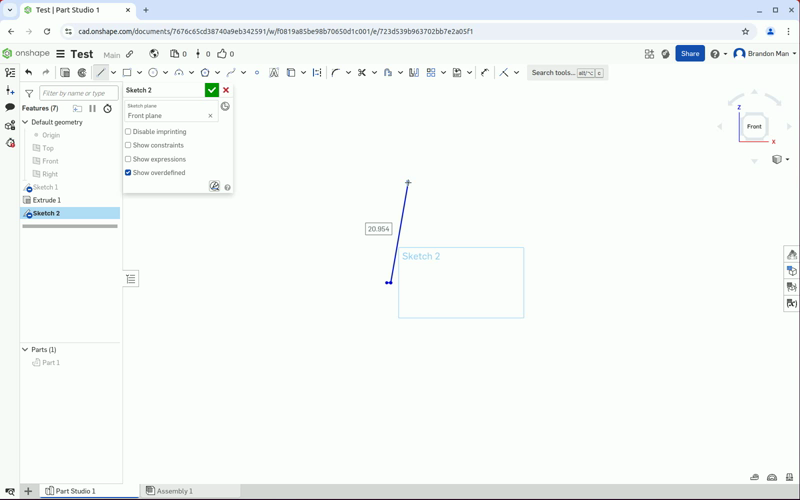
mouse_move(438, 182)
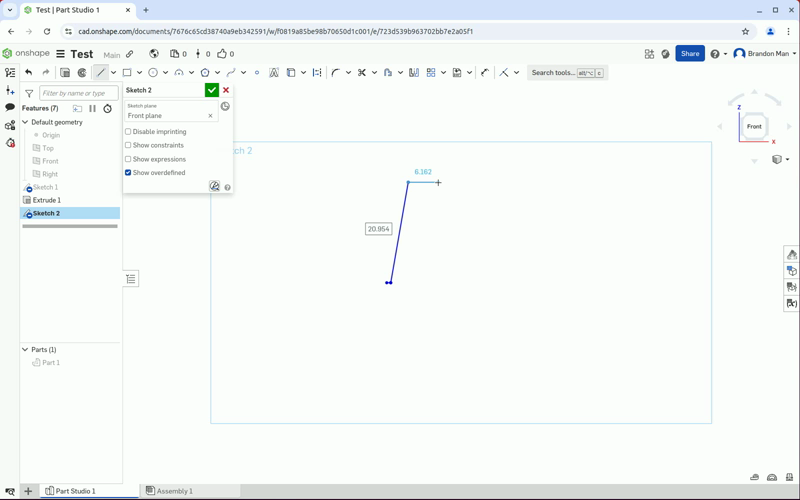
mouse_move(460, 182)
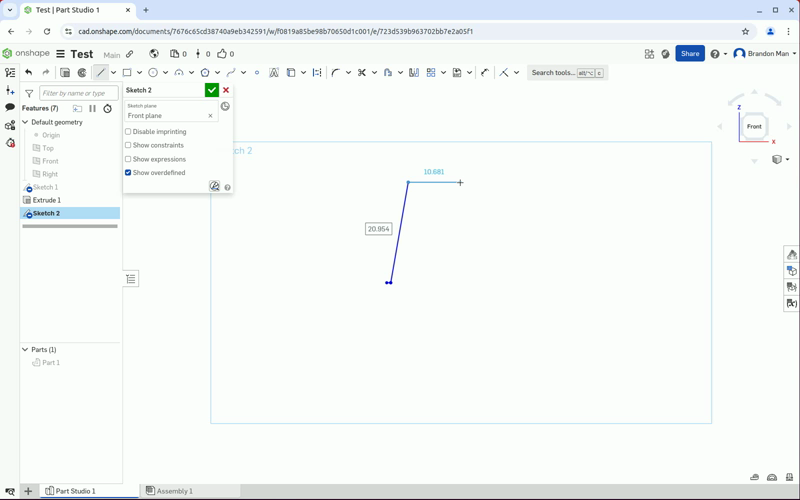
click(460, 182)
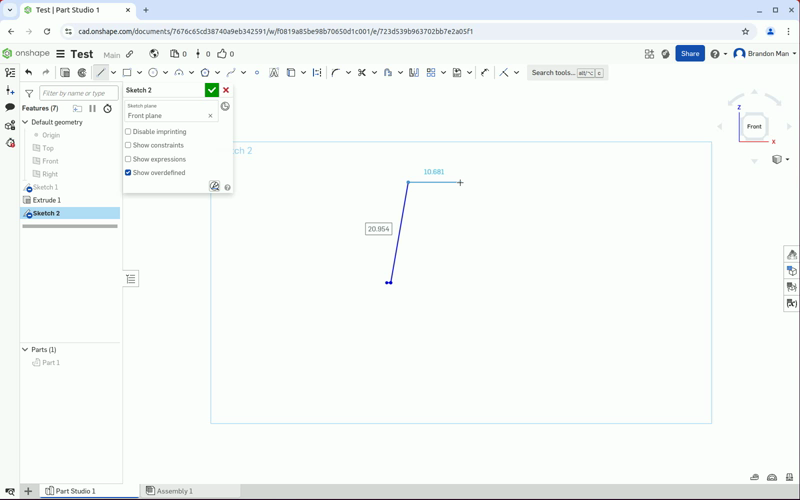
key_up(shift)
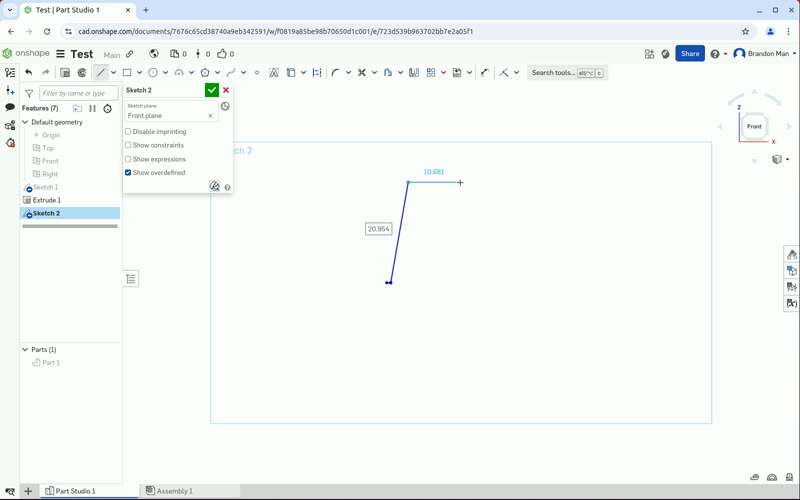
key_down(shift)
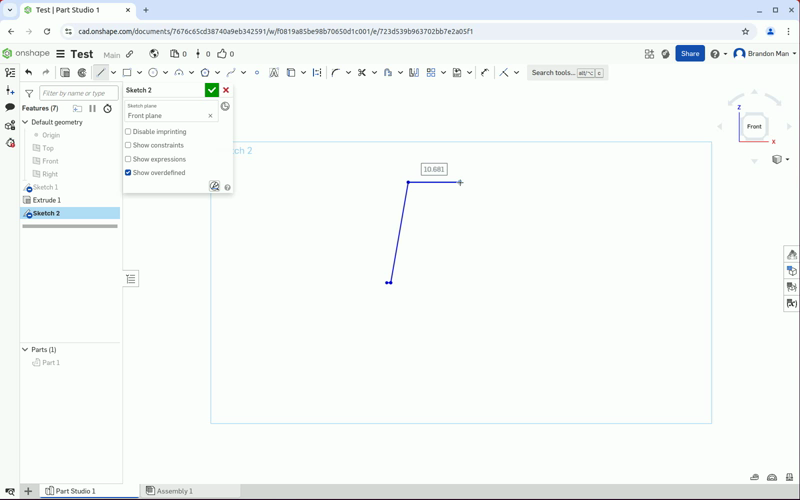
mouse_move(490, 182)
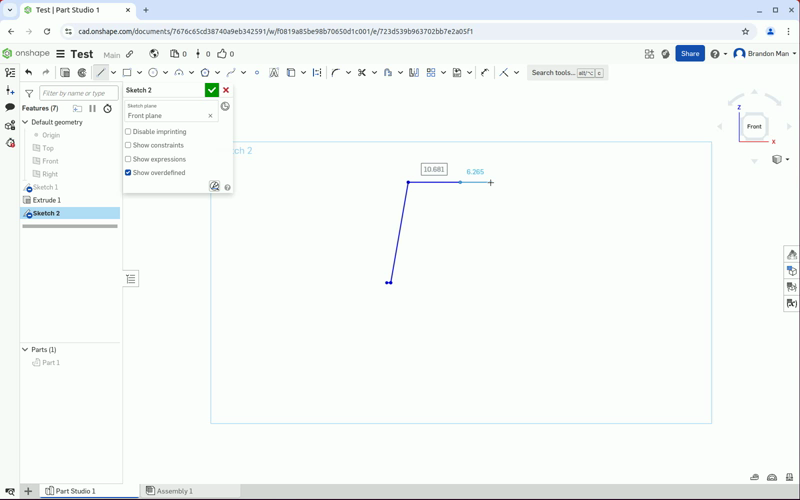
mouse_move(460, 178)
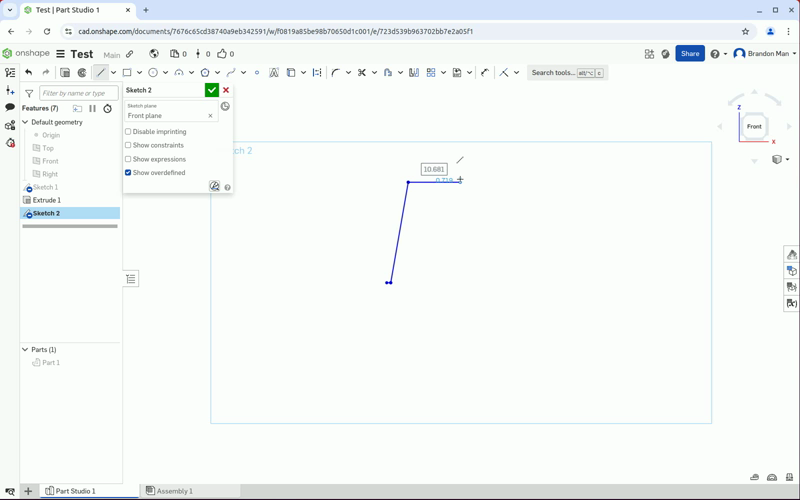
scroll(6)
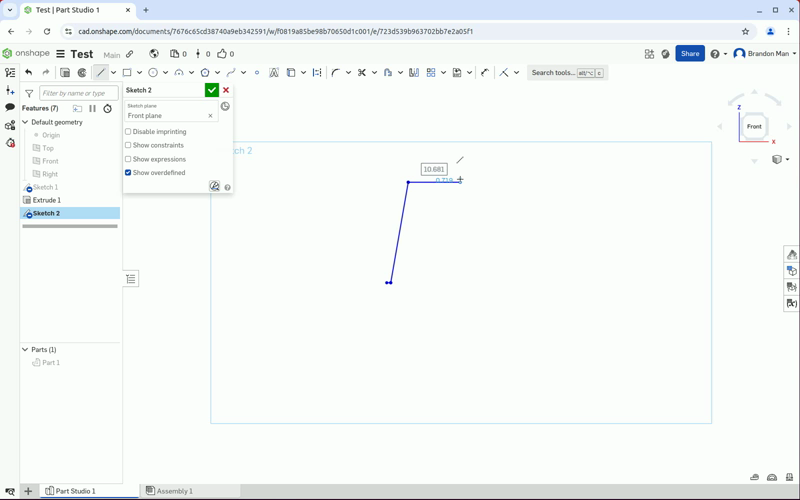
scroll(6)
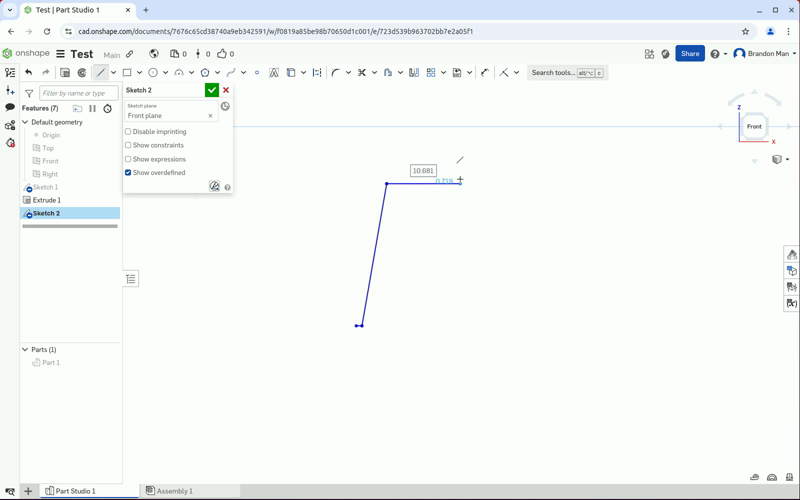
scroll(6)
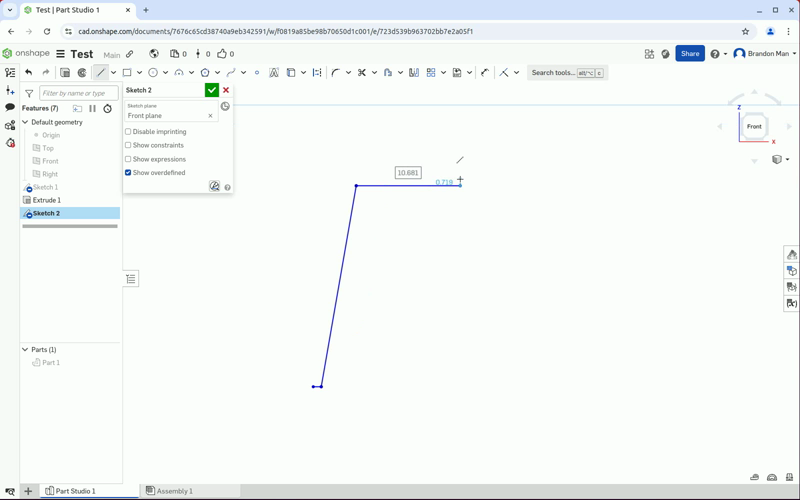
scroll(6)
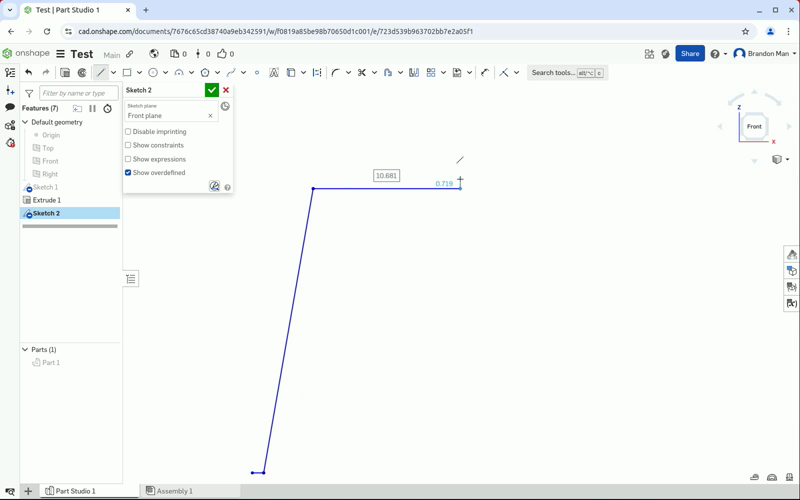
scroll(6)
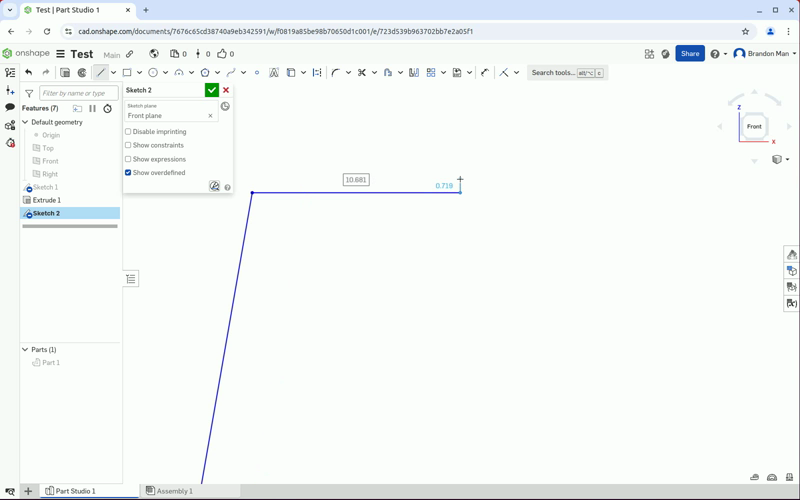
scroll(6)
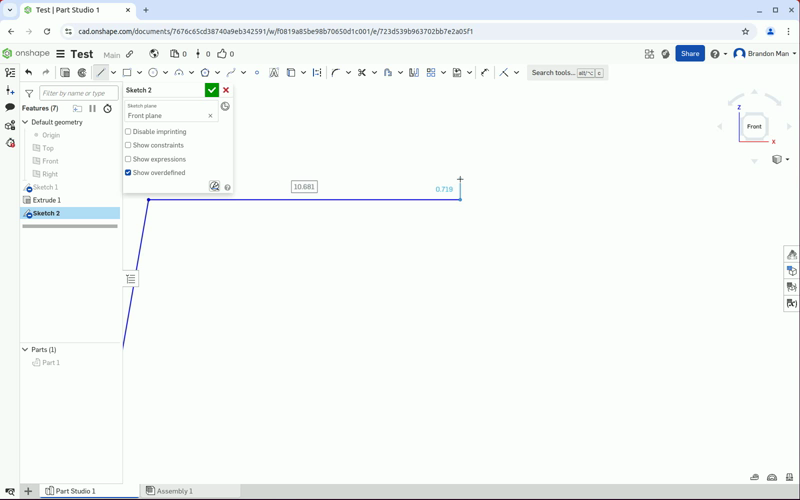
scroll(6)
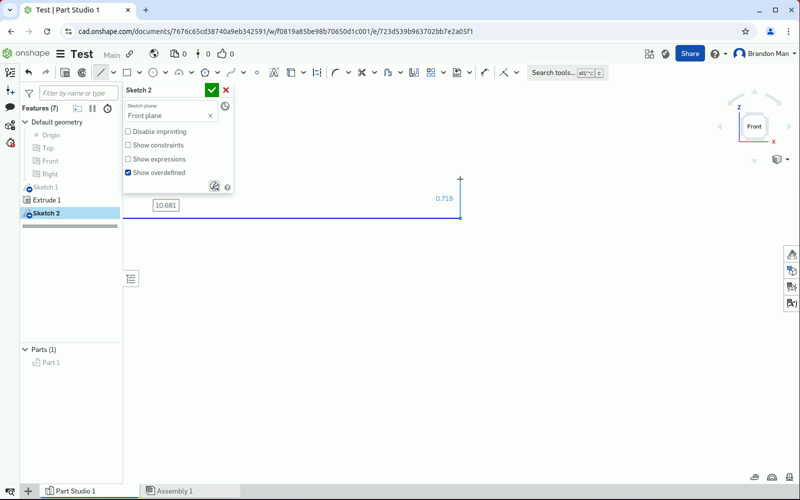
click(460, 178)
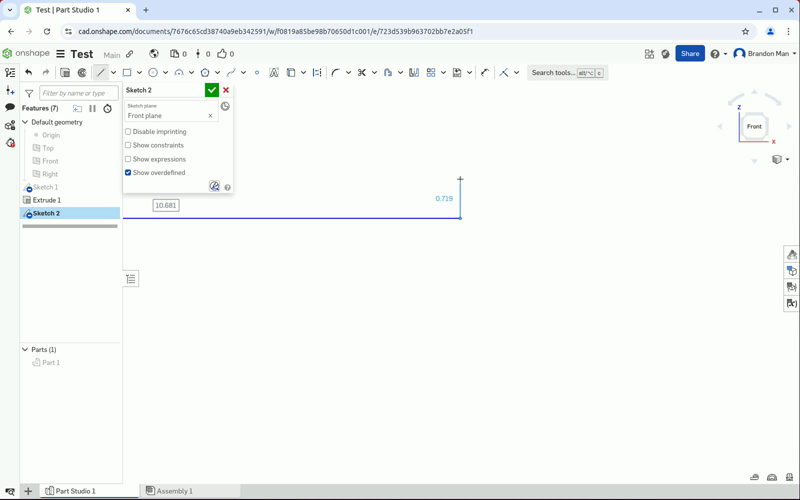
scroll(-6)
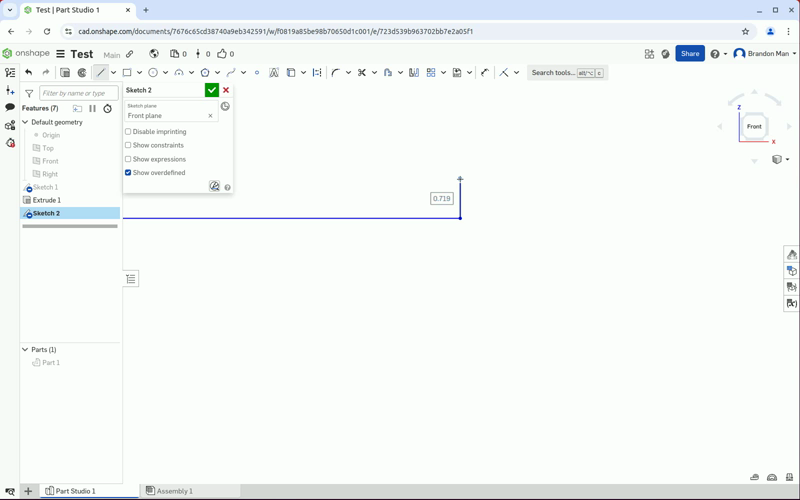
scroll(-6)
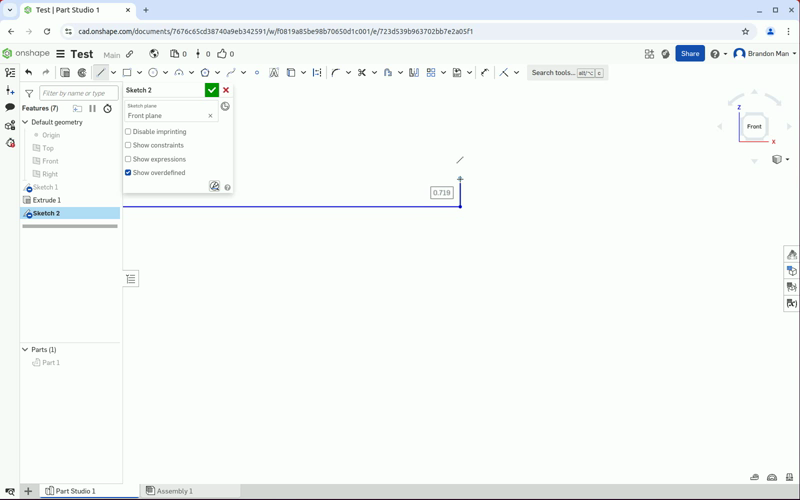
scroll(-6)
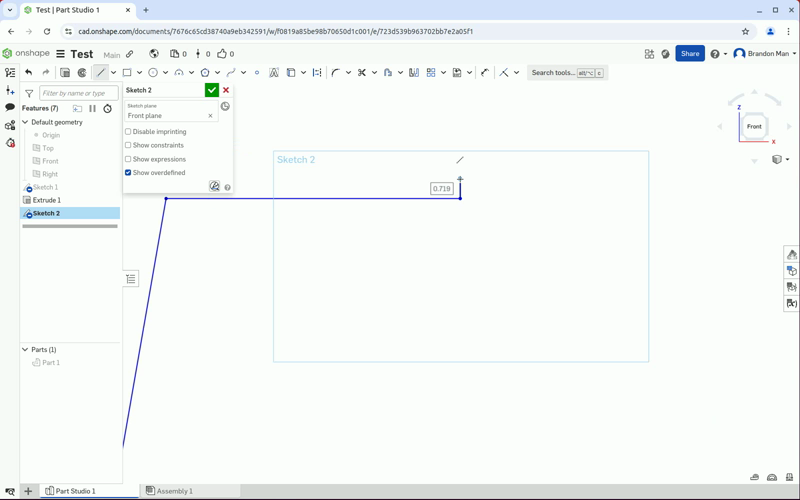
scroll(-6)
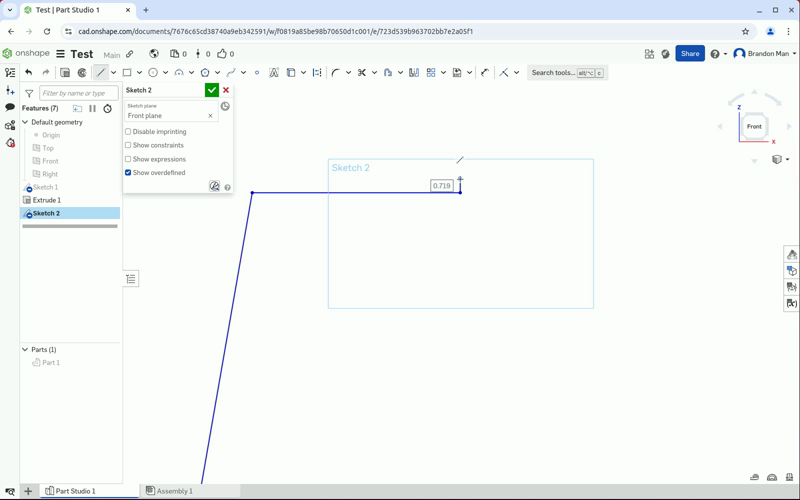
scroll(-6)
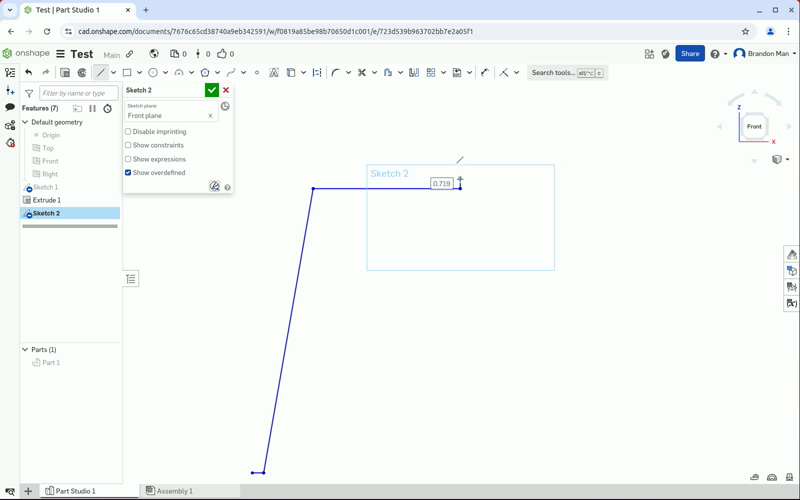
scroll(-6)
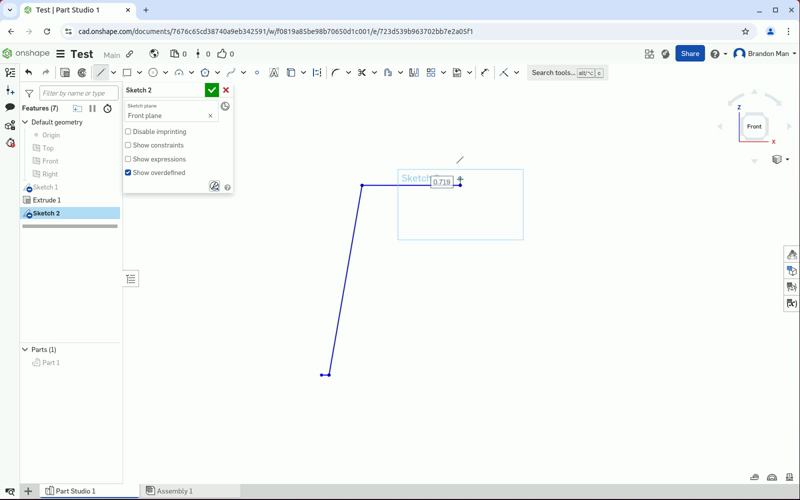
scroll(-6)
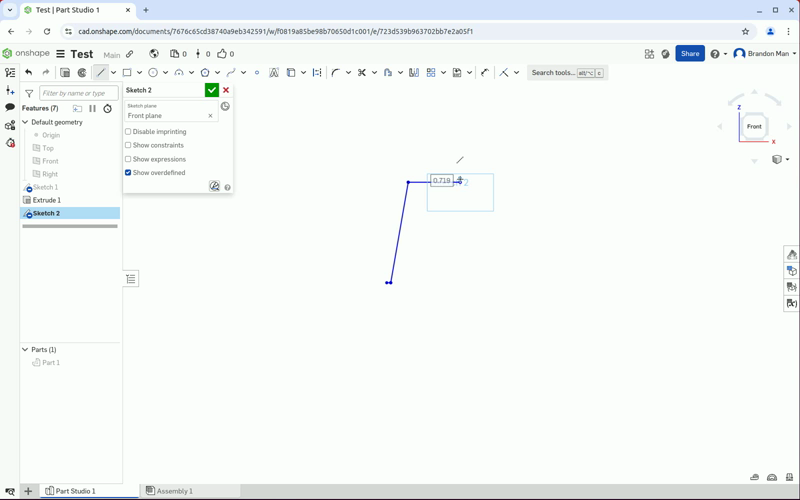
key_up(shift)
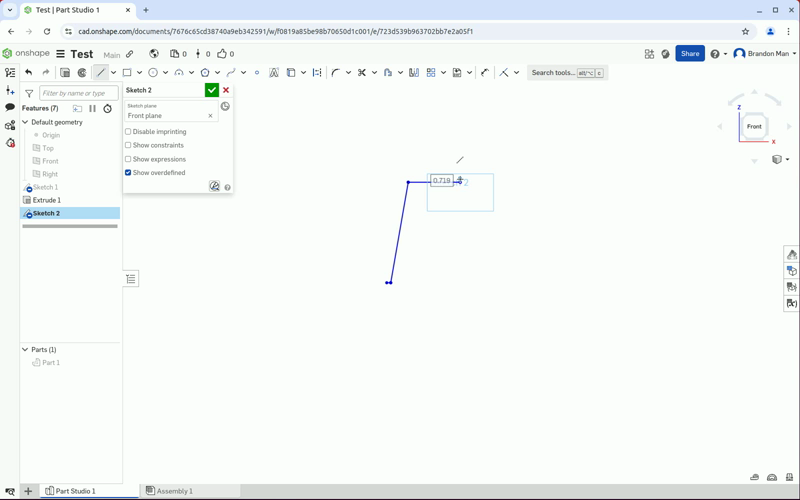
key_down(shift)
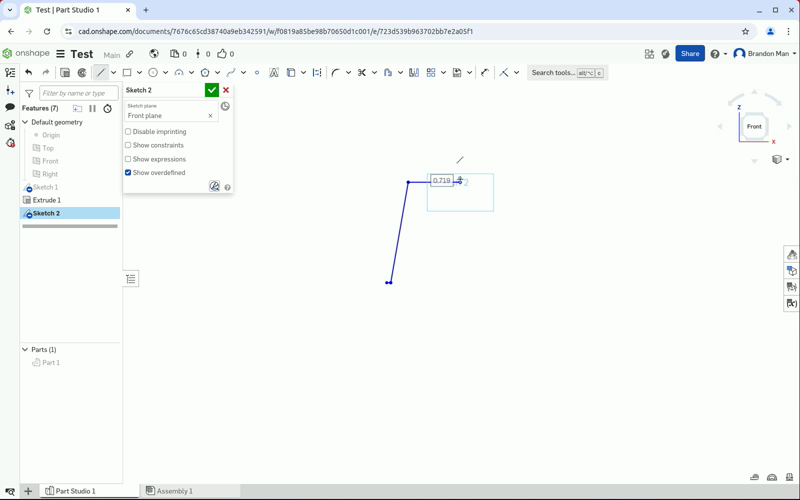
mouse_move(490, 178)
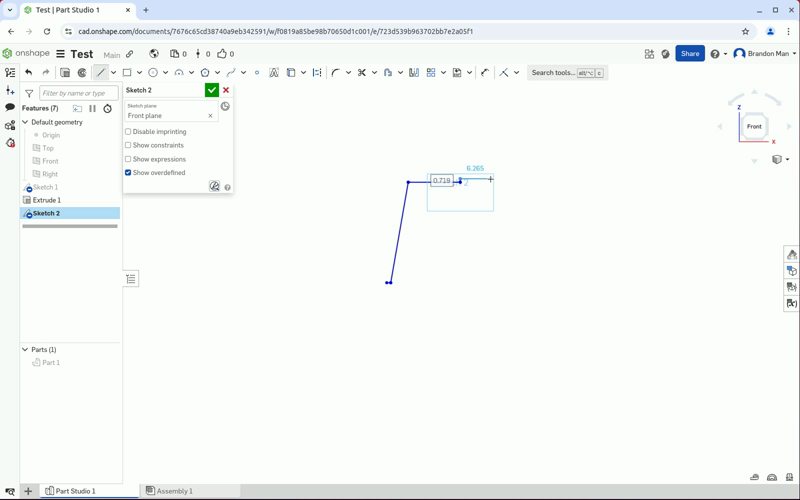
mouse_move(409, 178)
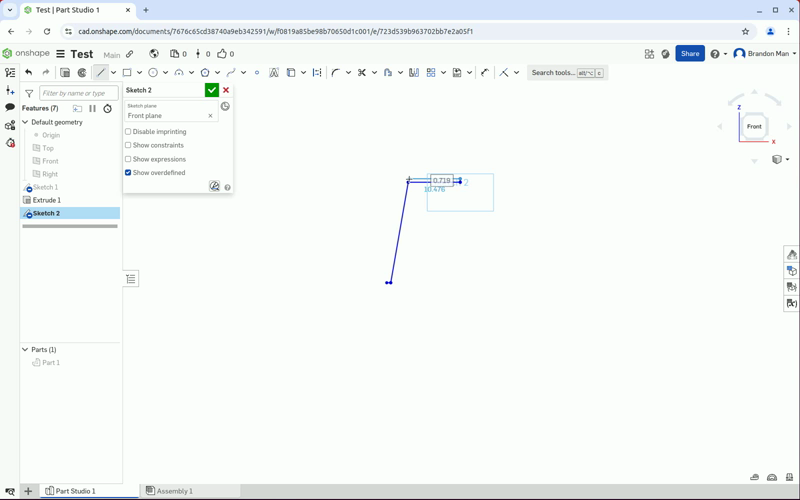
scroll(6)
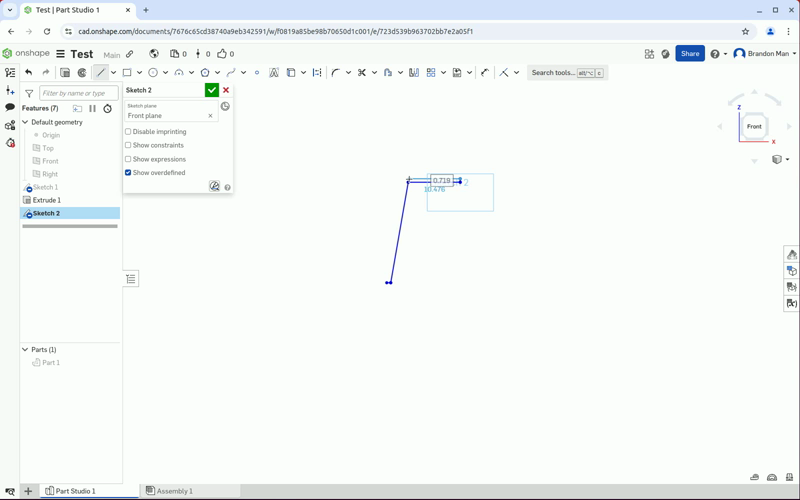
scroll(6)
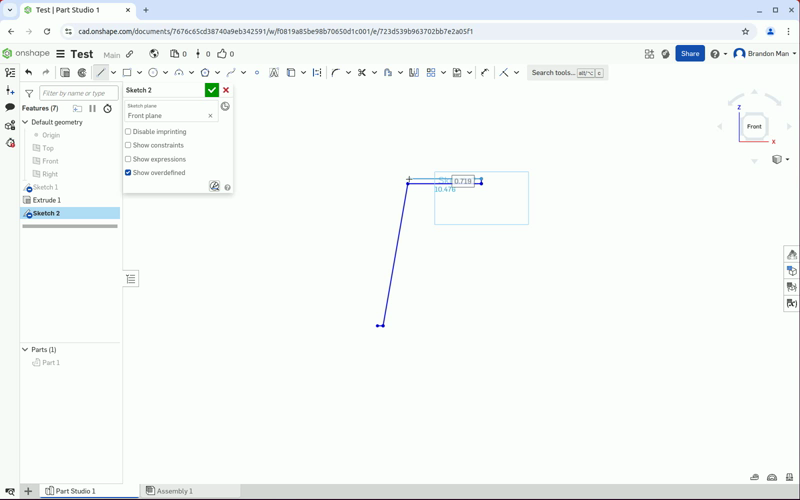
scroll(6)
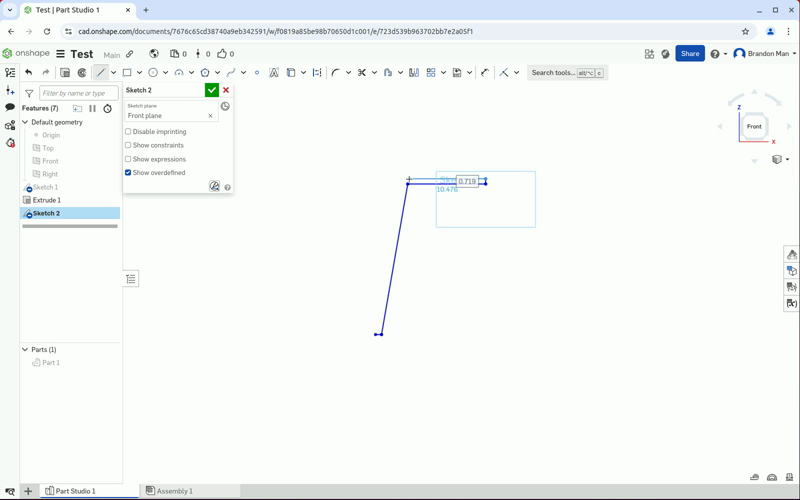
scroll(6)
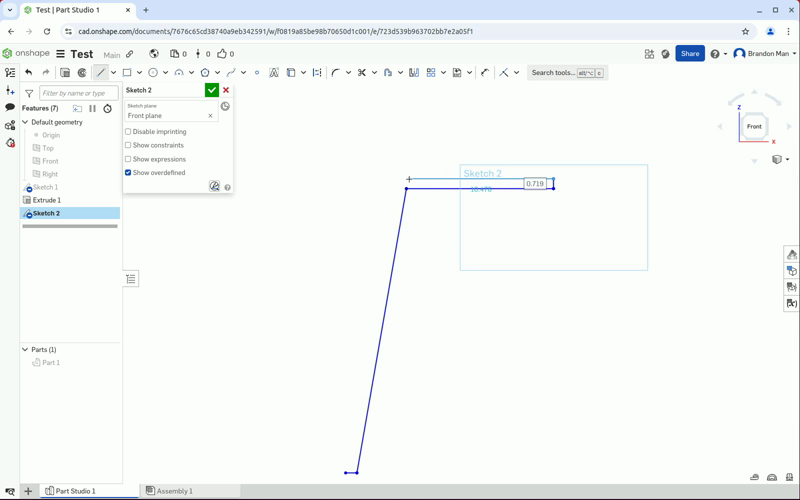
scroll(6)
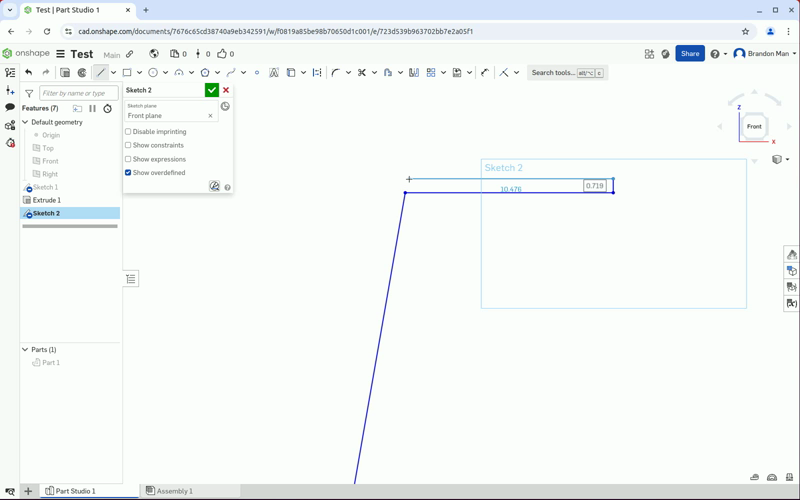
scroll(6)
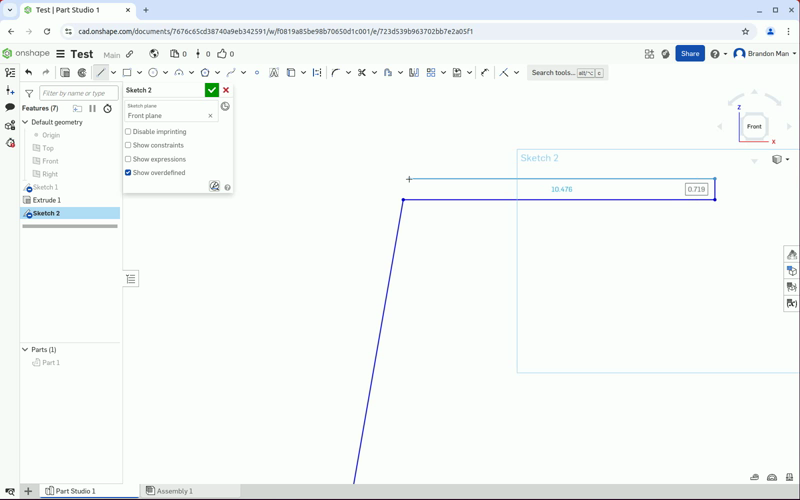
scroll(6)
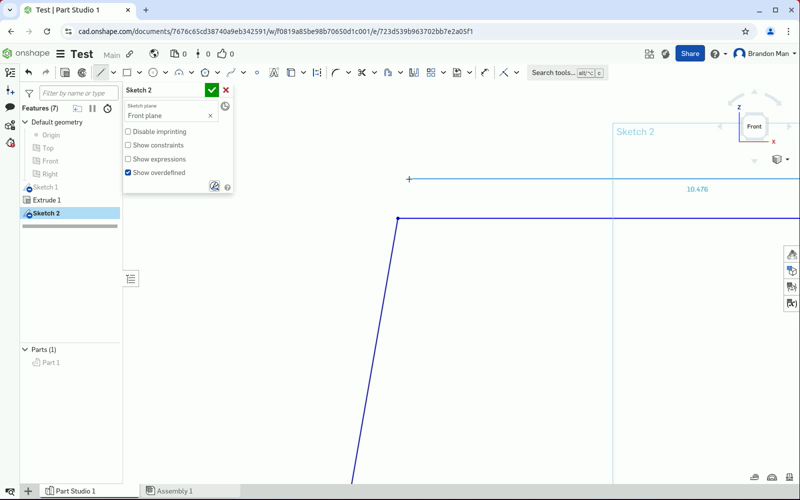
click(409, 178)
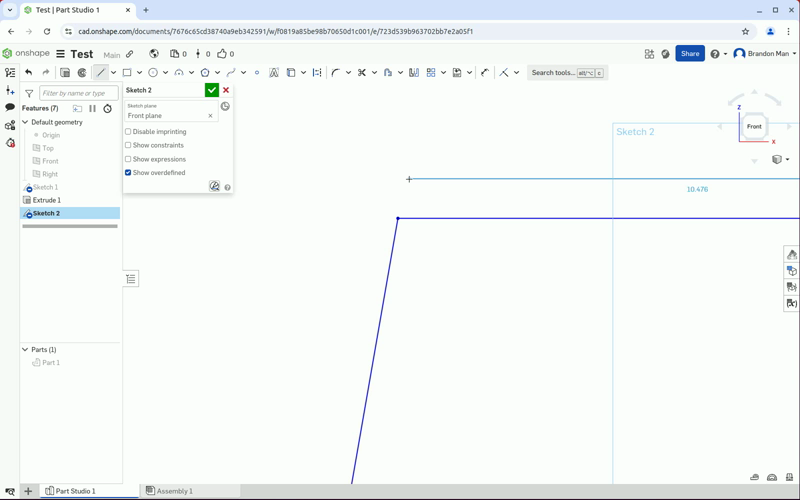
scroll(-6)
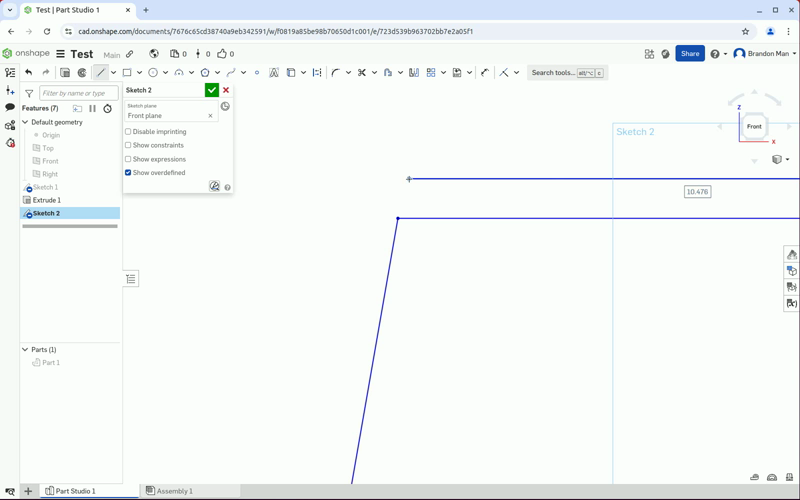
scroll(-6)
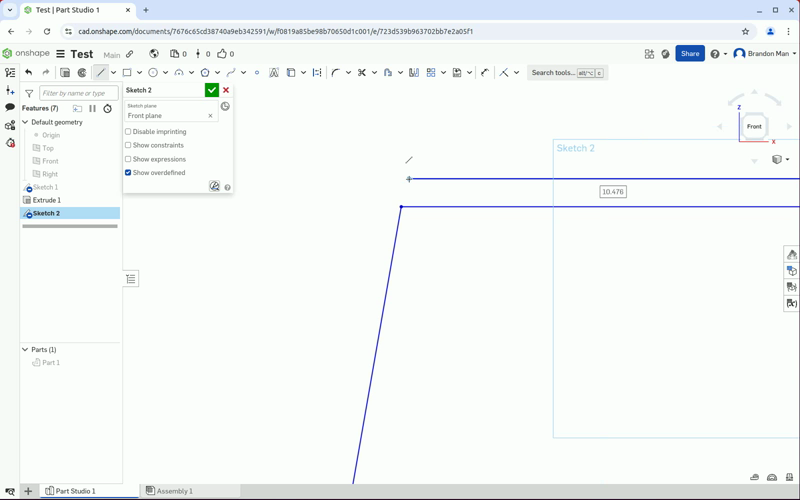
scroll(-6)
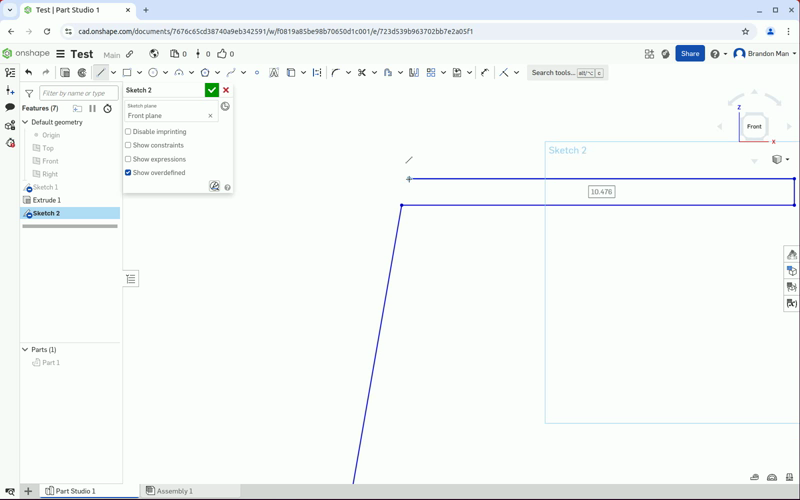
scroll(-6)
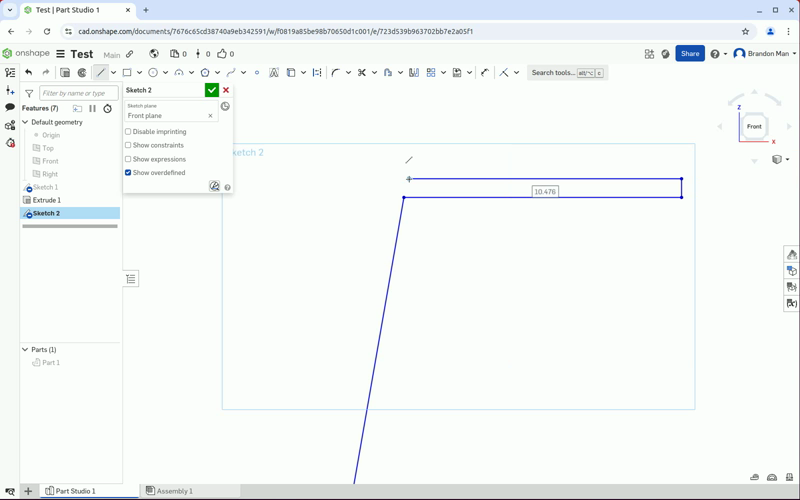
scroll(-6)
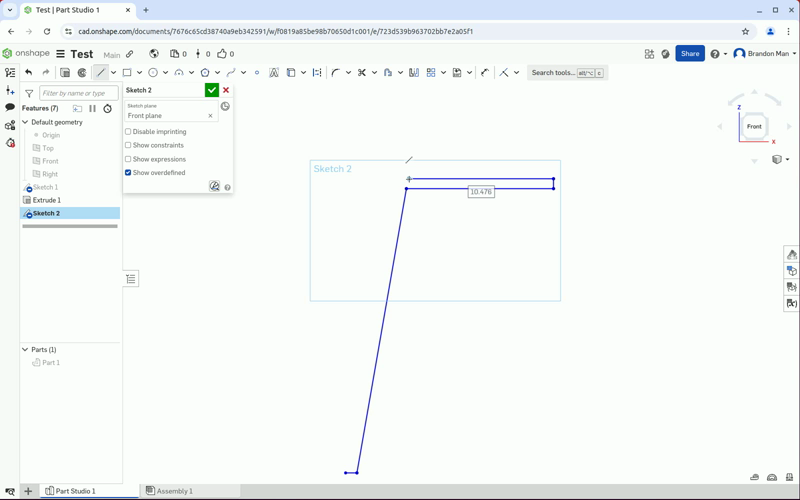
scroll(-6)
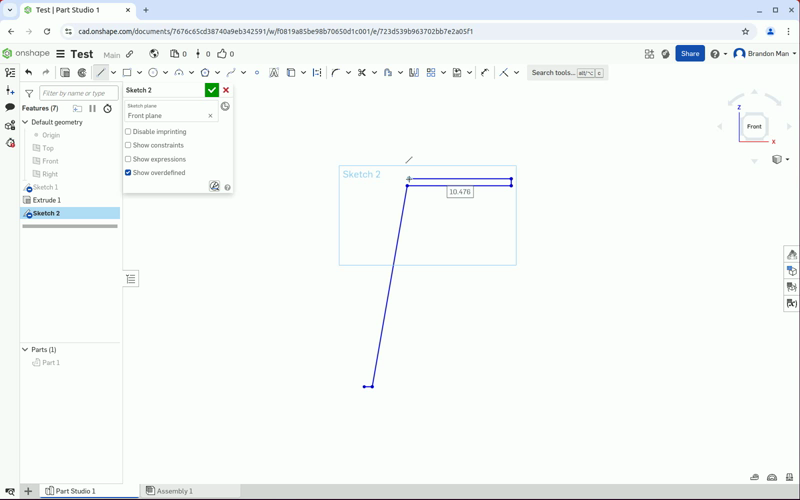
scroll(-6)
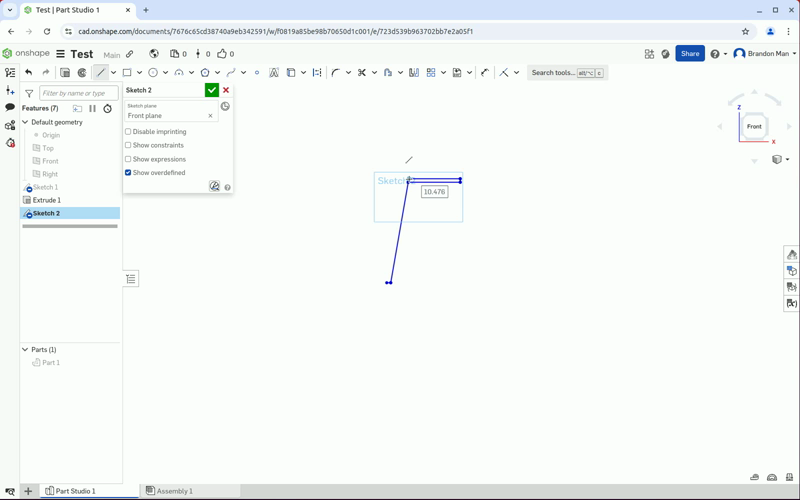
key_up(shift)
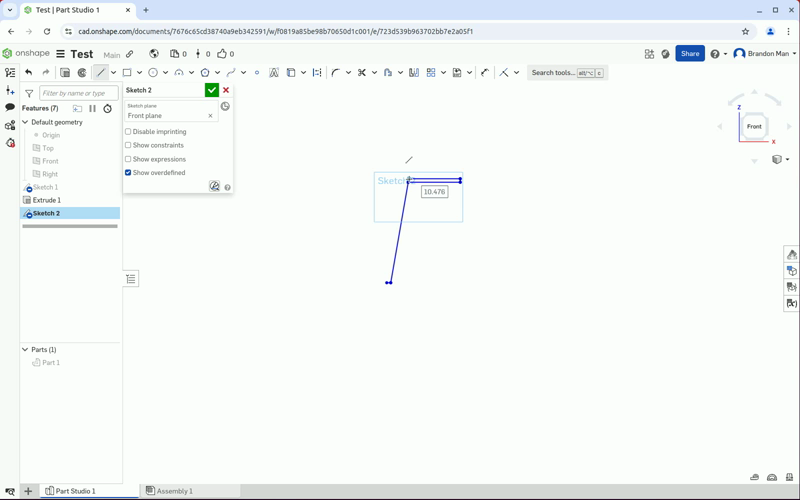
key_down(shift)
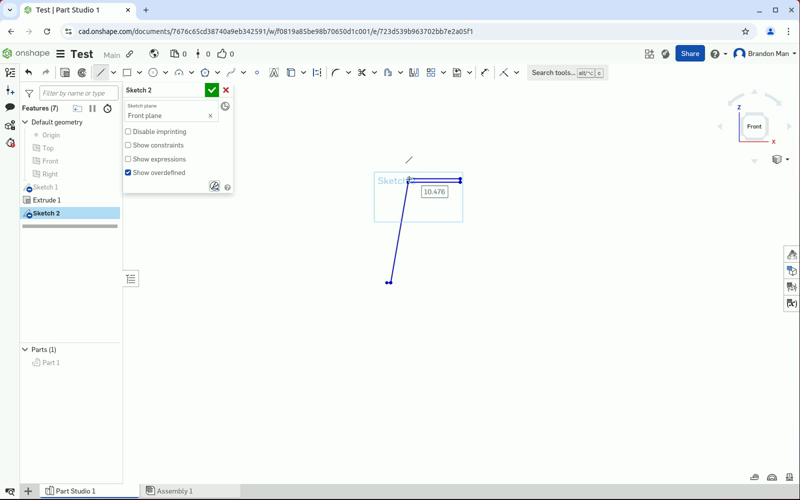
mouse_move(439, 178)
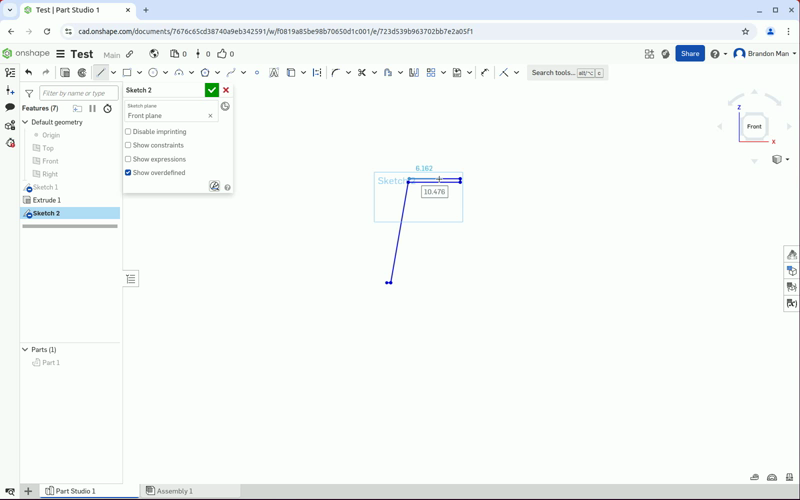
mouse_move(410, 170)
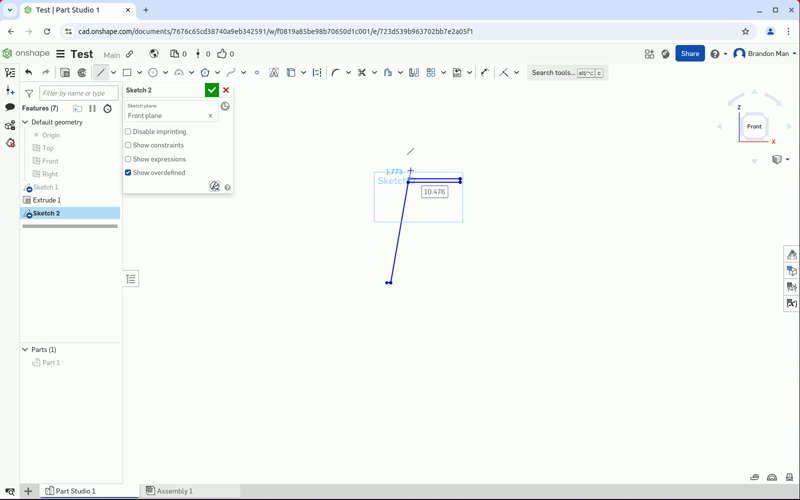
click(410, 170)
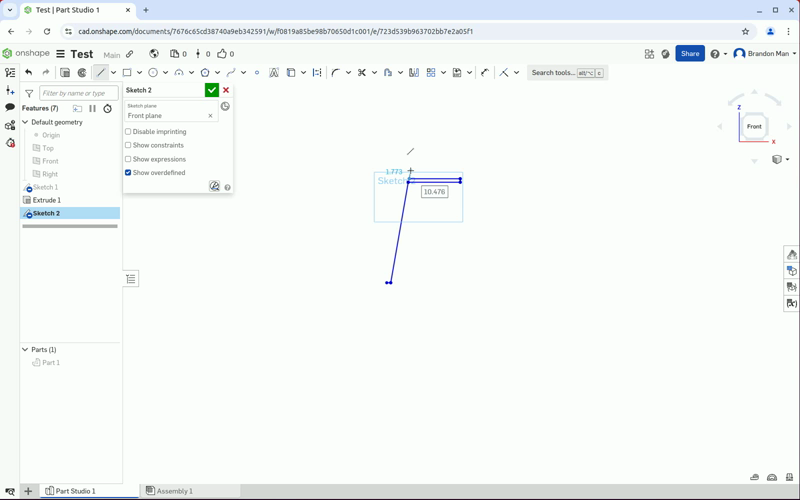
key_up(shift)
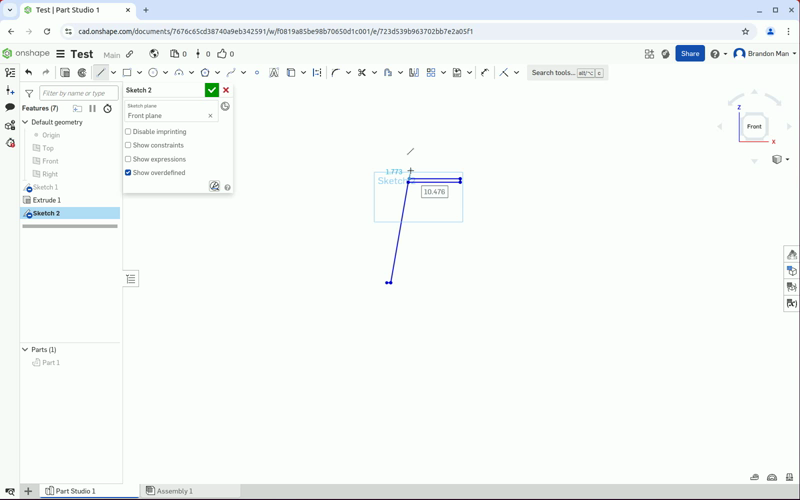
key_down(shift)
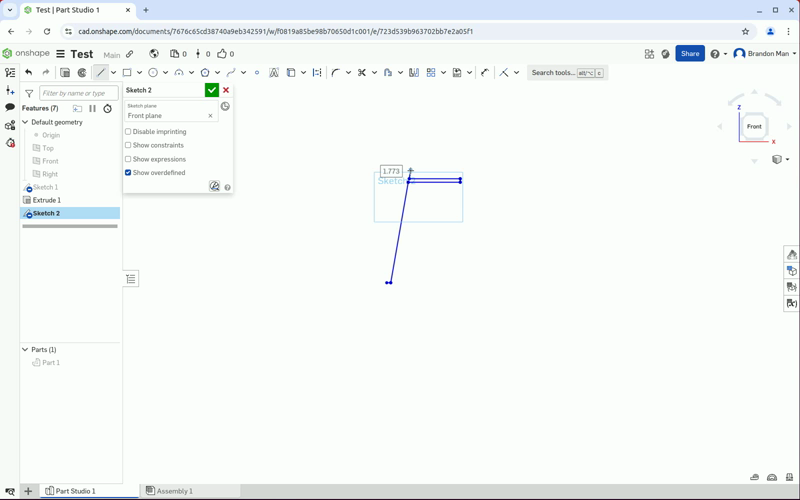
mouse_move(440, 170)
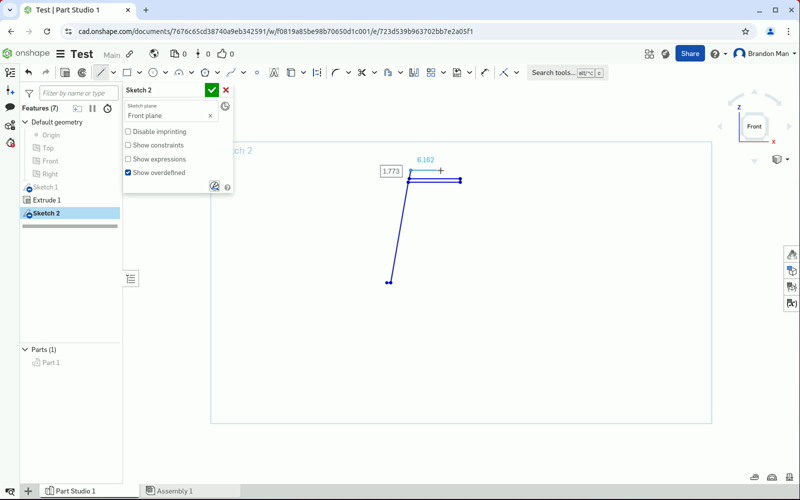
mouse_move(407, 170)
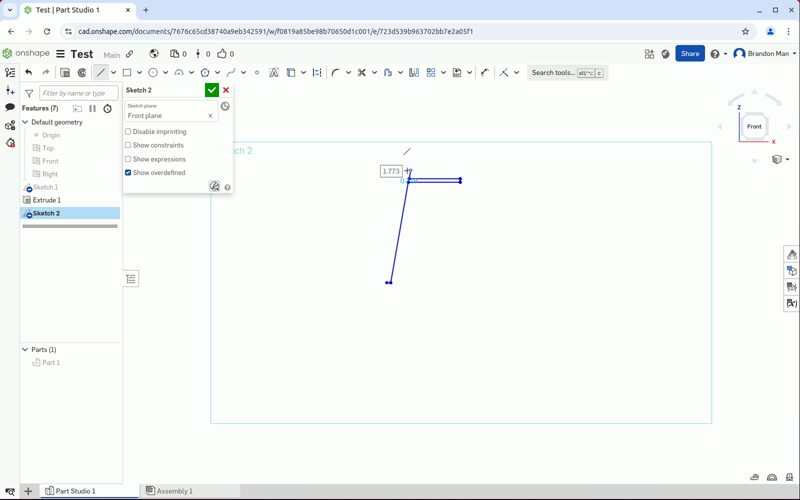
scroll(6)
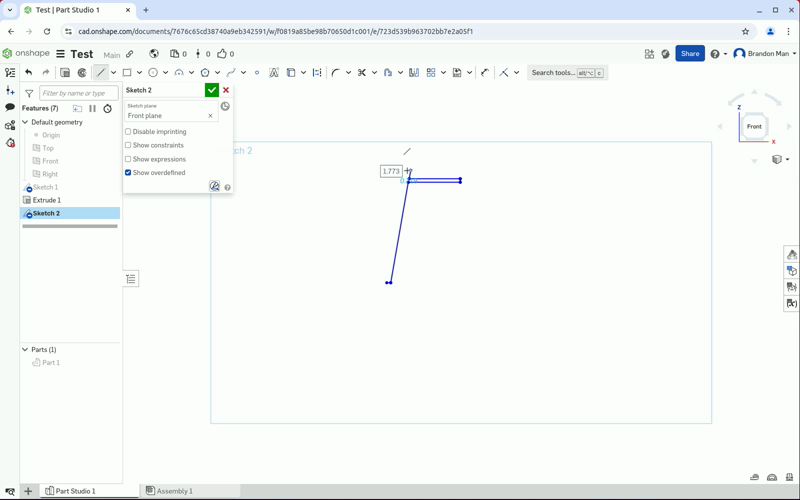
scroll(6)
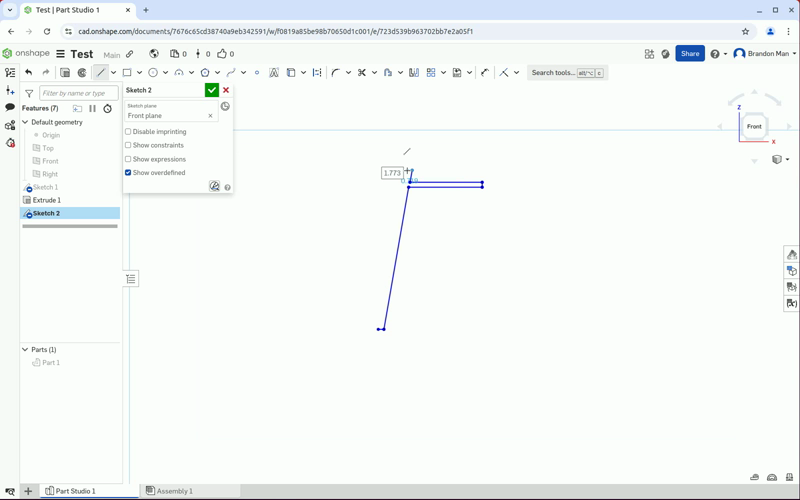
scroll(6)
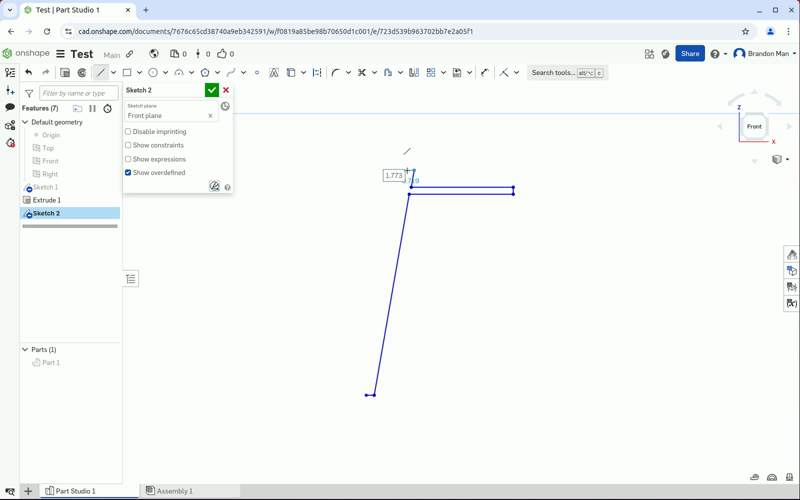
scroll(6)
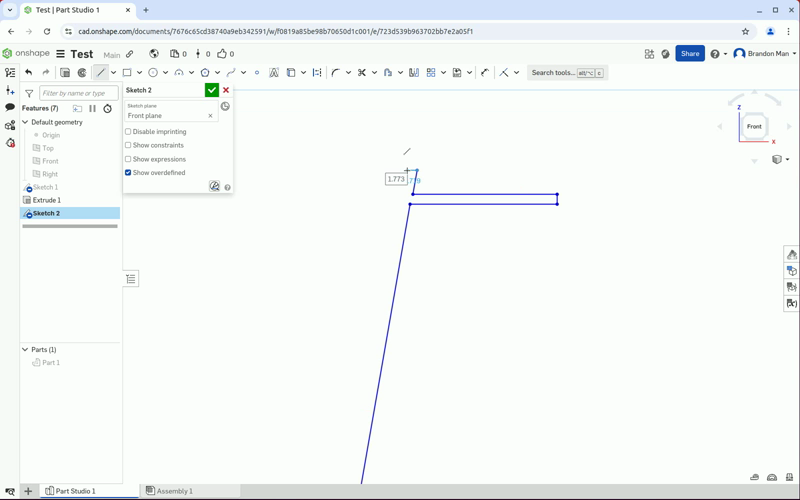
scroll(6)
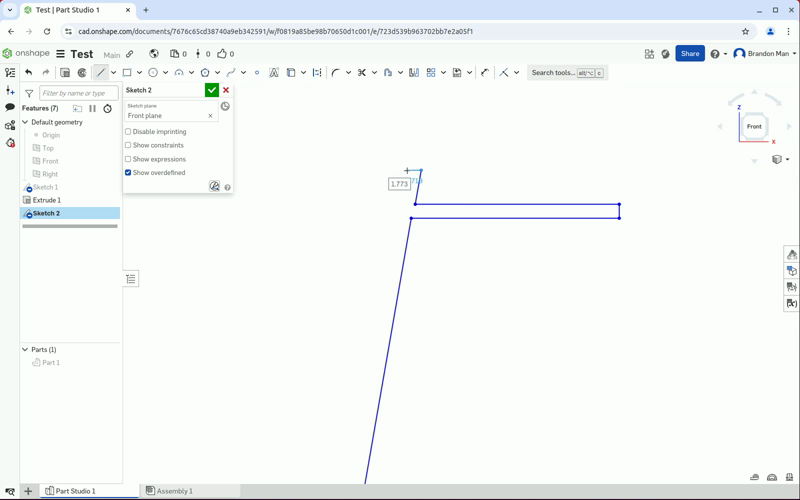
scroll(6)
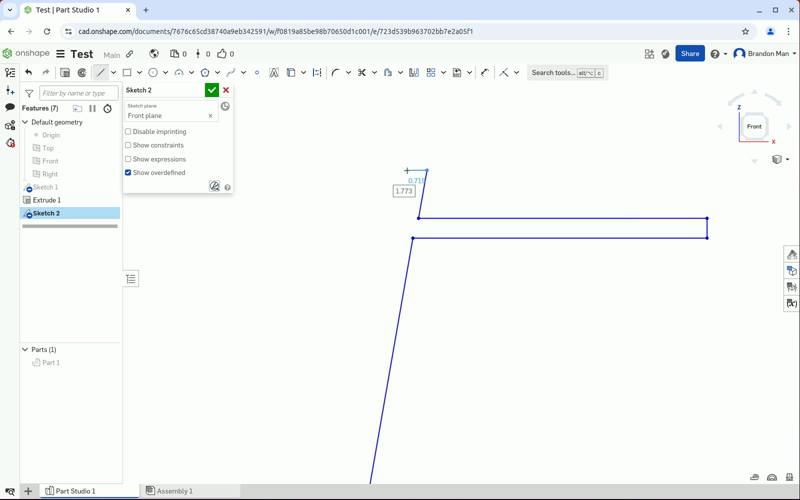
scroll(6)
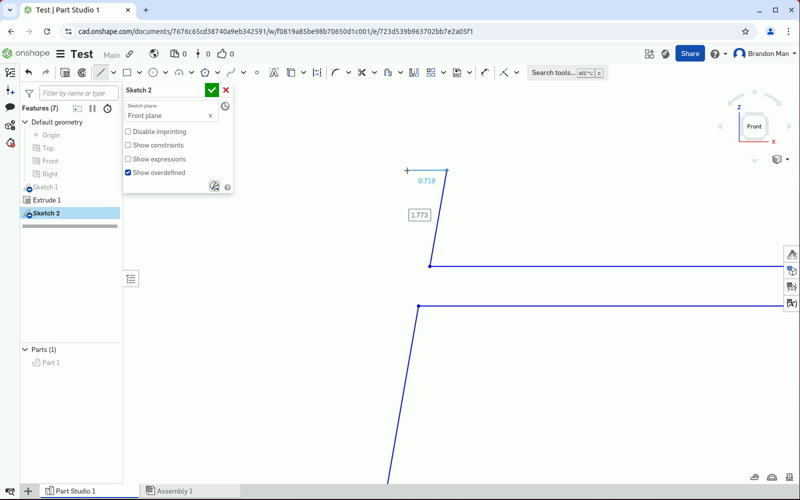
click(407, 170)
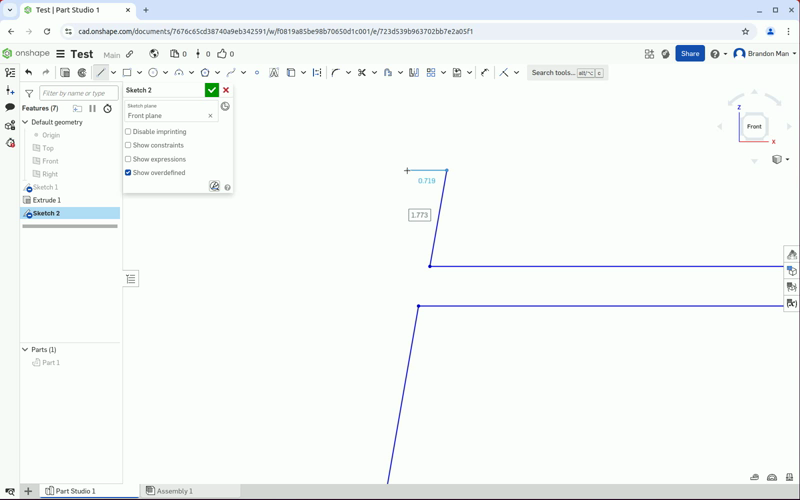
scroll(-6)
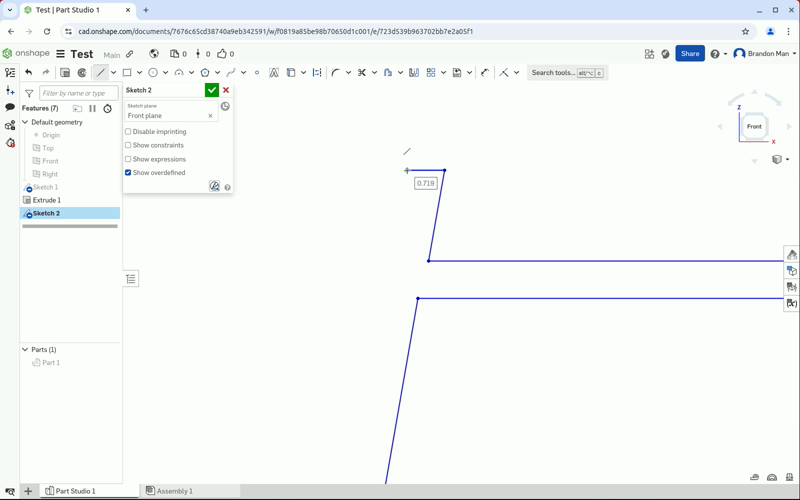
scroll(-6)
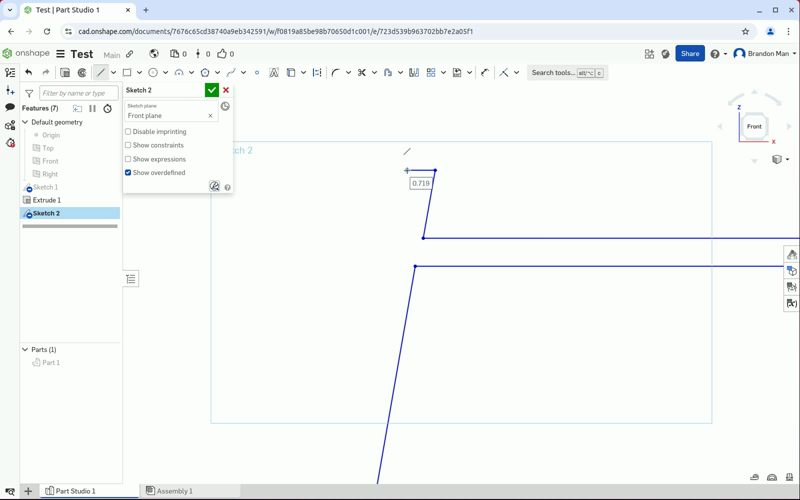
scroll(-6)
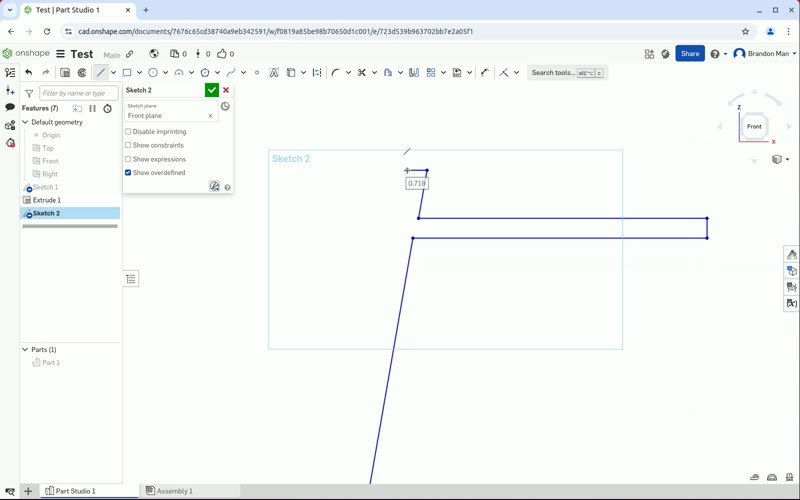
scroll(-6)
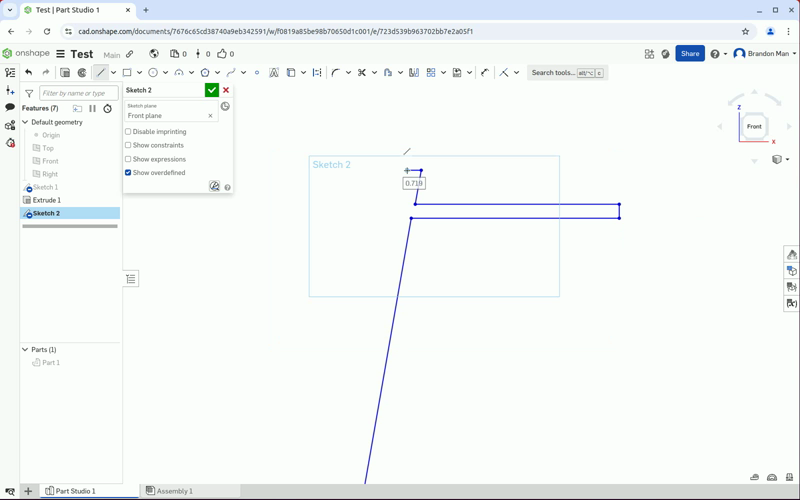
scroll(-6)
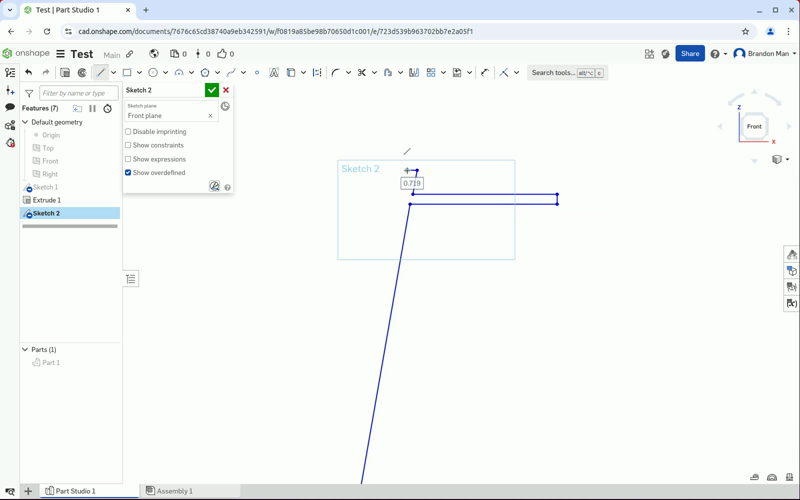
scroll(-6)
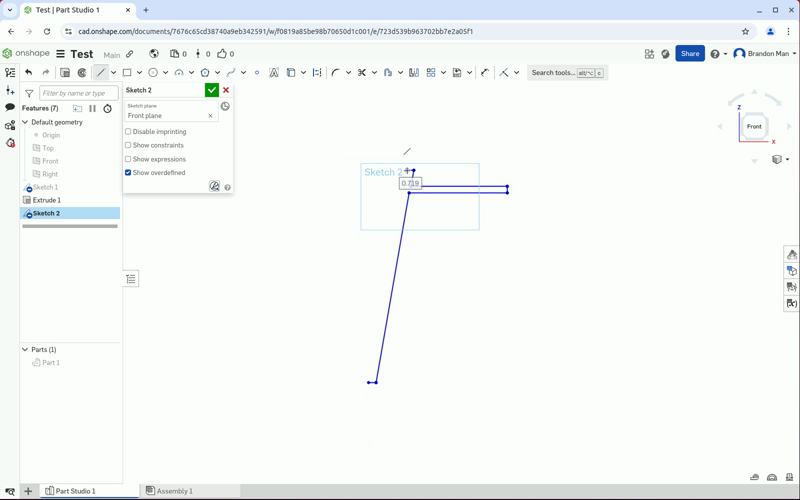
scroll(-6)
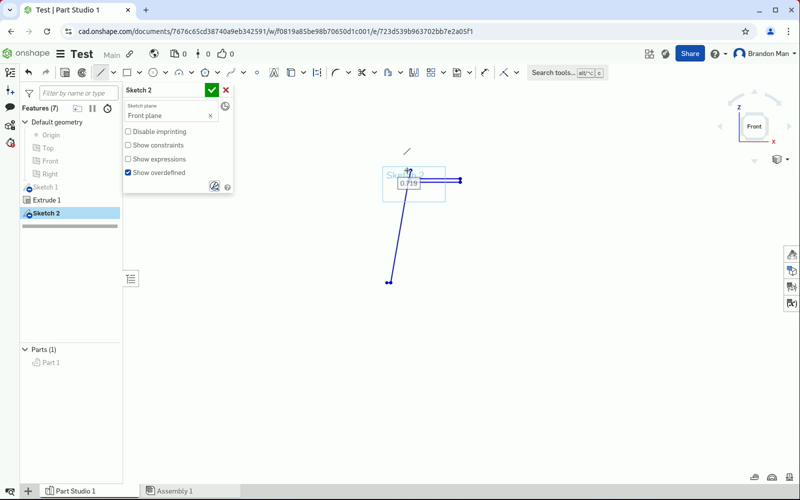
key_up(shift)
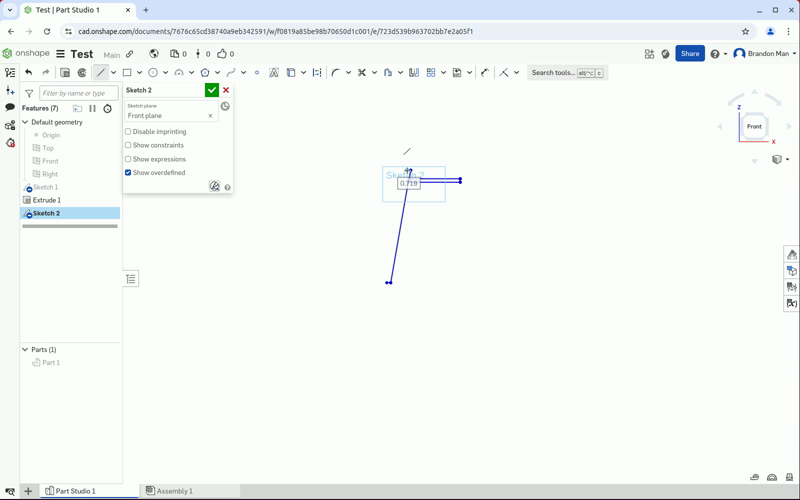
key_down(shift)
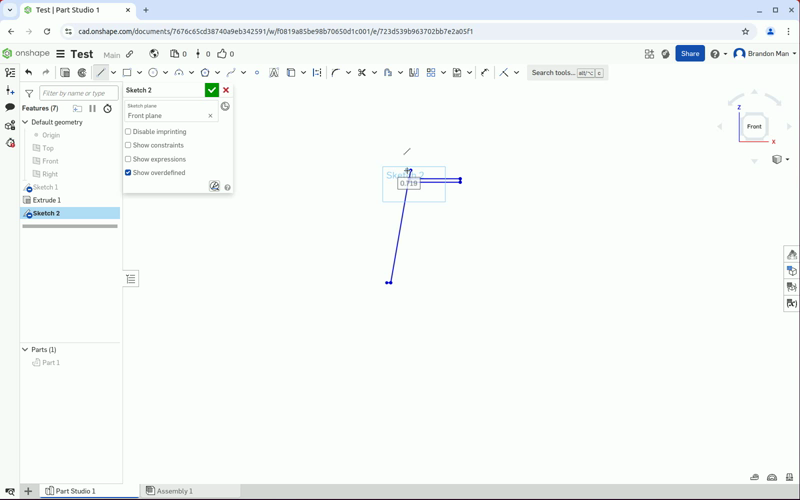
mouse_move(386, 282)
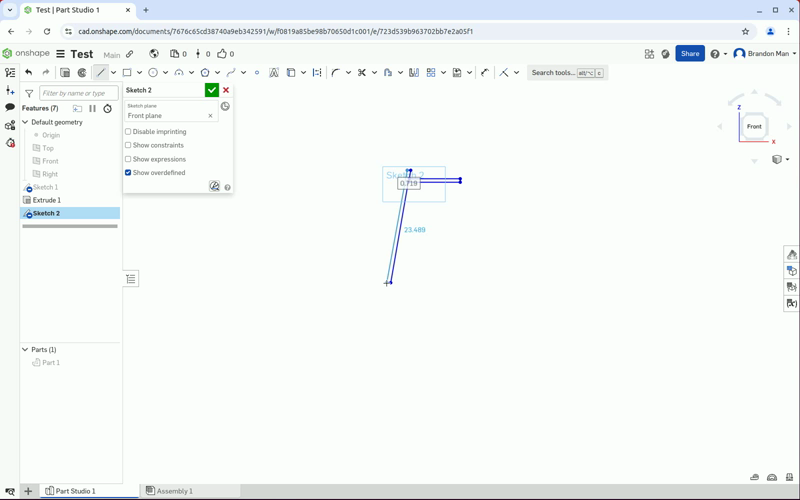
scroll(6)
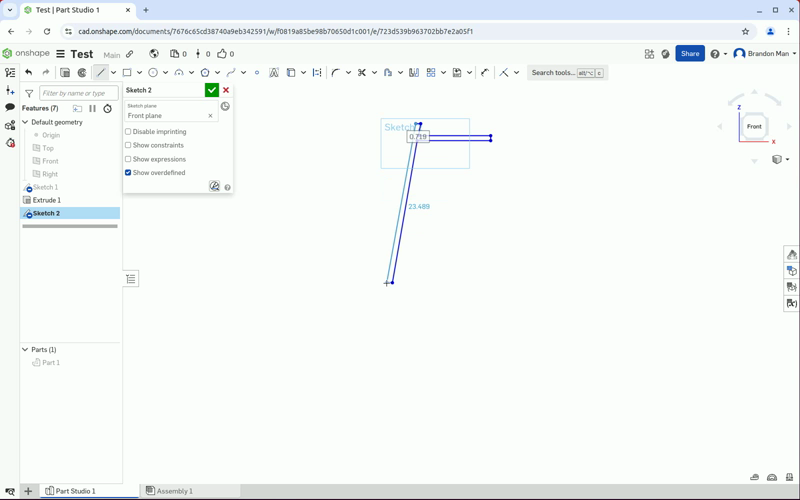
scroll(6)
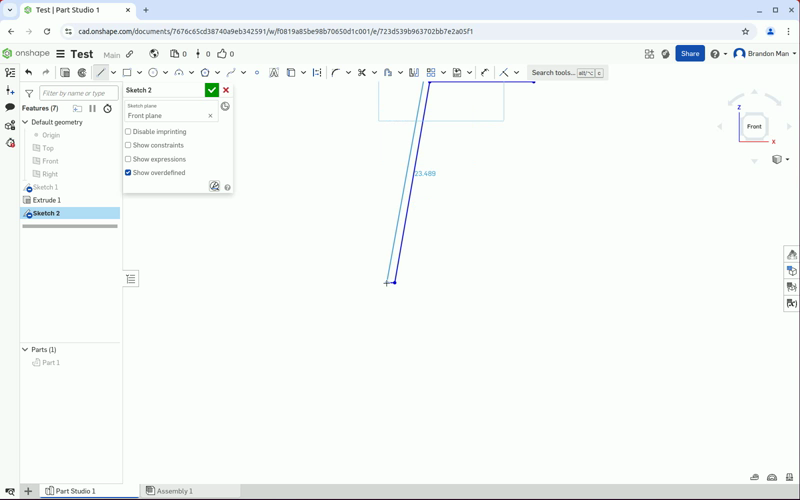
scroll(6)
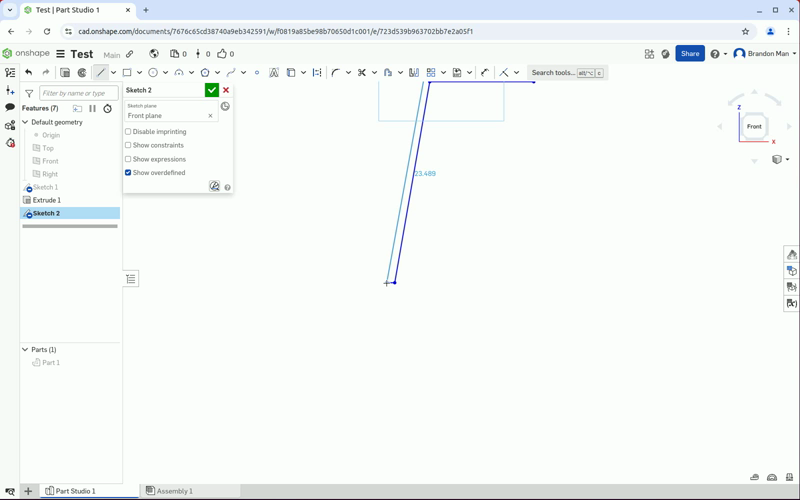
scroll(6)
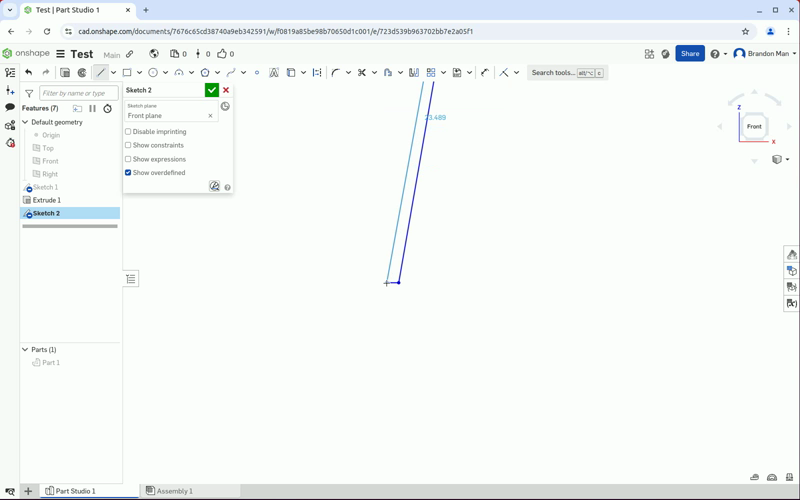
scroll(6)
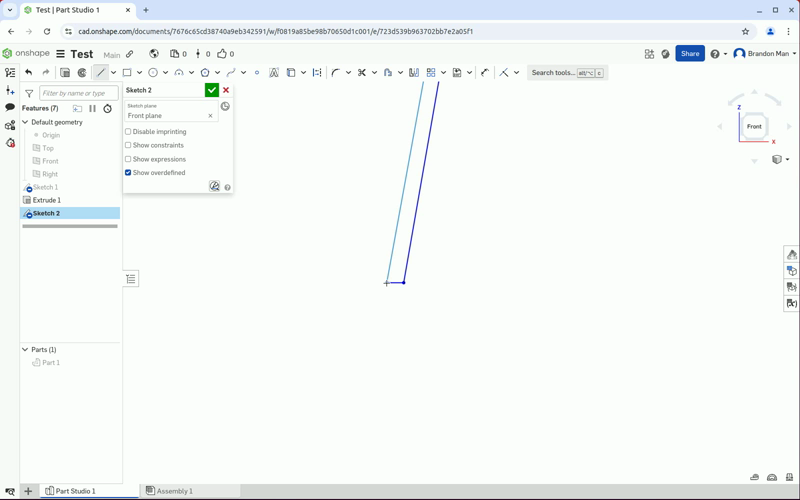
scroll(6)
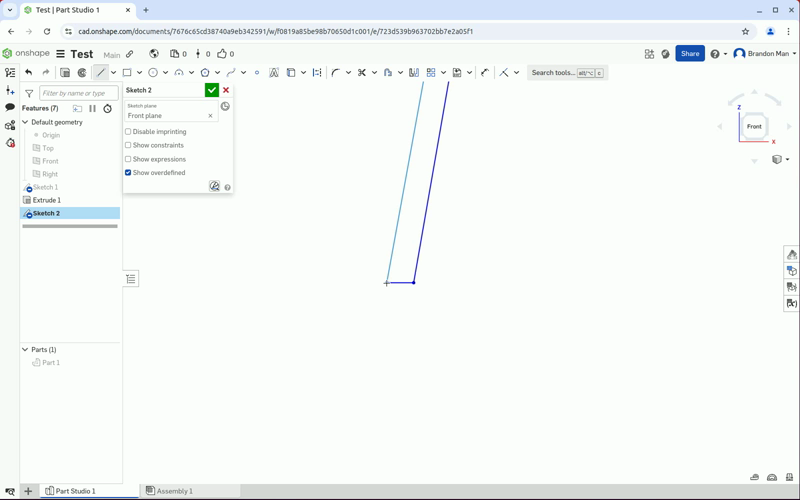
scroll(6)
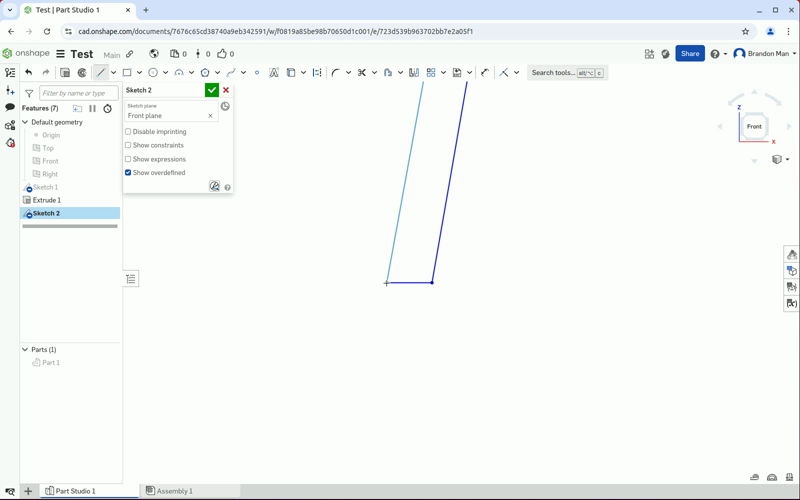
key_up(shift)
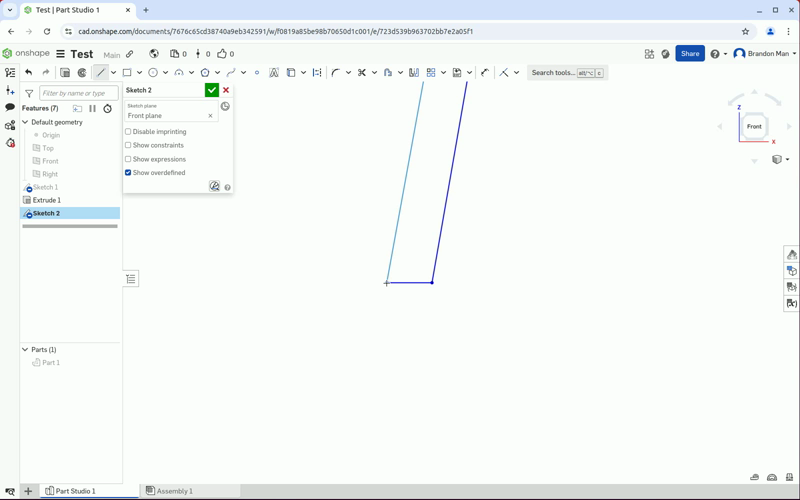
click(386, 282)
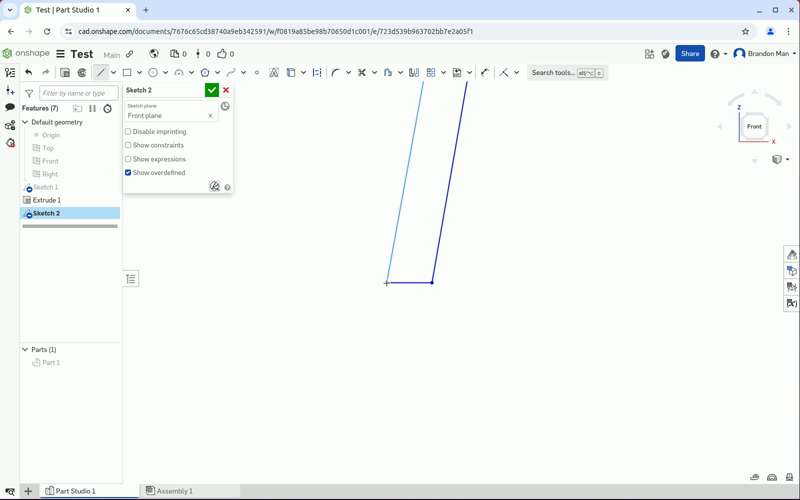
scroll(-6)
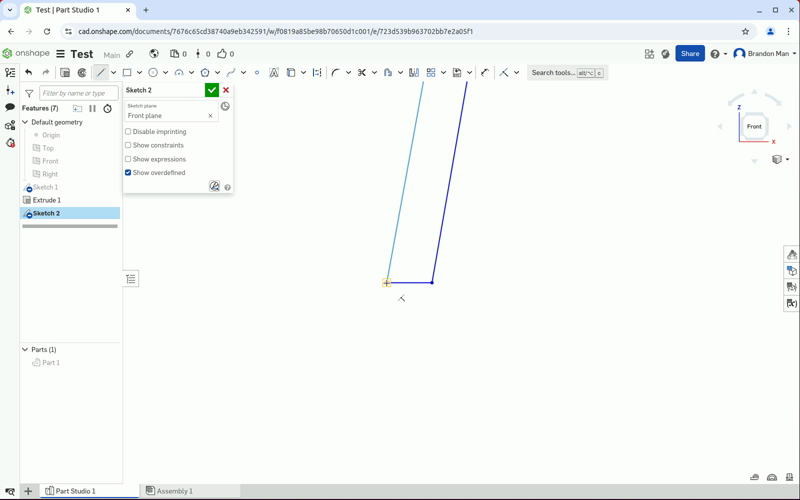
scroll(-6)
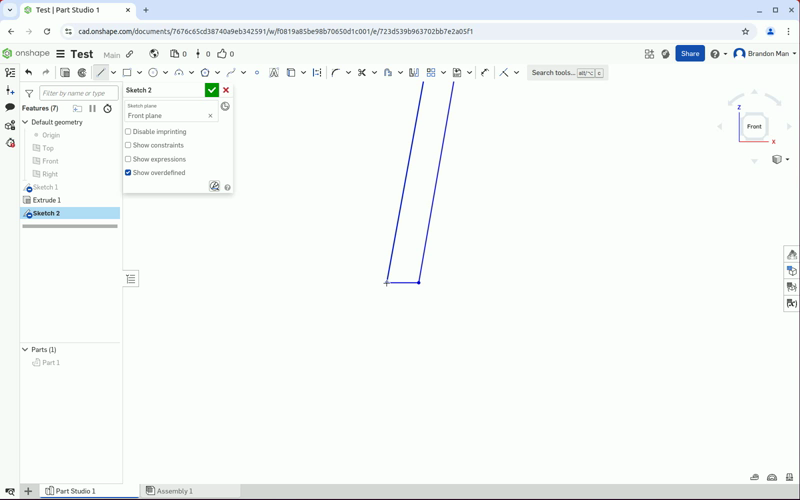
scroll(-6)
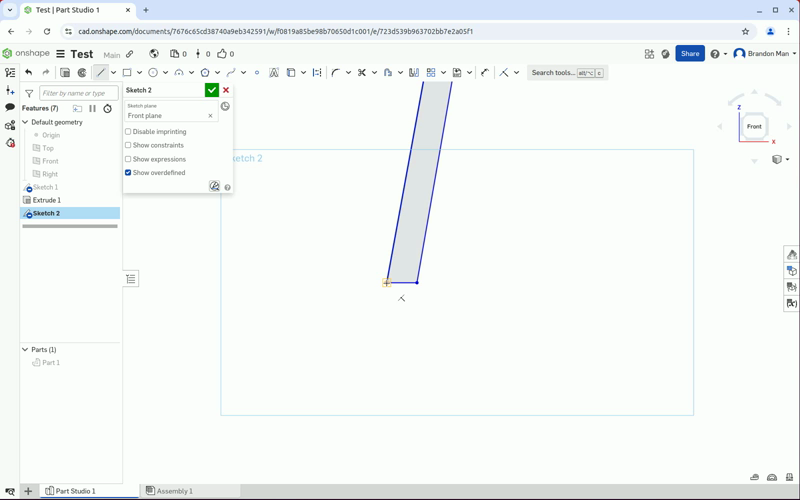
scroll(-6)
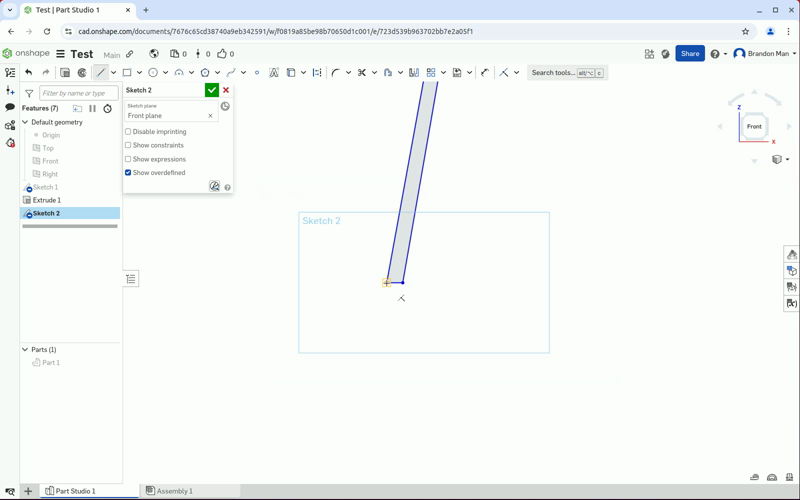
scroll(-6)
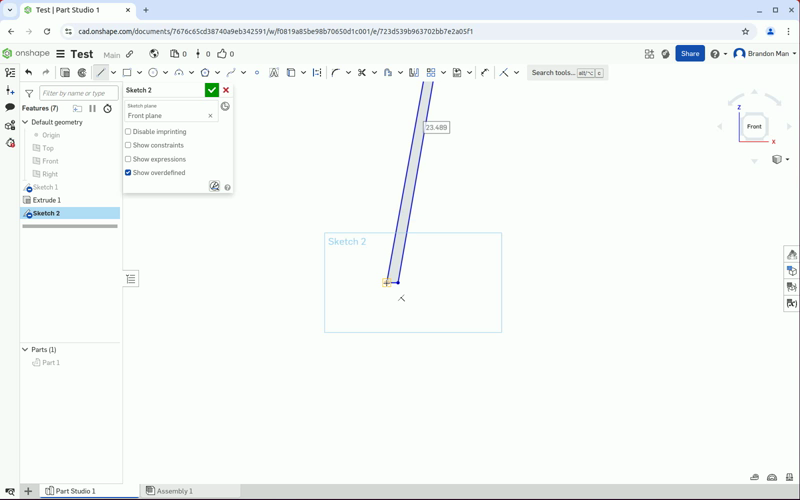
scroll(-6)
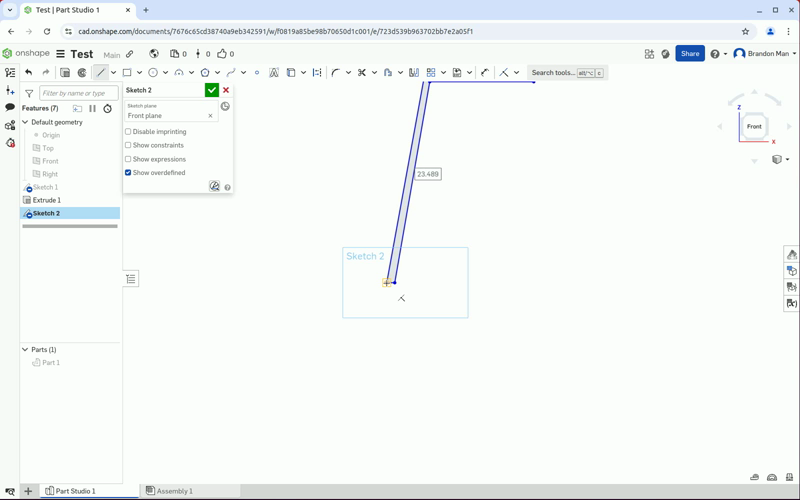
scroll(-6)
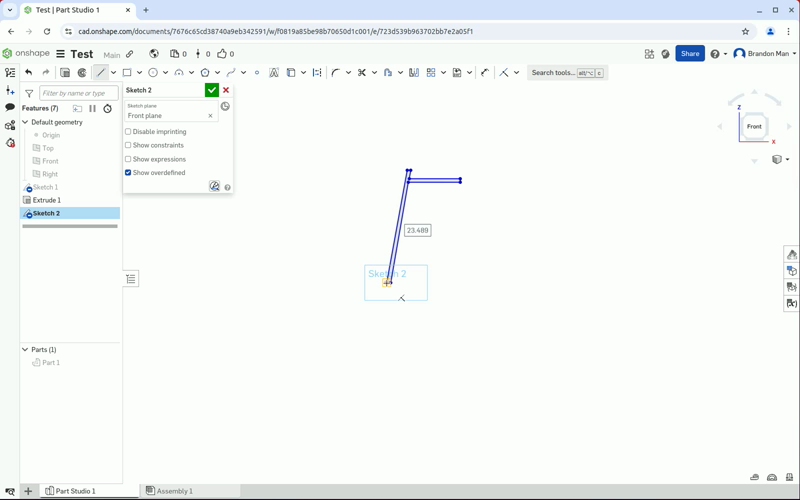
key(esc)
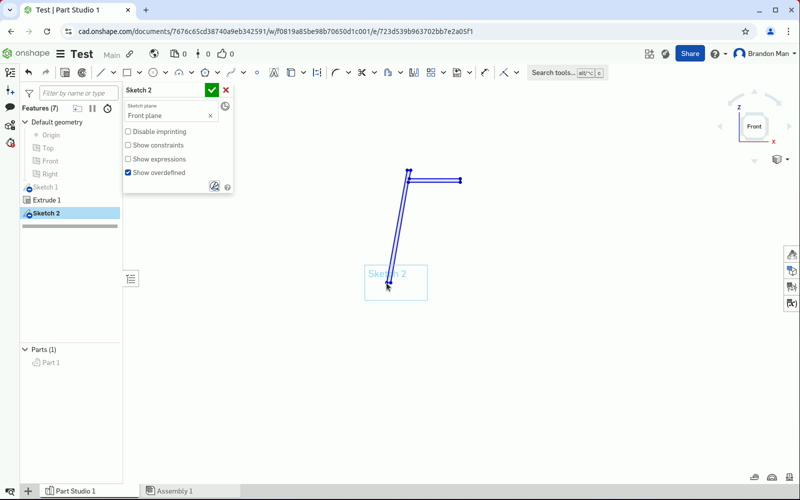
mouse_move(390, 271)
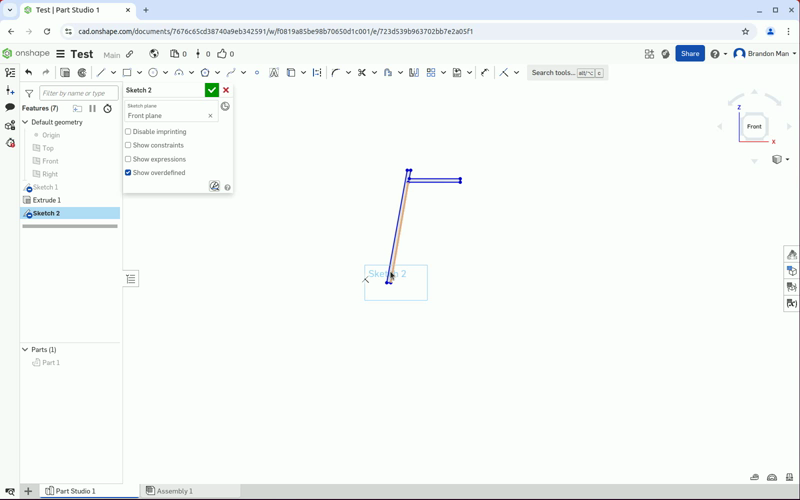
scroll(6)
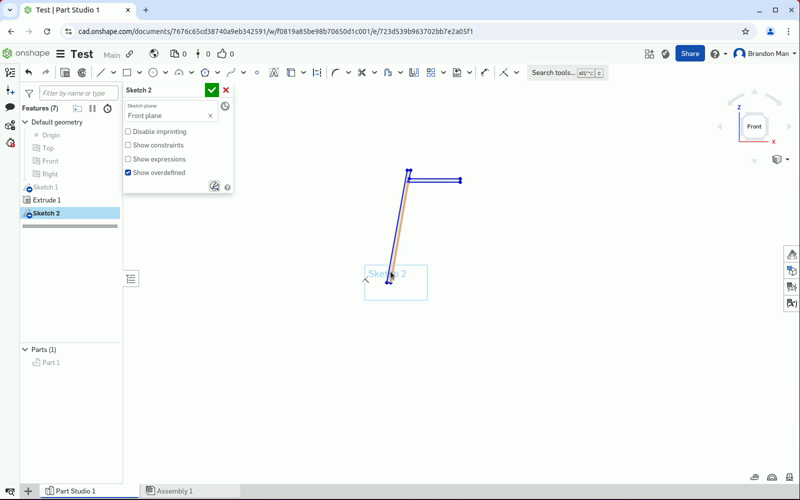
scroll(6)
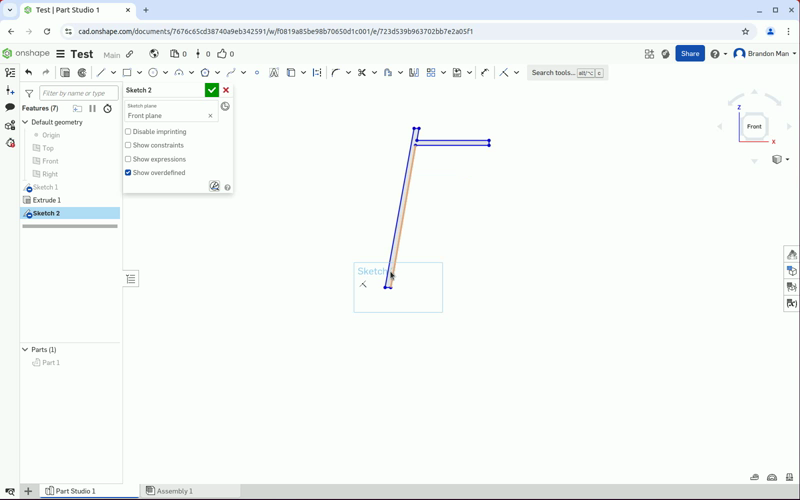
scroll(6)
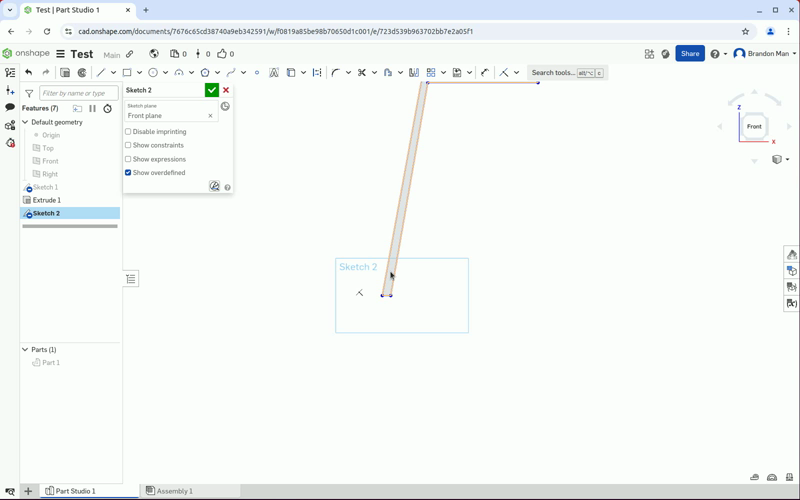
scroll(6)
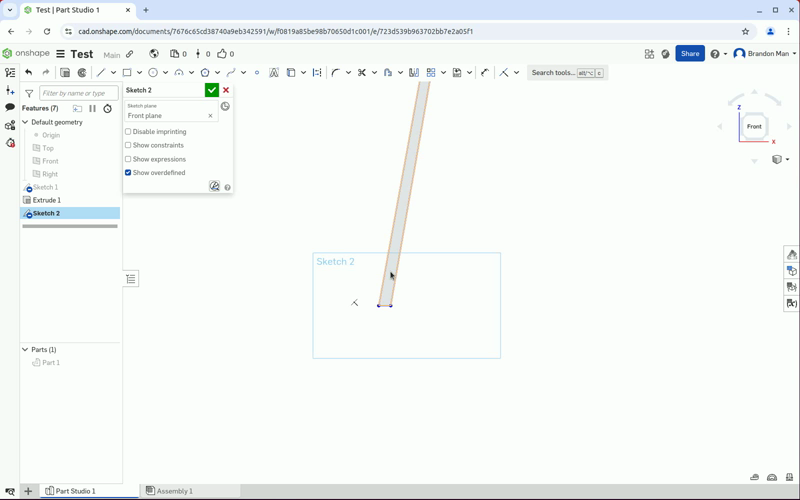
scroll(6)
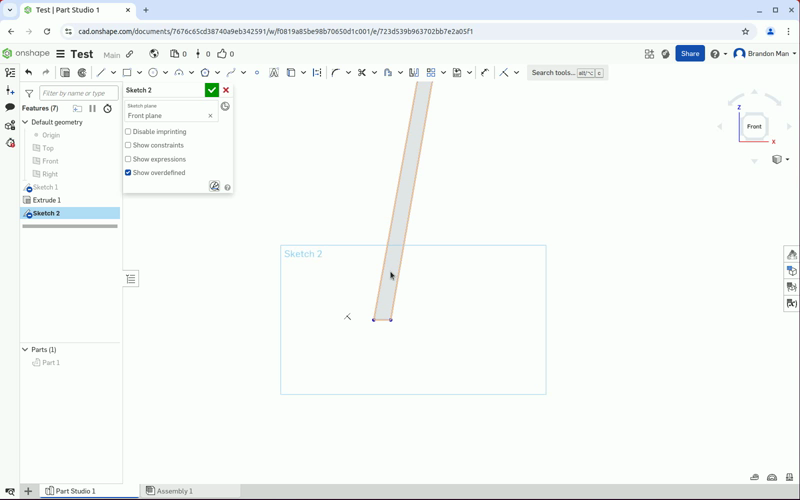
scroll(6)
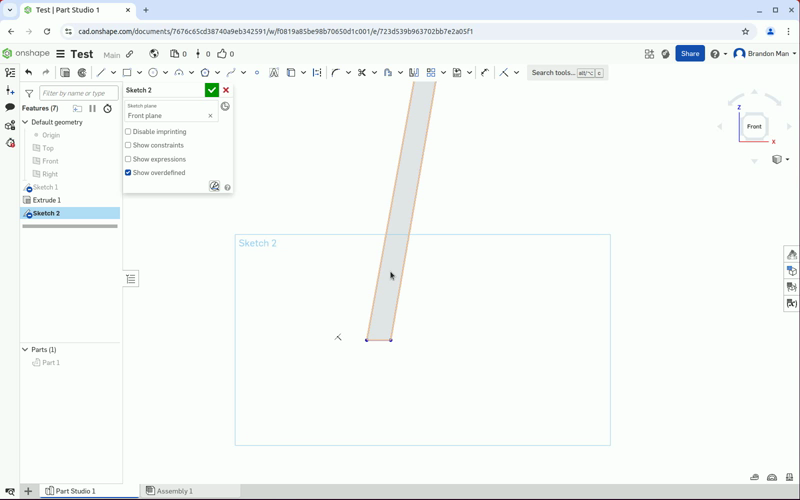
scroll(6)
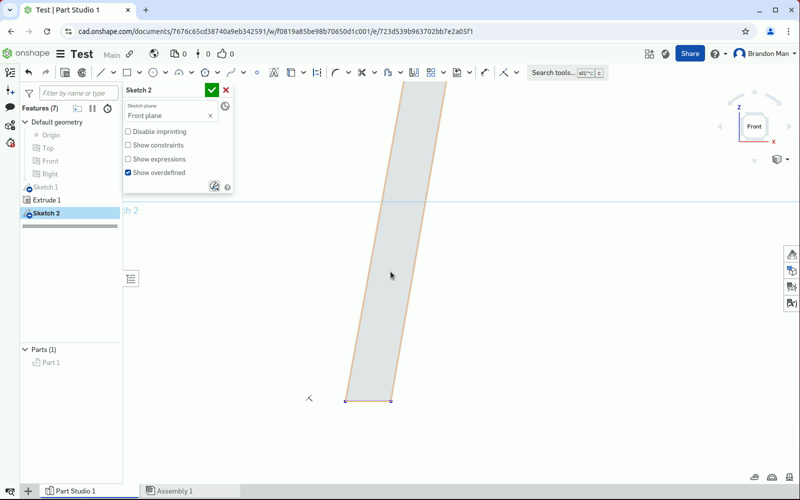
click(390, 271)
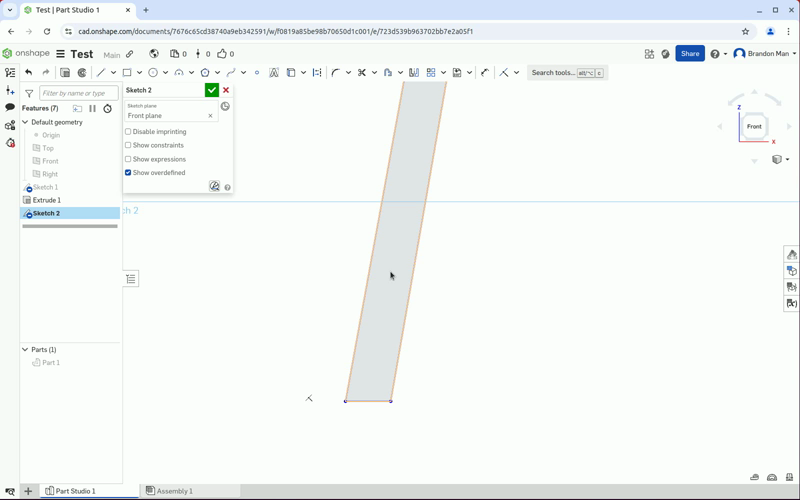
scroll(-6)
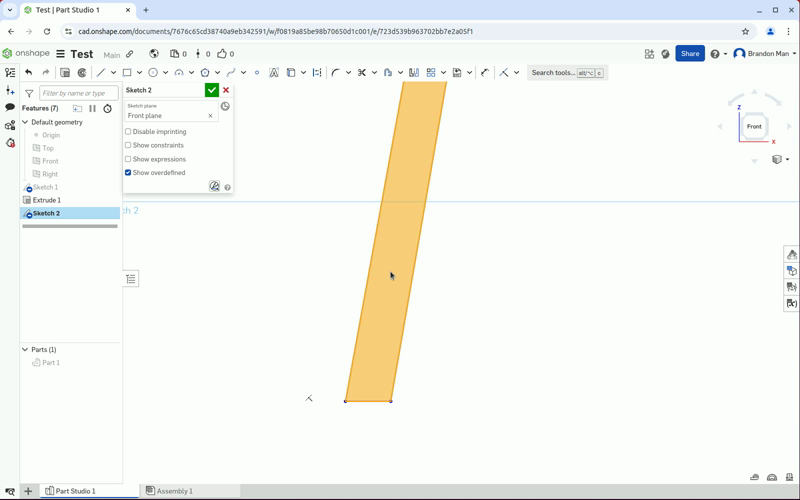
scroll(-6)
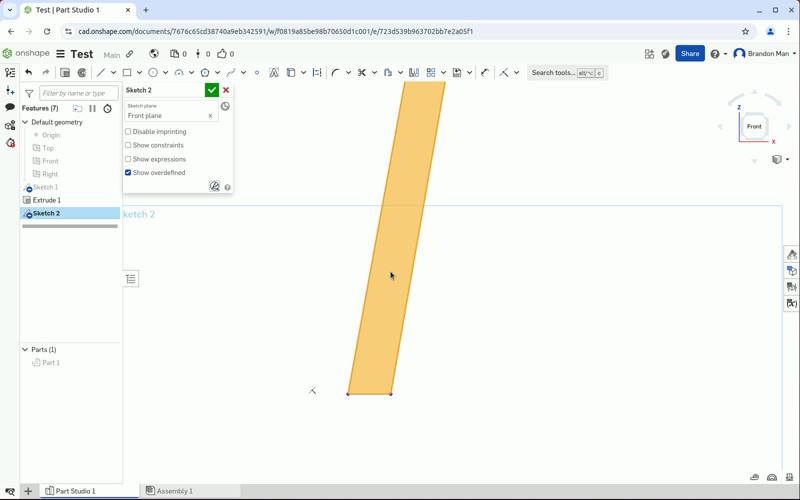
scroll(-6)
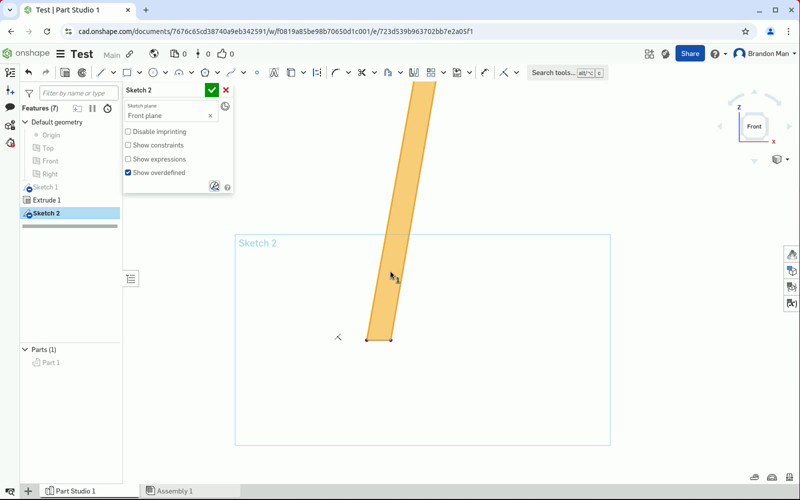
scroll(-6)
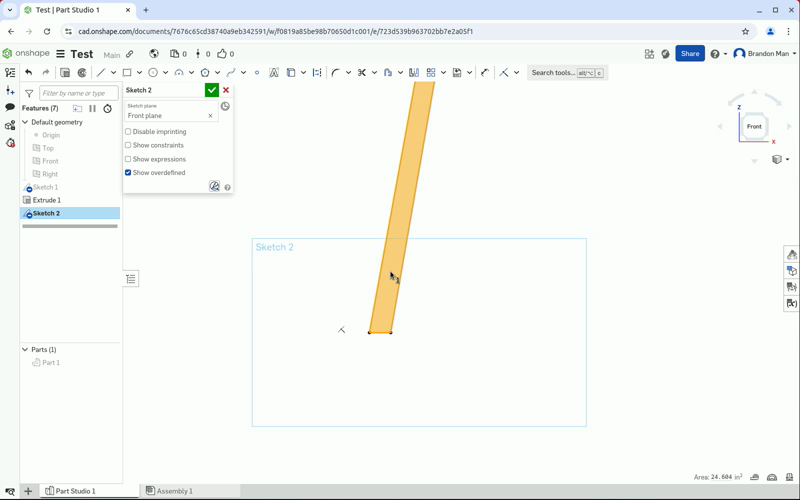
scroll(-6)
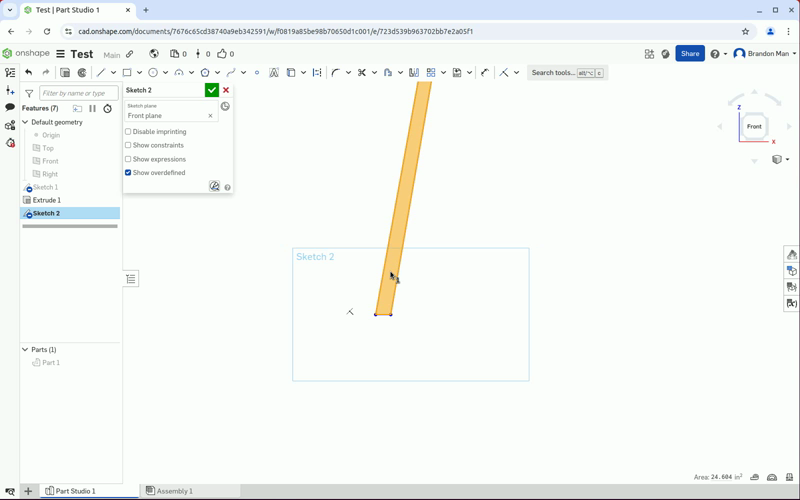
scroll(-6)
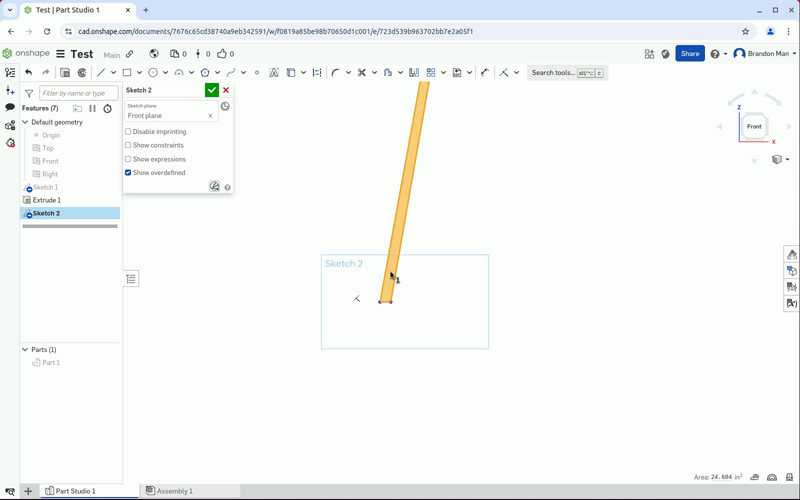
scroll(-6)
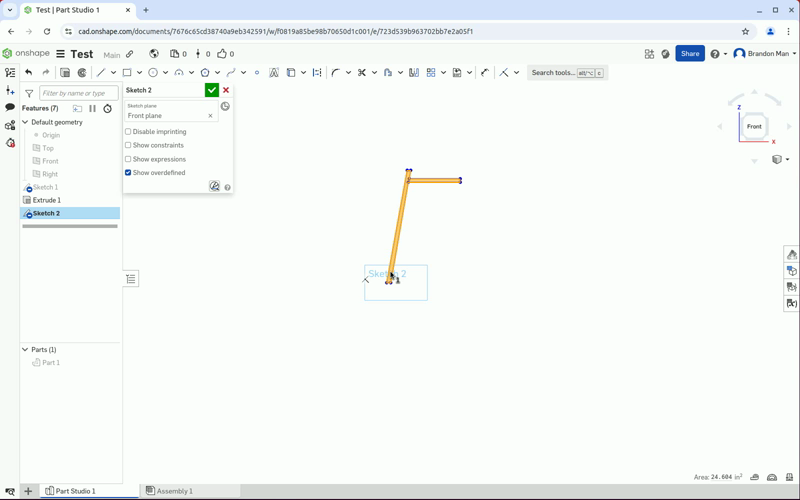
mouse_move(73, 352)
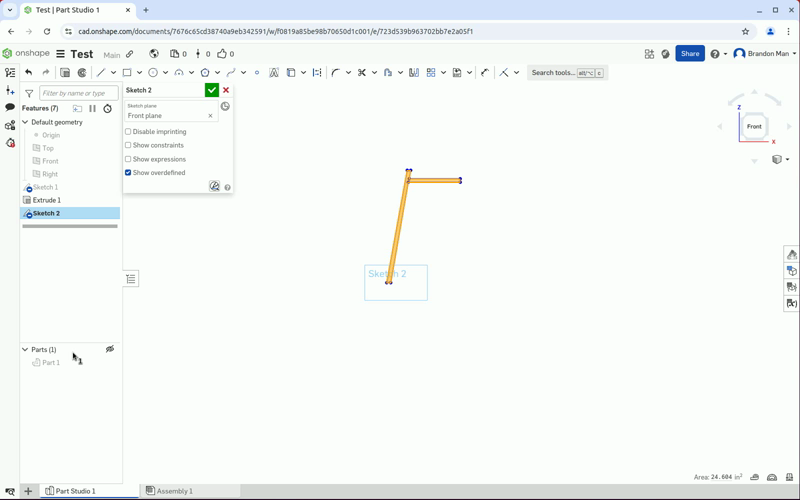
key(shift+y)
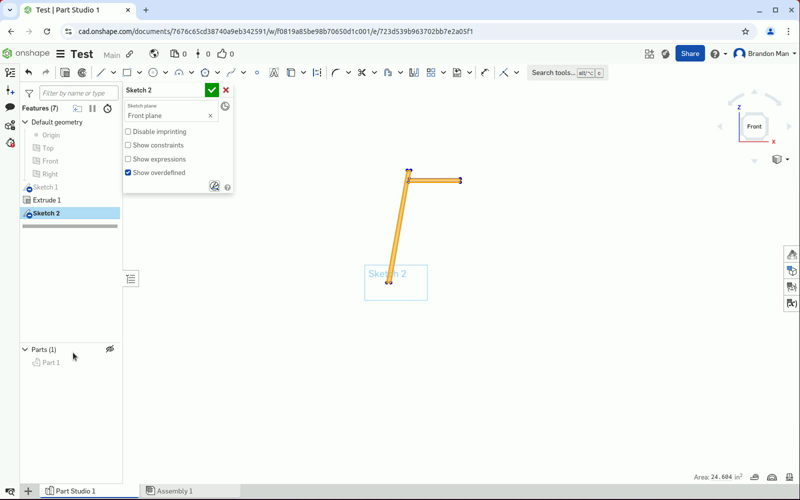
key(shift+e)
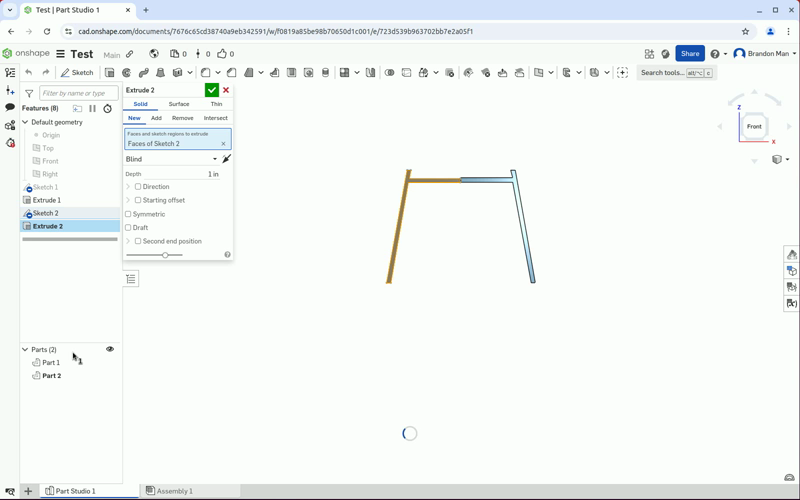
mouse_move(143, 106)
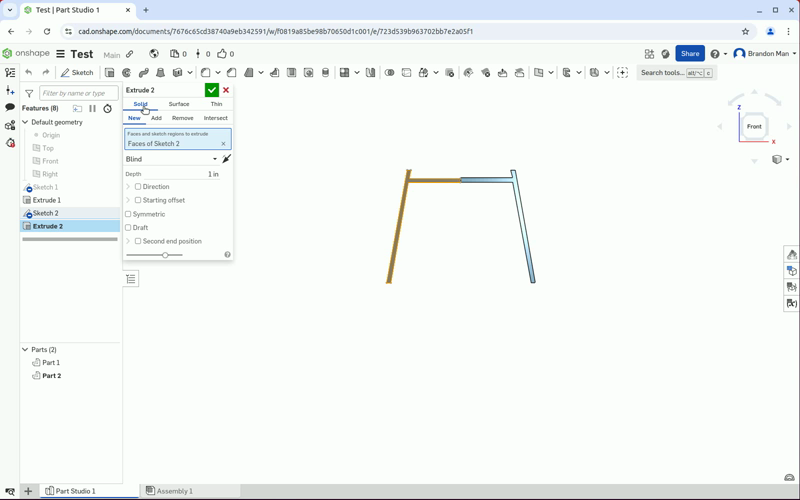
click(143, 106)
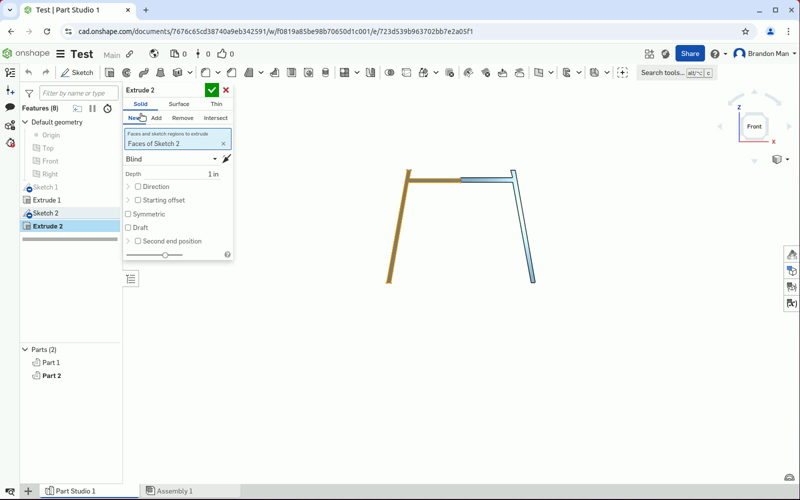
mouse_move(137, 120)
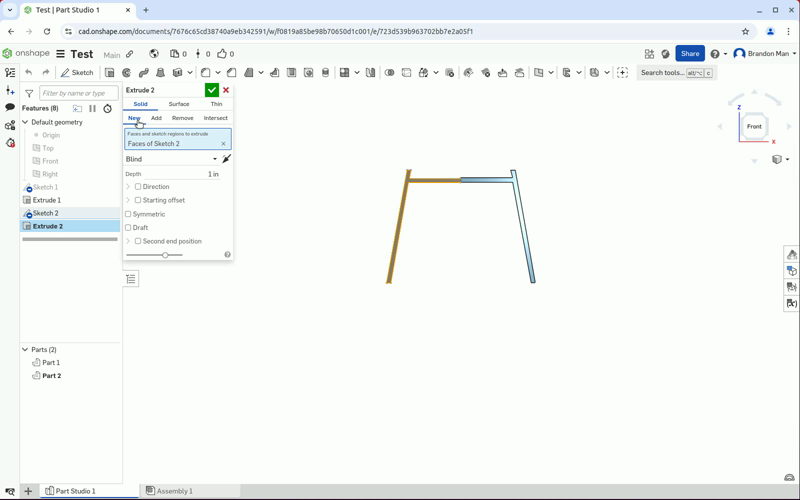
click(137, 120)
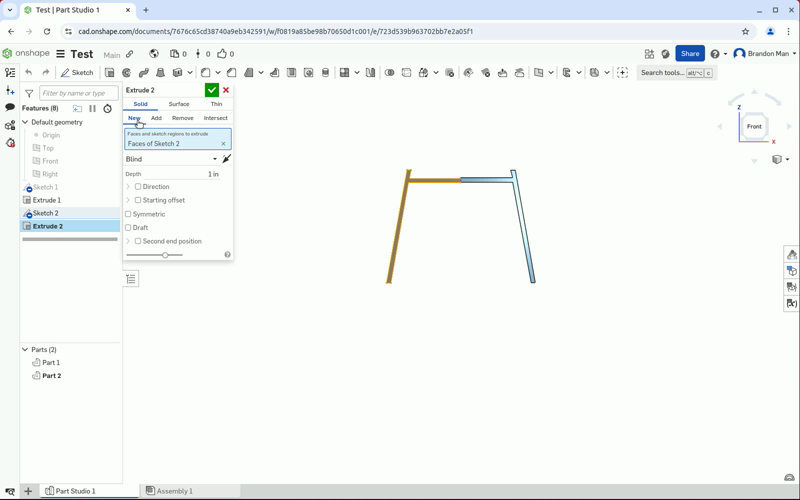
key(tab, 4)
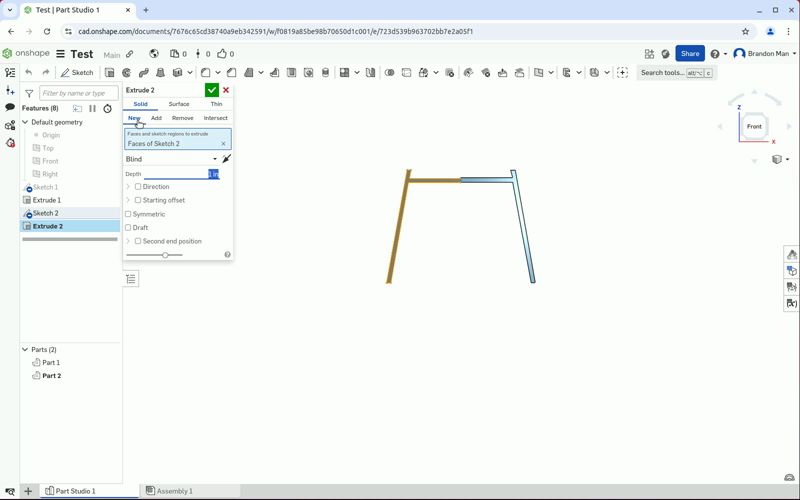
text(1.444)
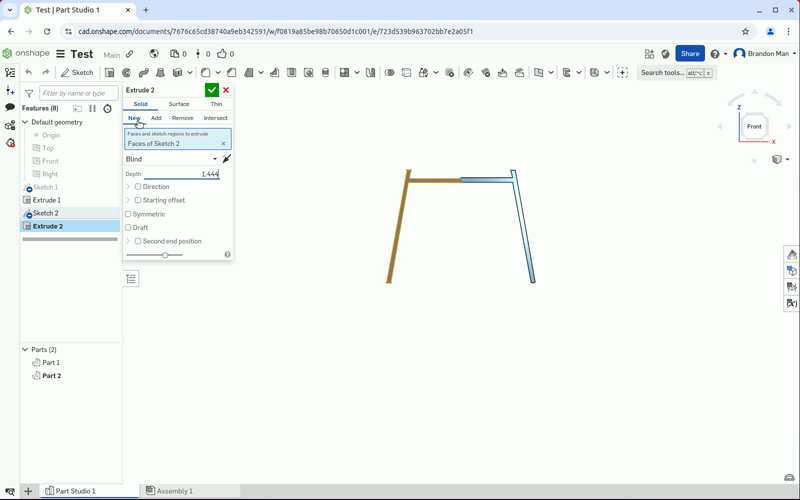
key(enter)
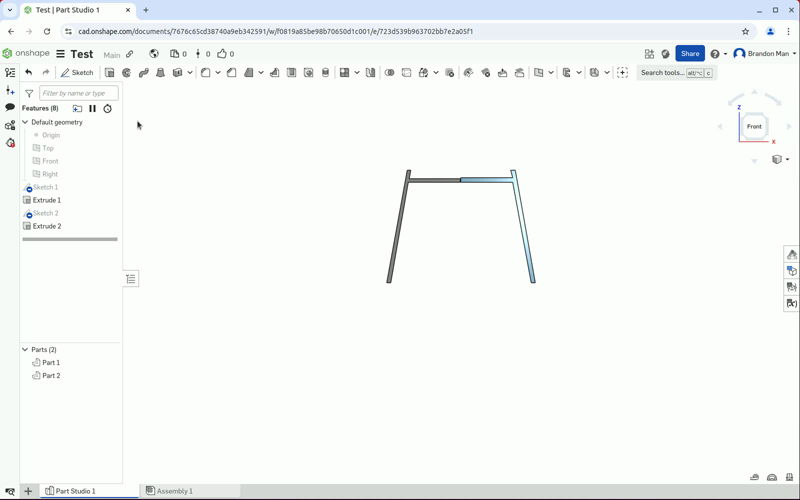
key(shift+h)
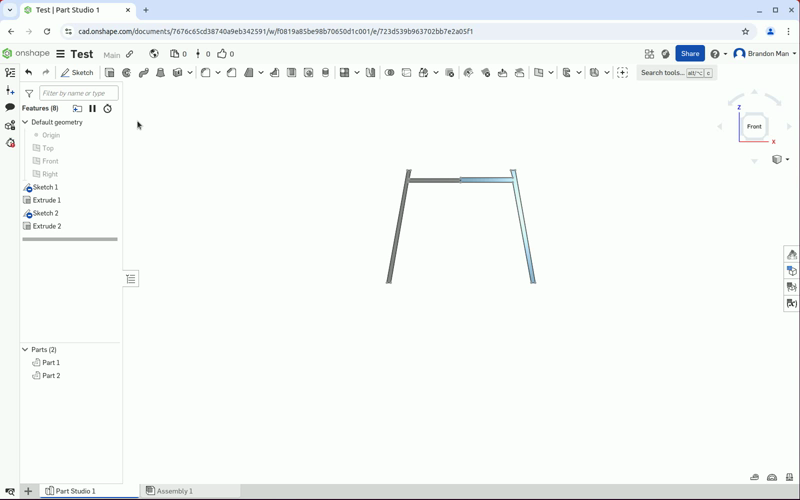
key(shift+h)
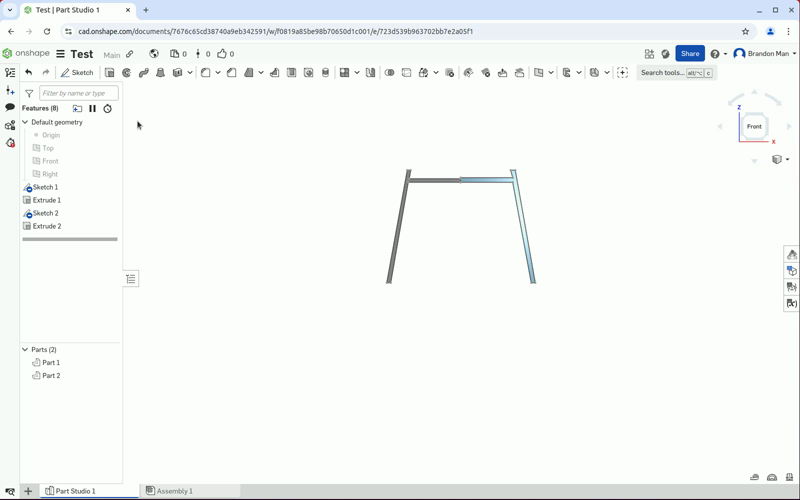
key(shift+7)
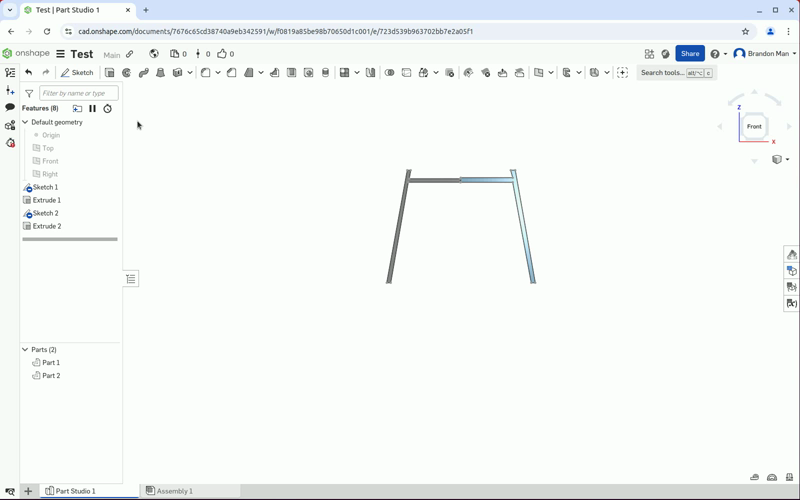
key(left, 2)
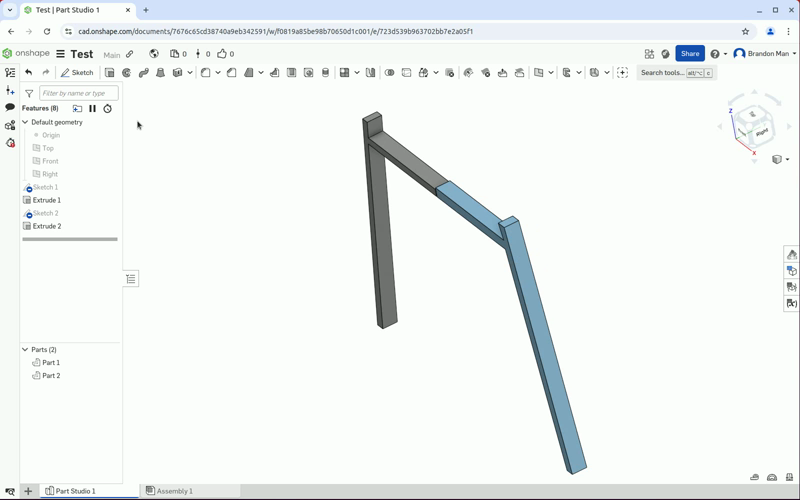
key(down, 2)
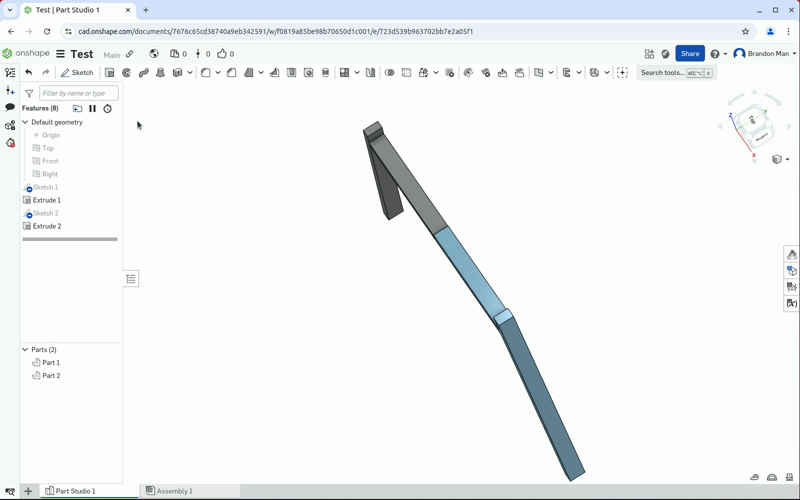
key(up, 2)
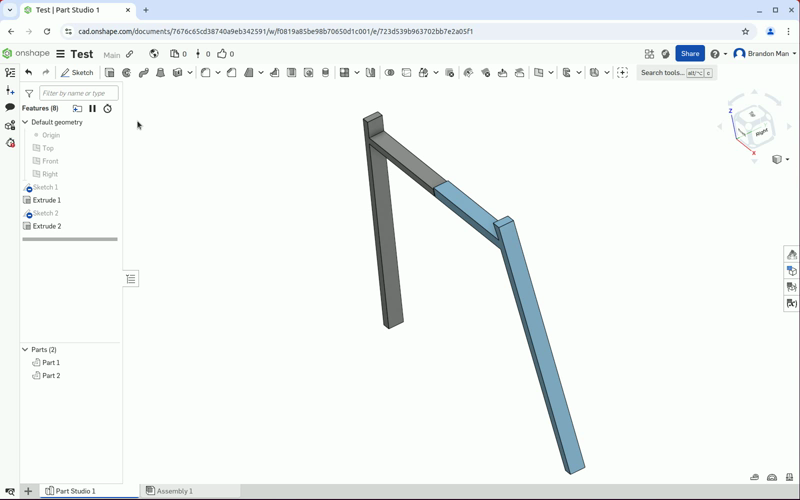
key(right, 2)
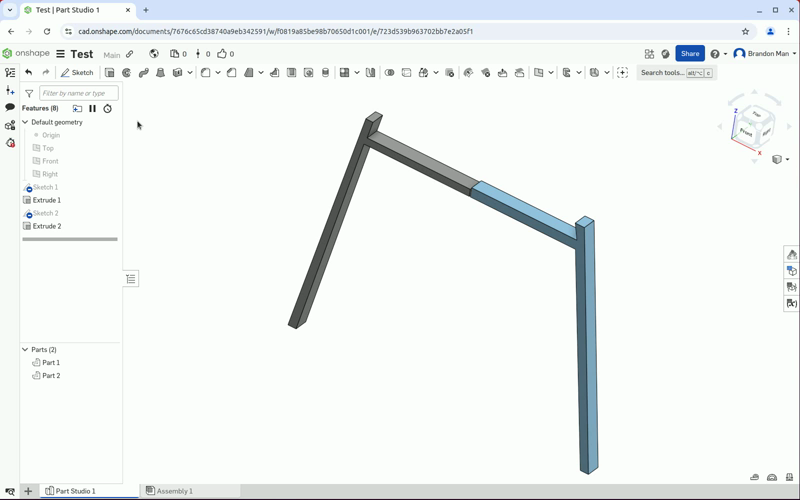
mouse_move(73, 189)
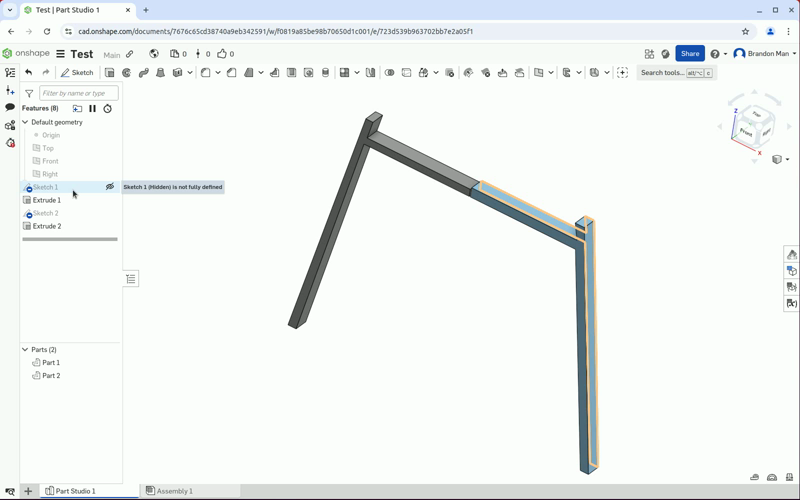
click(73, 189)